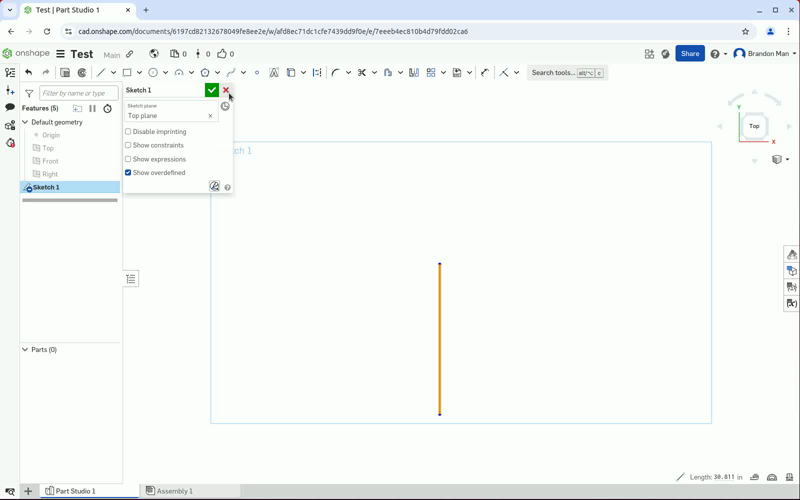
key(shift+h)
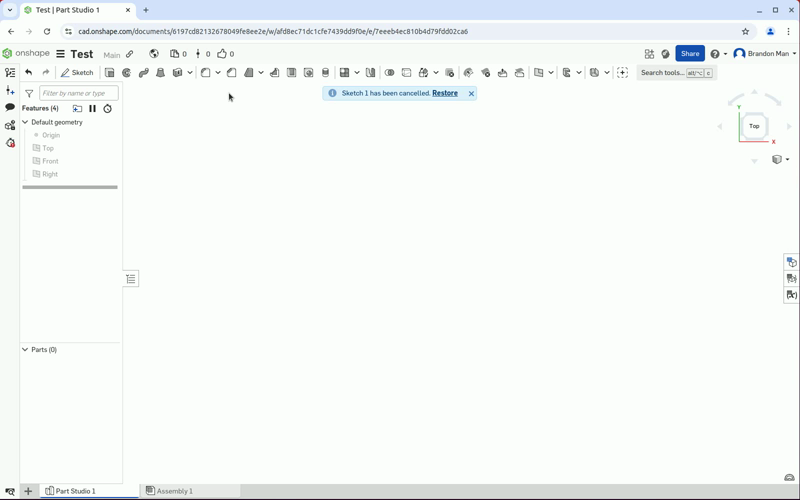
mouse_move(73, 352)
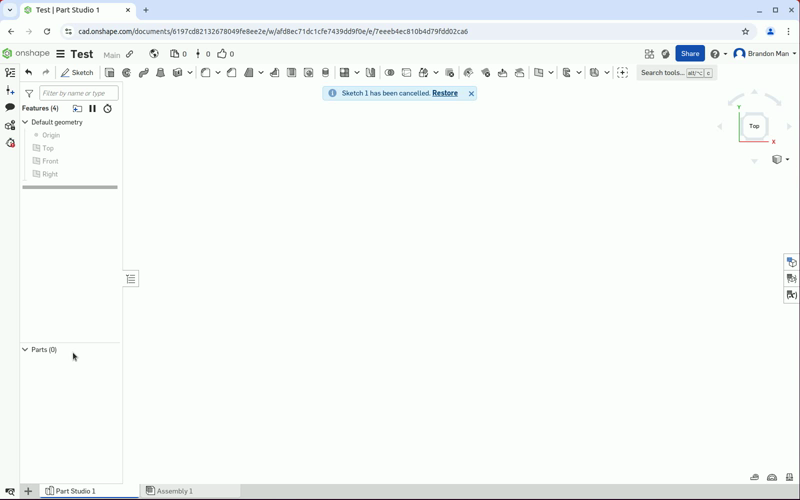
key(y)
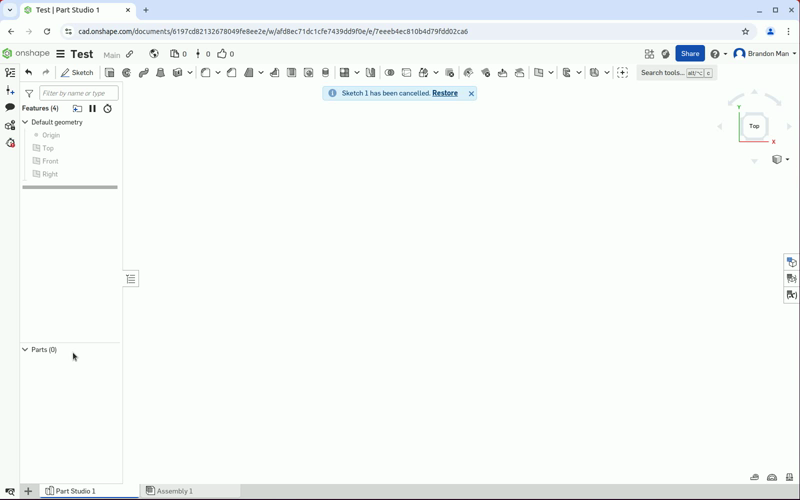
key(shift+p)
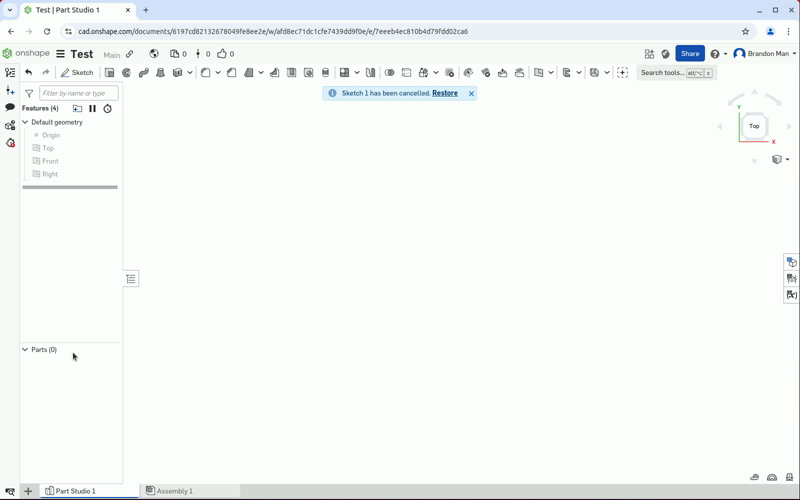
key(space)
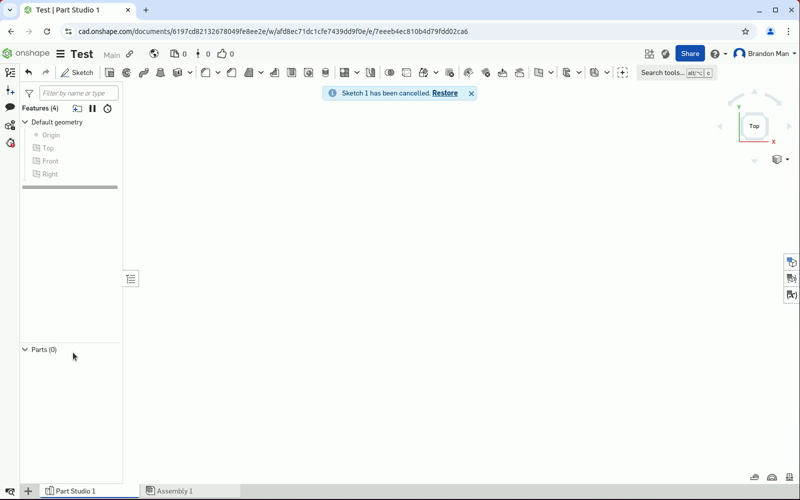
key_down(shift)
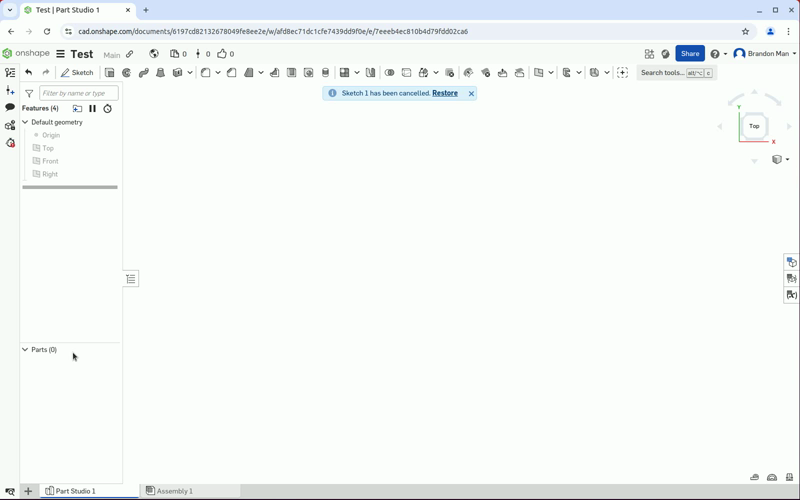
key(up)
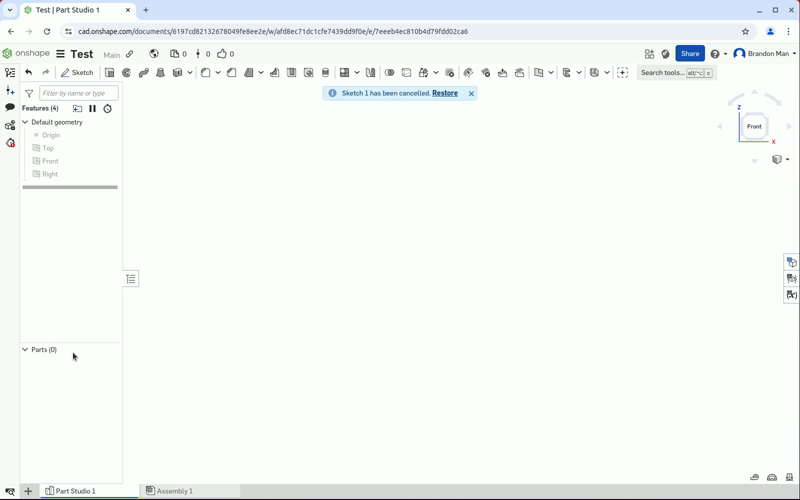
key_up(shift)
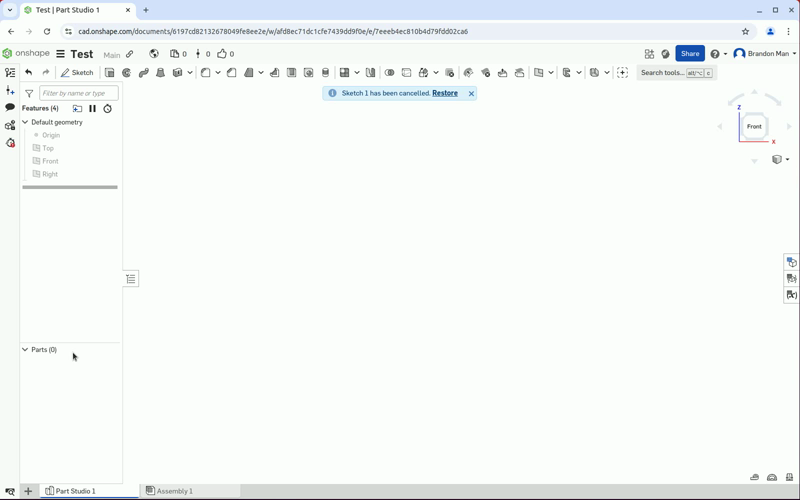
mouse_move(73, 352)
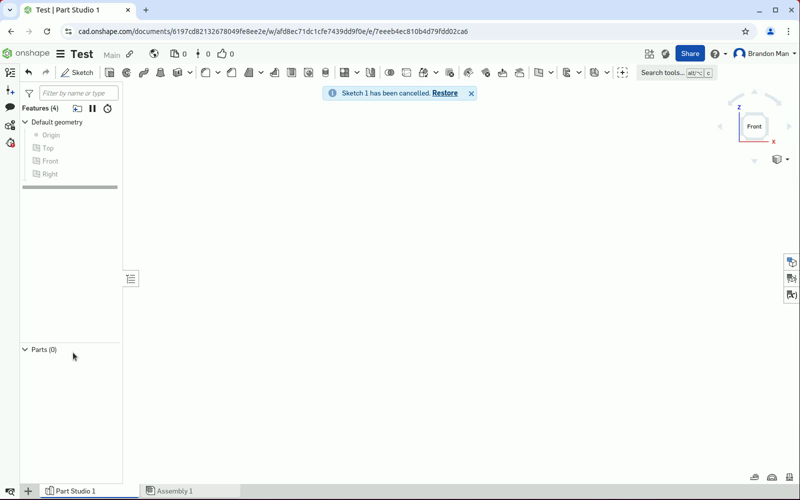
key(shift+y)
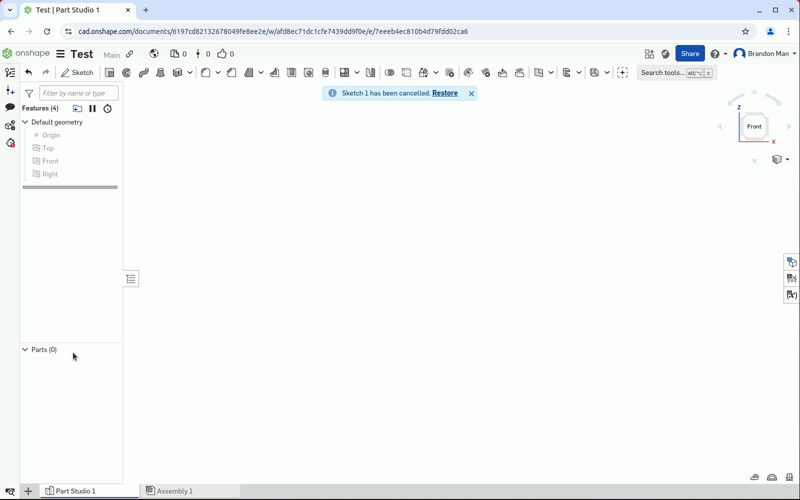
key(shift+s)
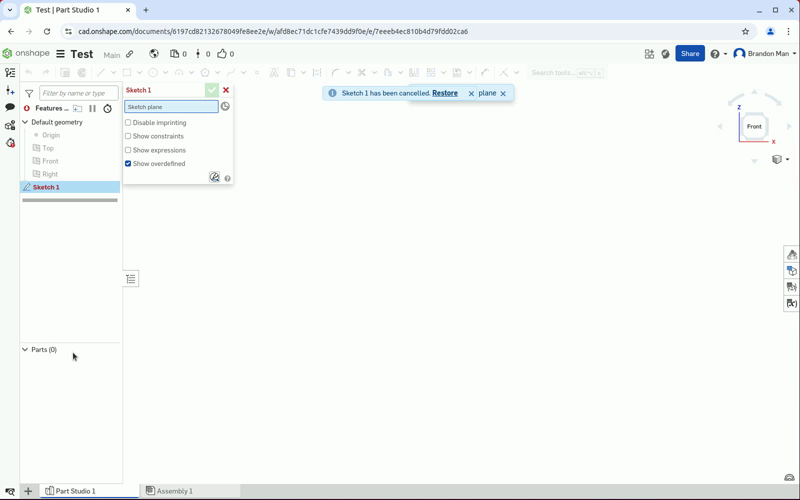
mouse_move(73, 163)
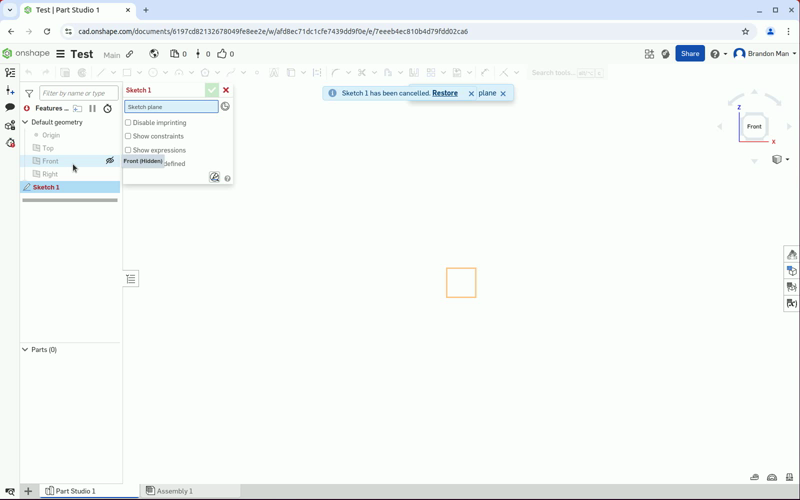
click(73, 163)
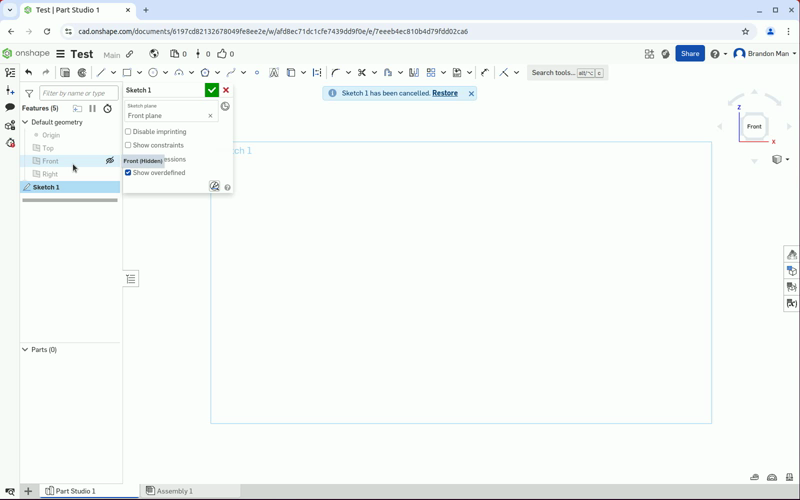
mouse_move(73, 352)
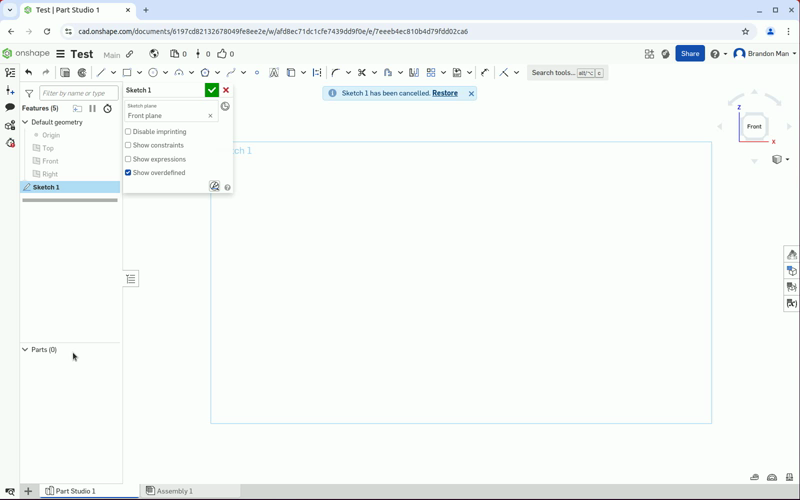
key(y)
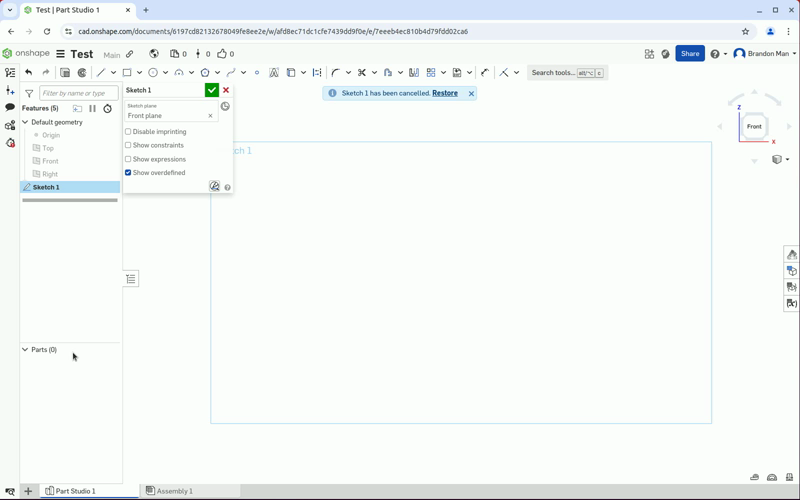
key(l)
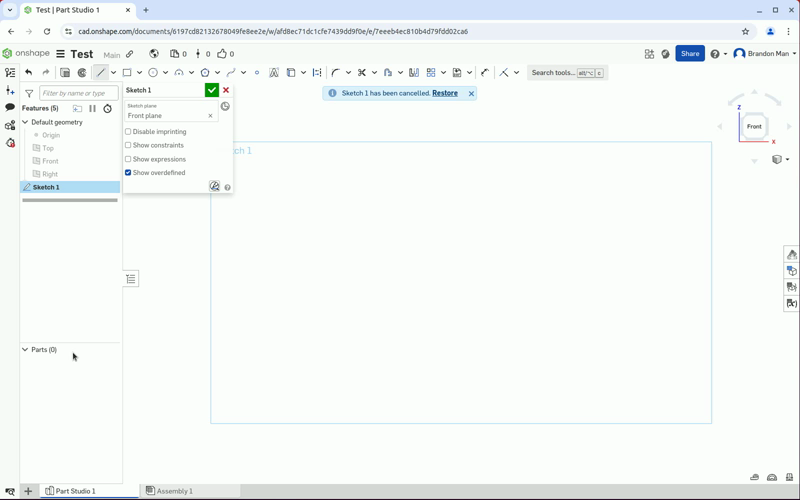
key_down(shift)
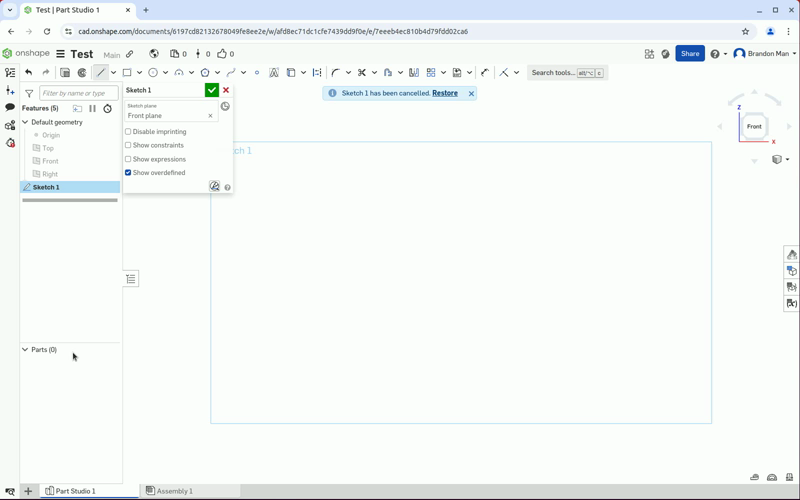
mouse_move(348, 287)
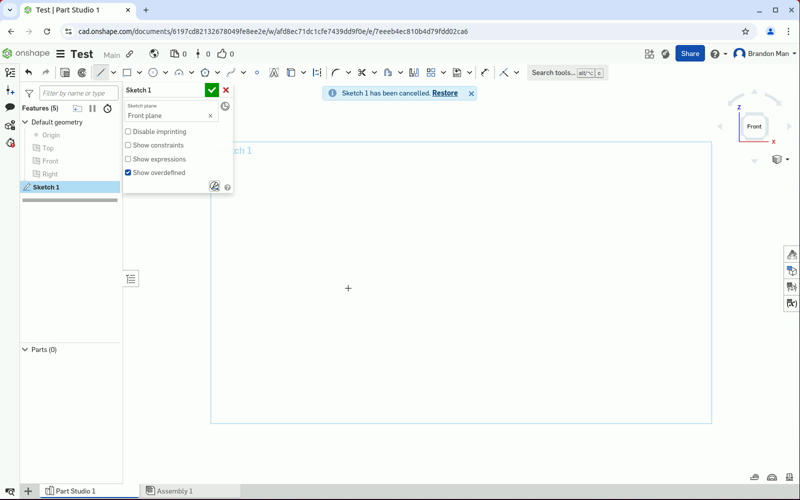
click(348, 287)
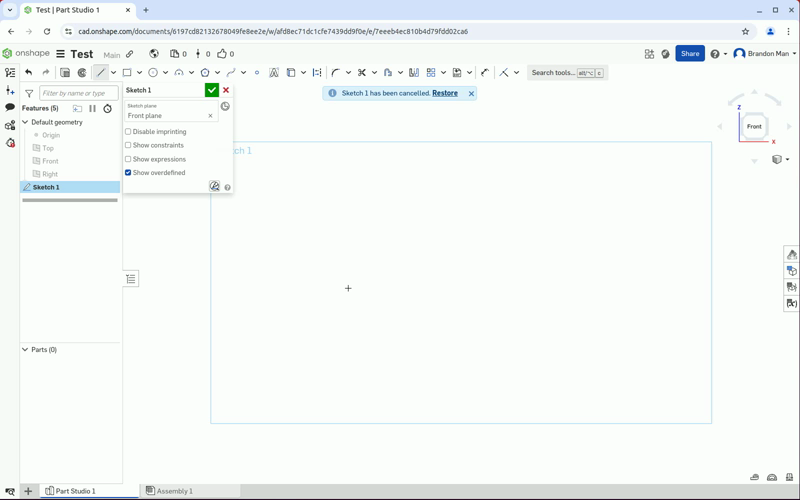
key_up(shift)
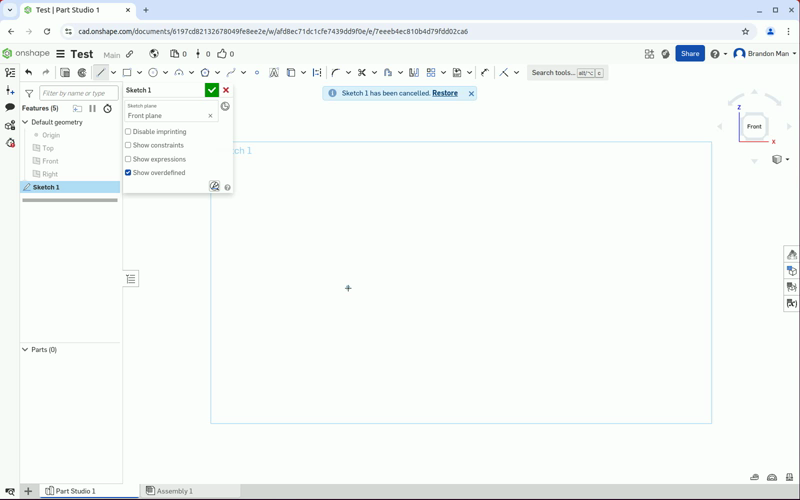
key_down(shift)
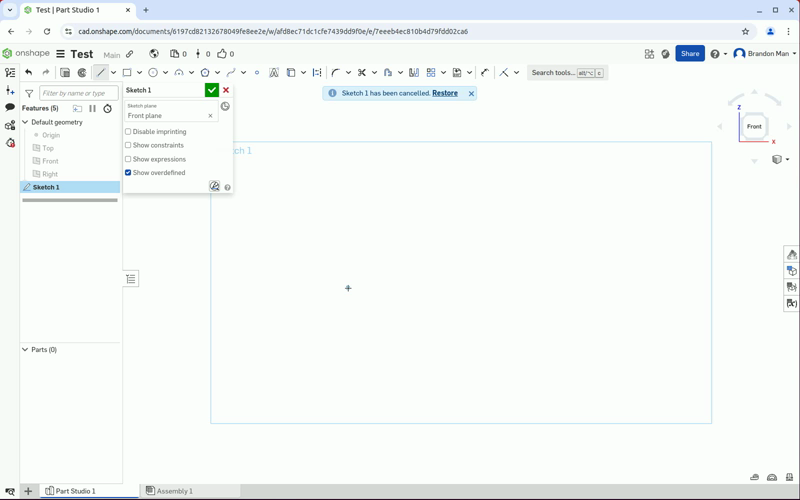
mouse_move(458, 287)
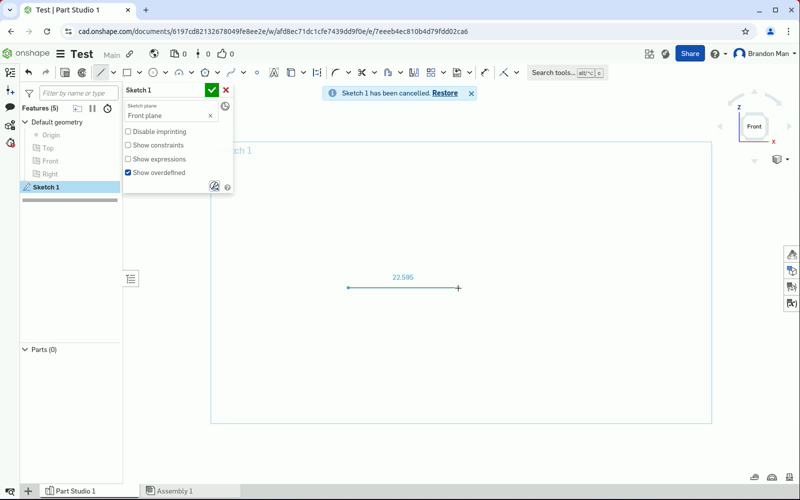
click(458, 287)
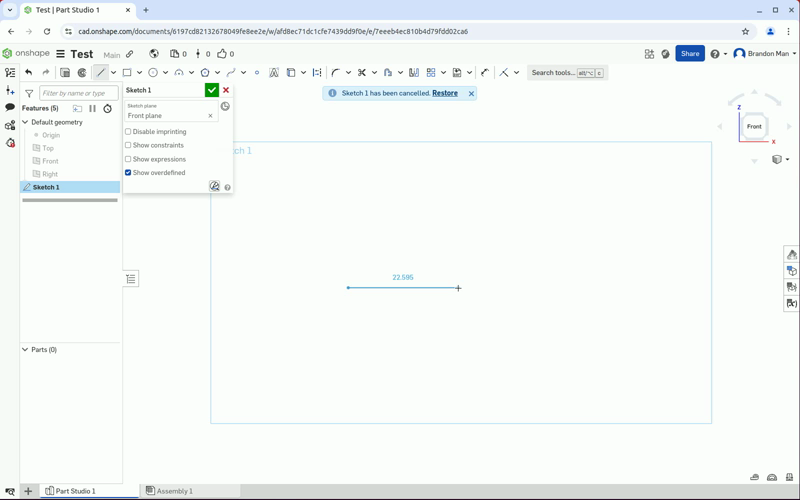
key_up(shift)
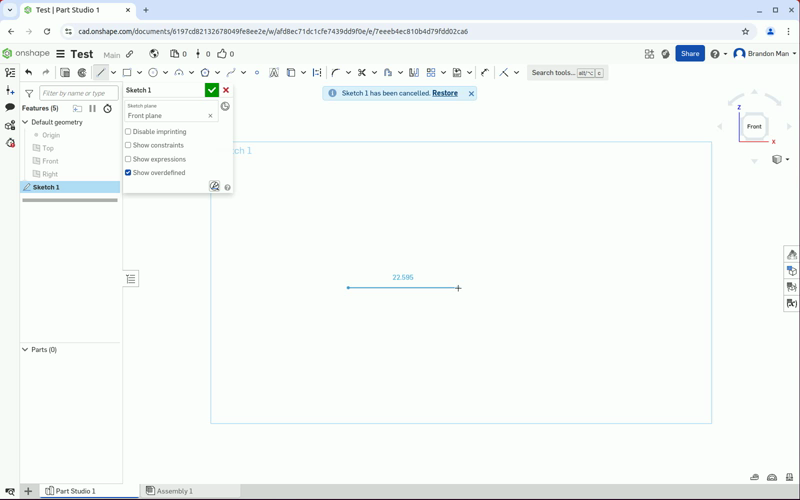
key_down(shift)
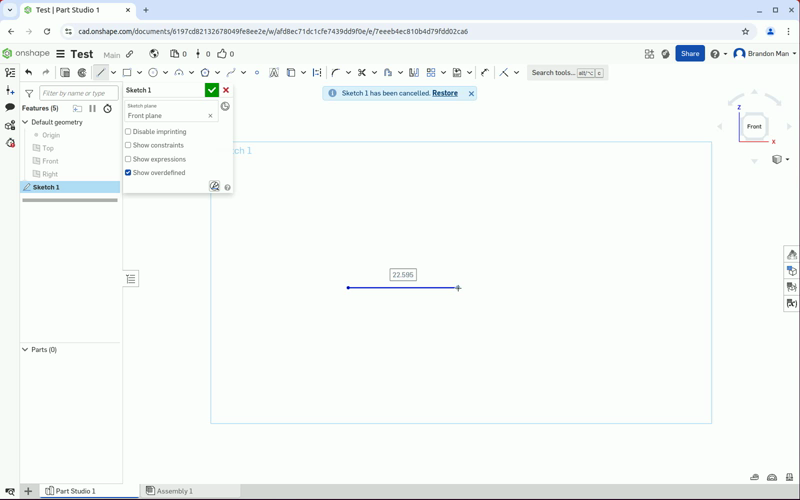
mouse_move(488, 287)
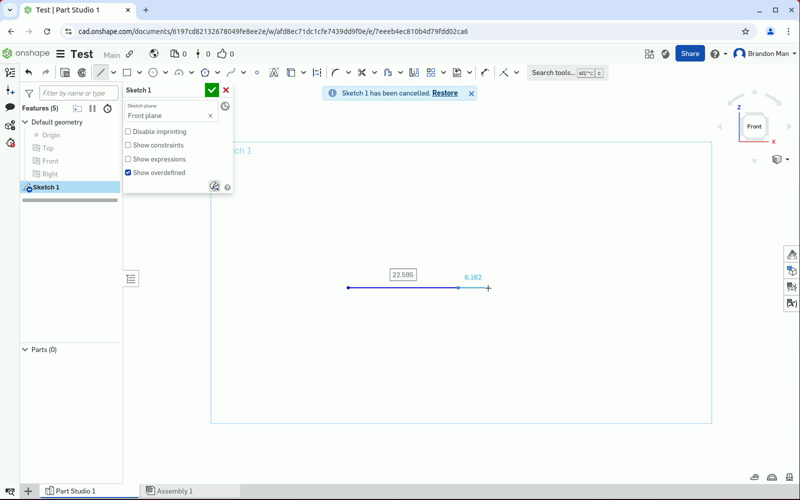
mouse_move(458, 282)
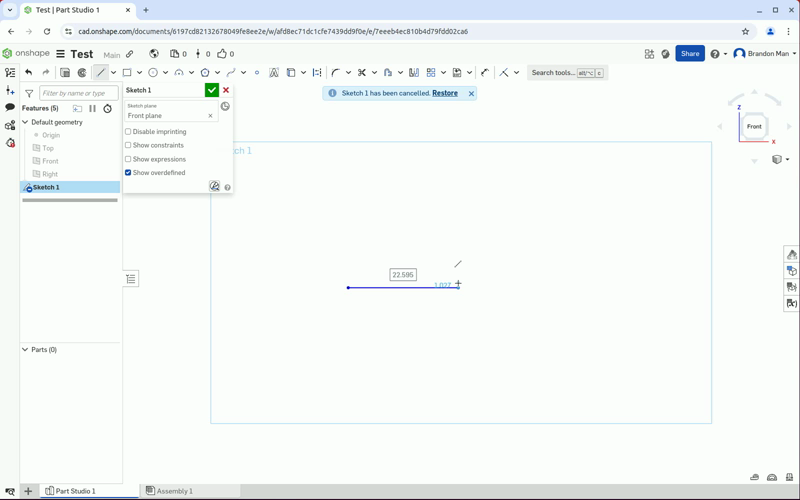
scroll(6)
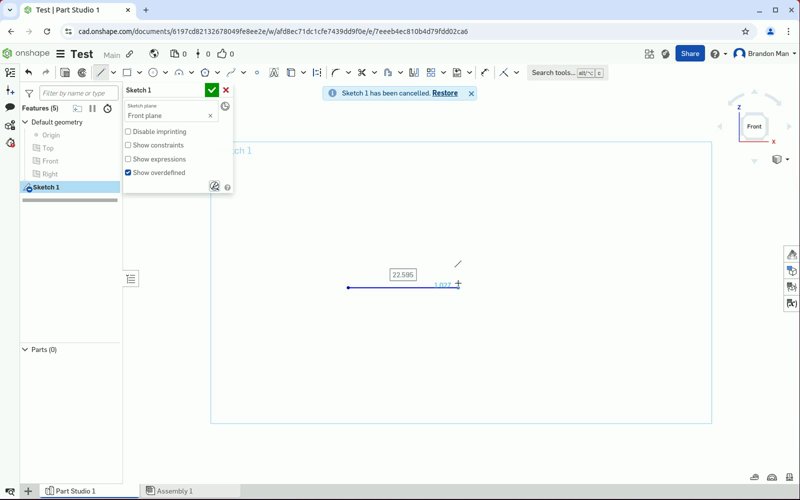
scroll(6)
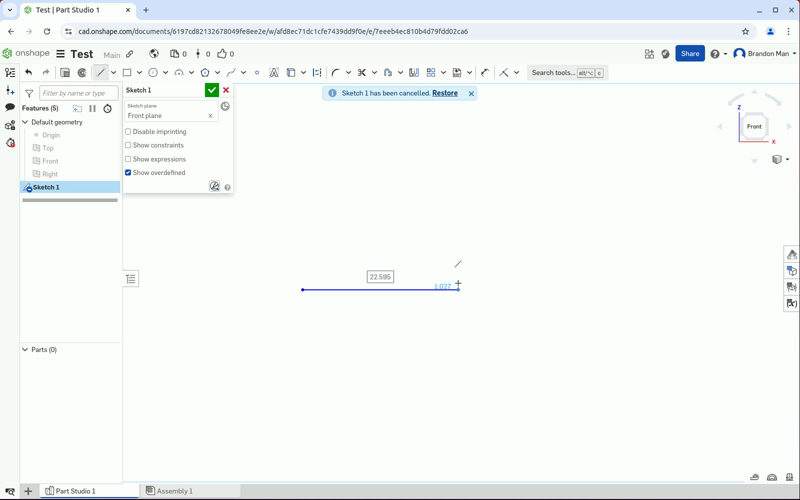
scroll(6)
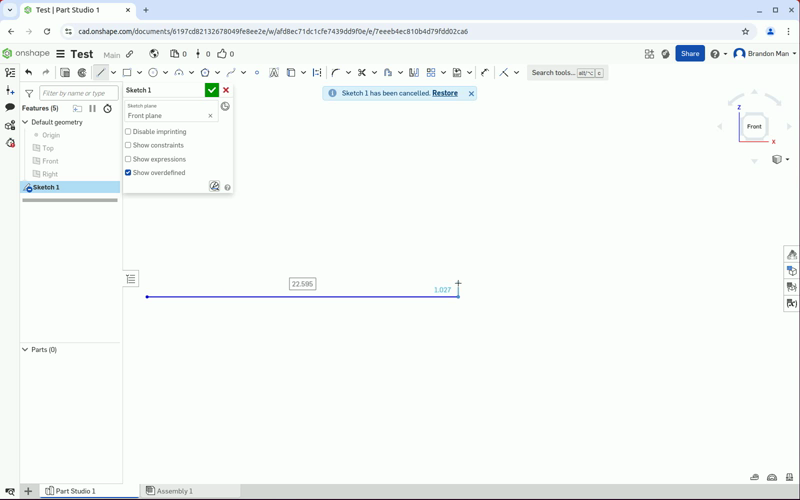
scroll(6)
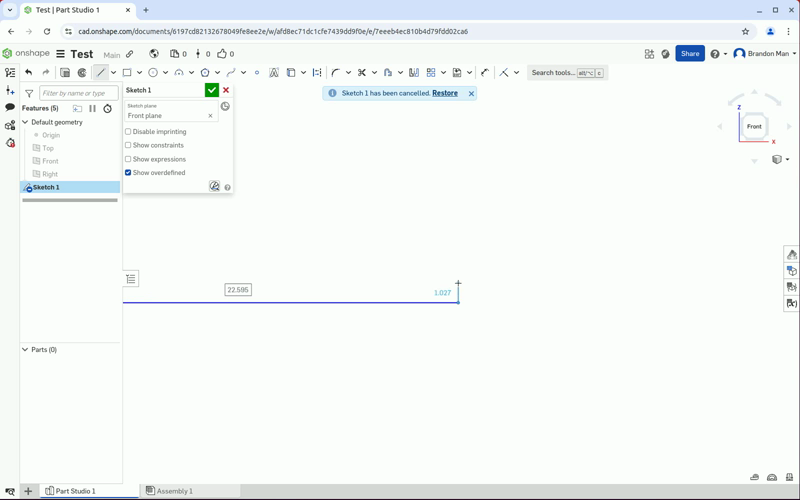
scroll(6)
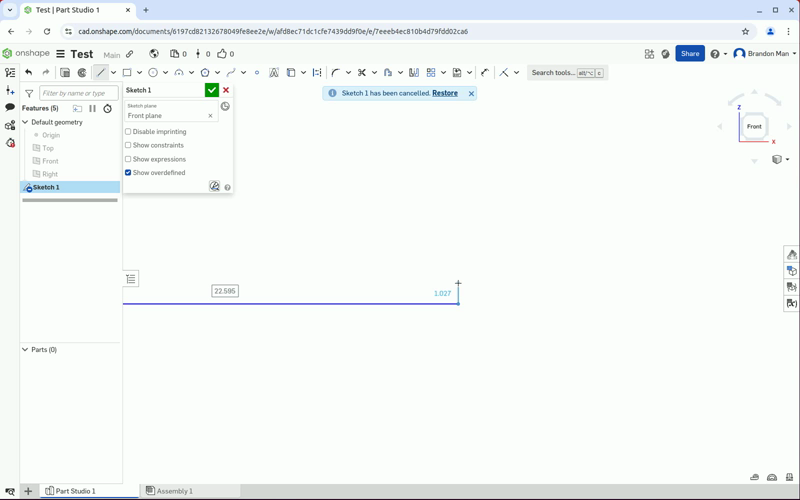
scroll(6)
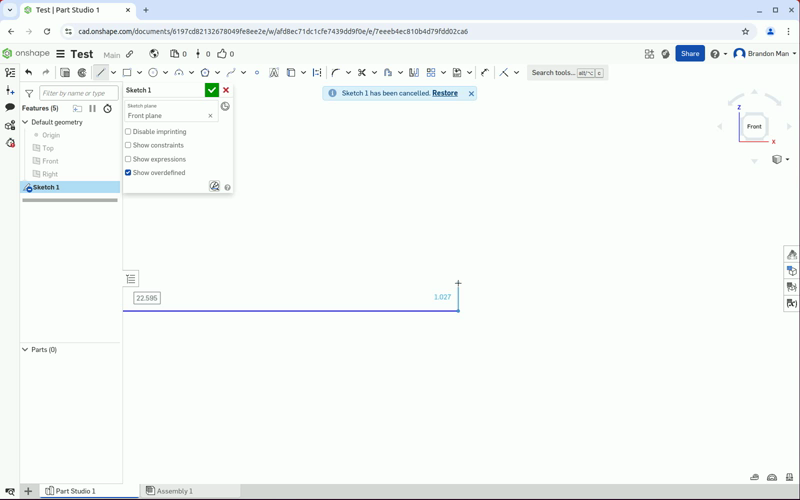
scroll(6)
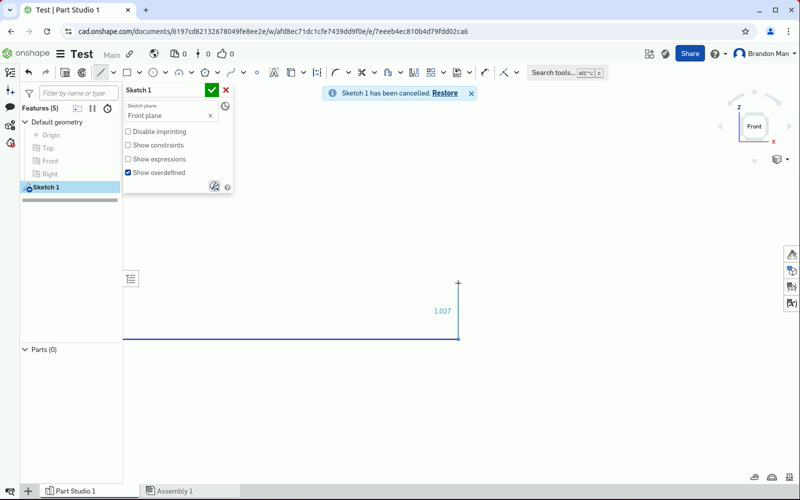
click(458, 282)
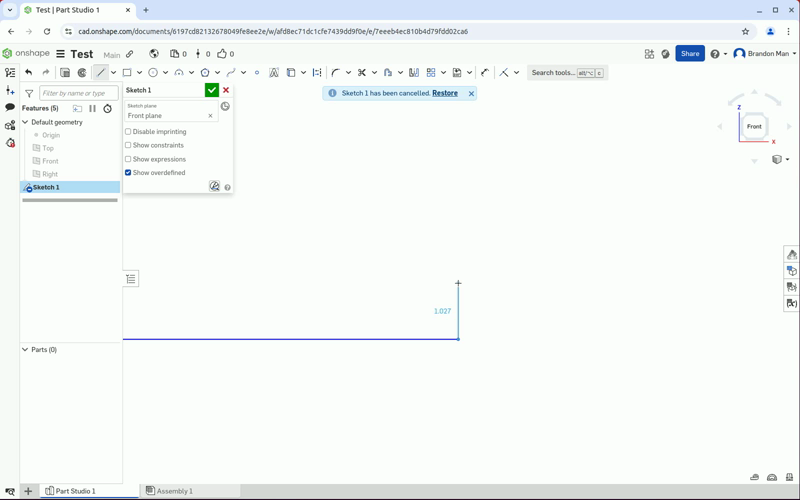
scroll(-6)
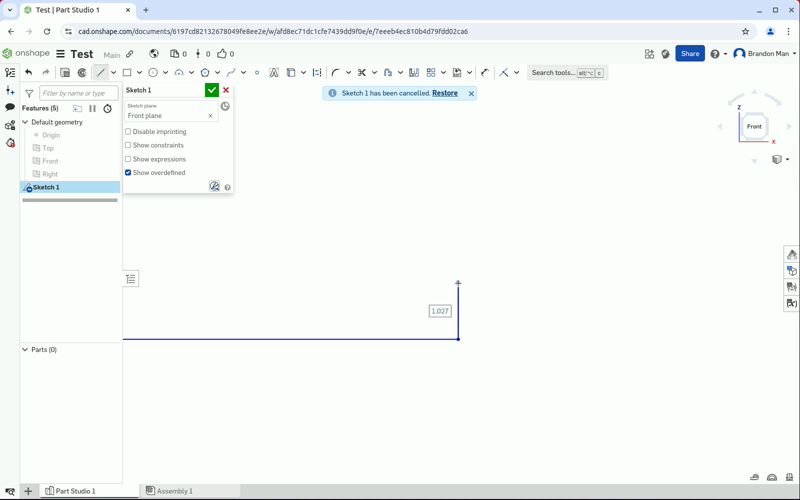
scroll(-6)
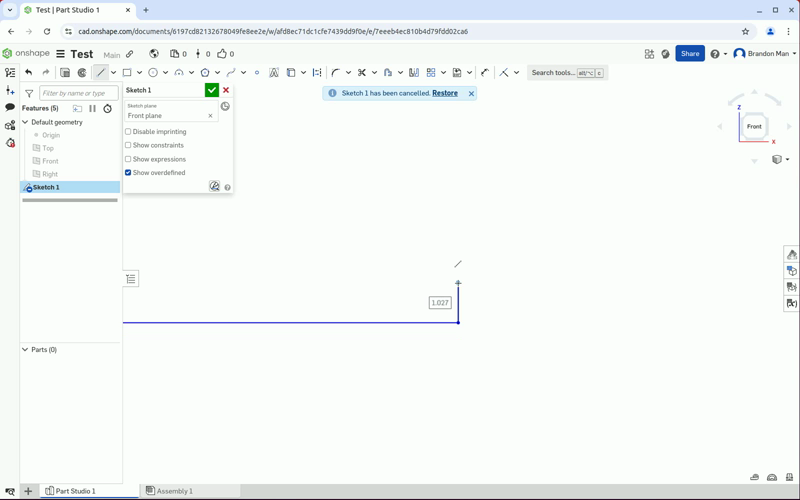
scroll(-6)
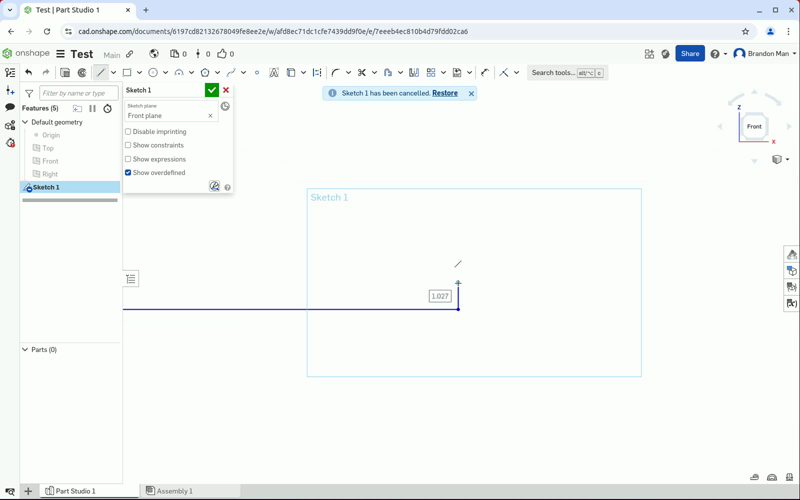
scroll(-6)
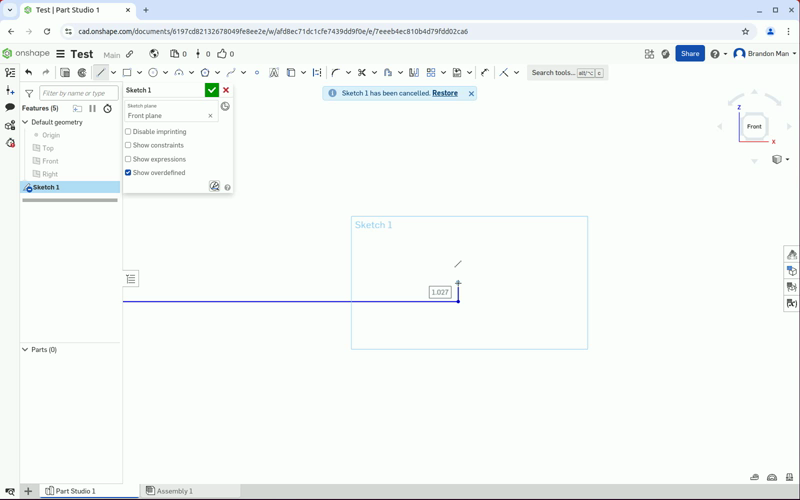
scroll(-6)
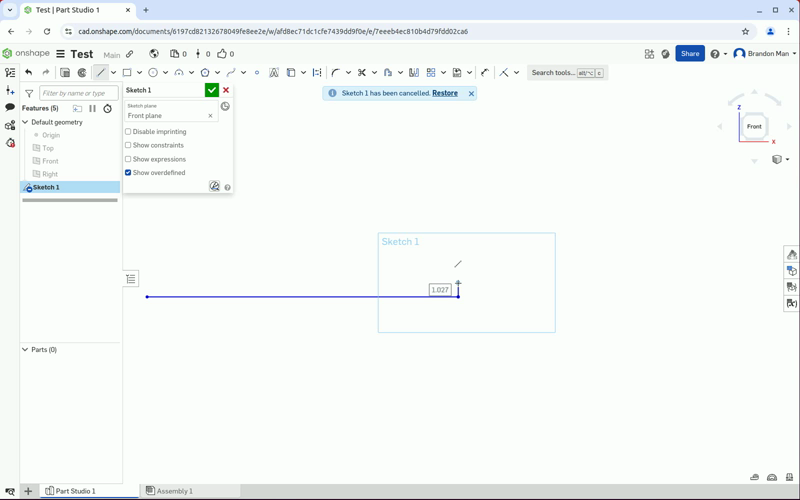
scroll(-6)
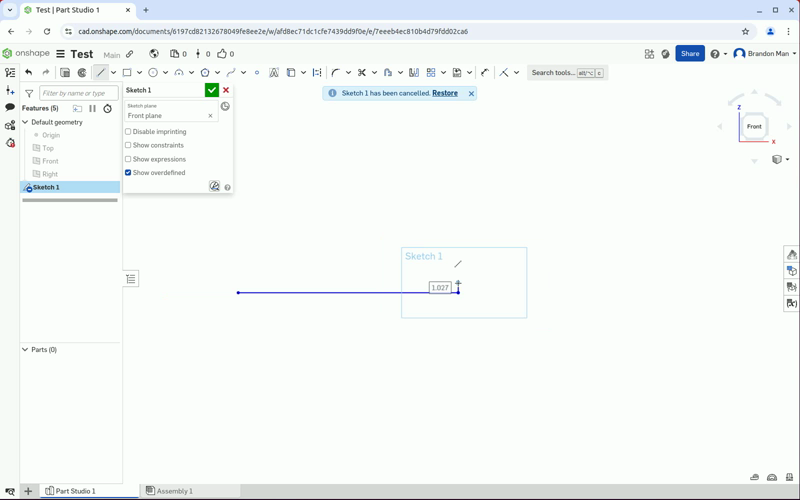
scroll(-6)
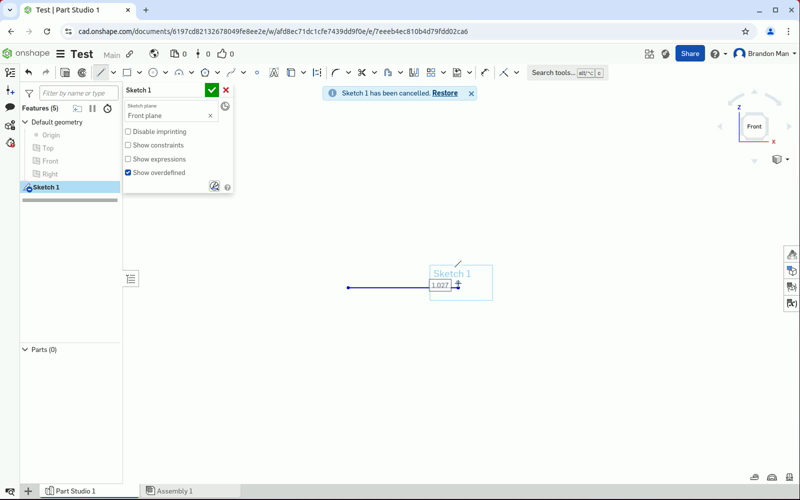
key_up(shift)
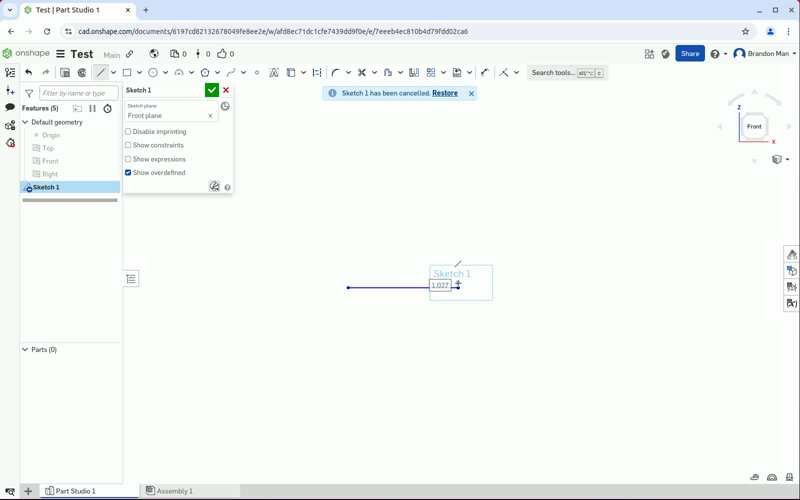
key_down(shift)
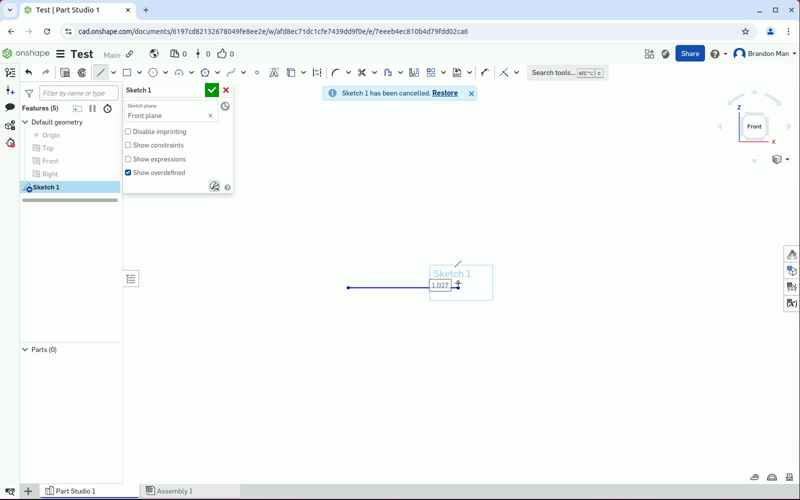
mouse_move(348, 282)
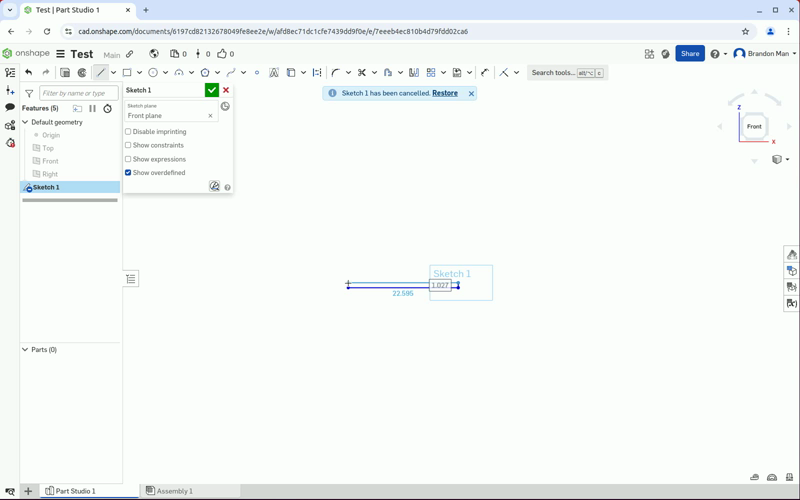
click(348, 282)
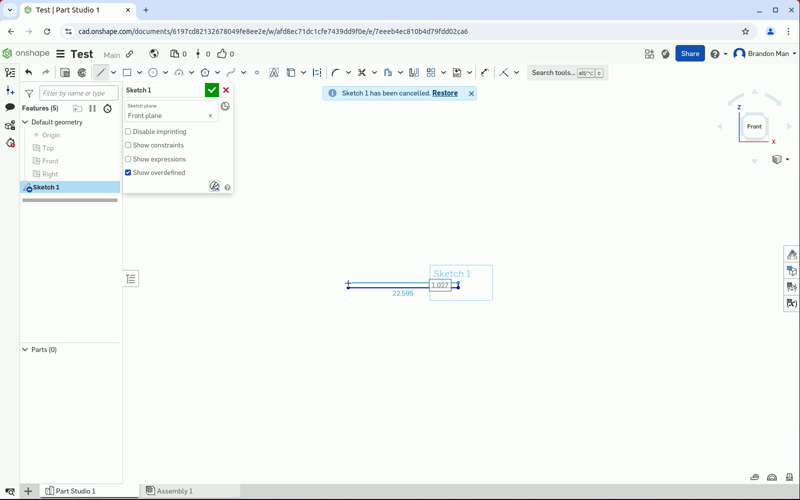
key_up(shift)
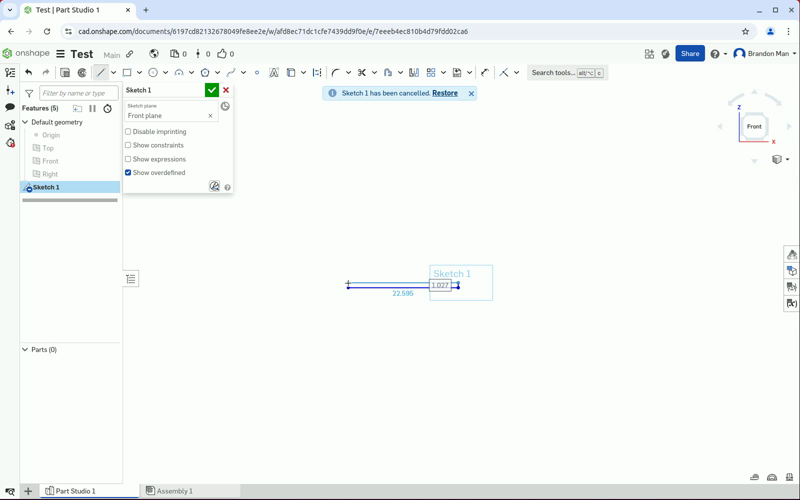
mouse_move(378, 282)
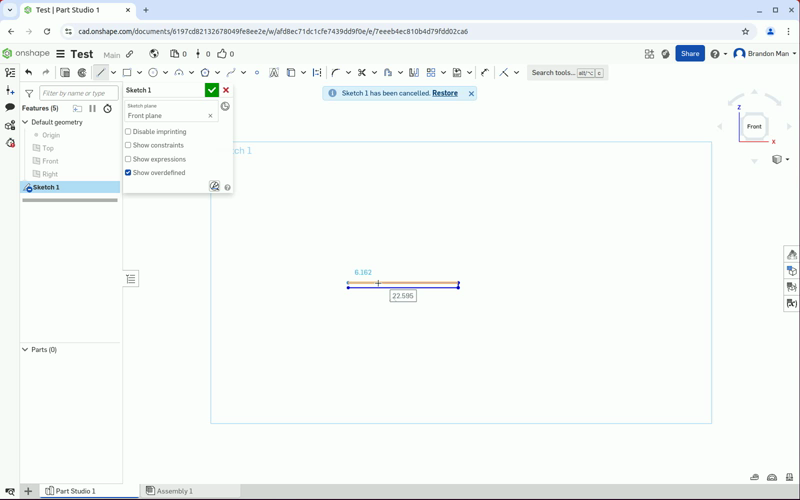
key_down(shift)
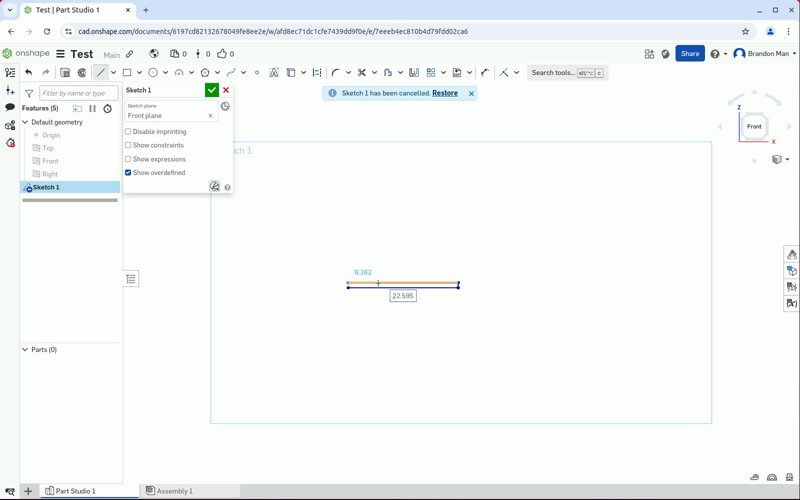
mouse_move(348, 287)
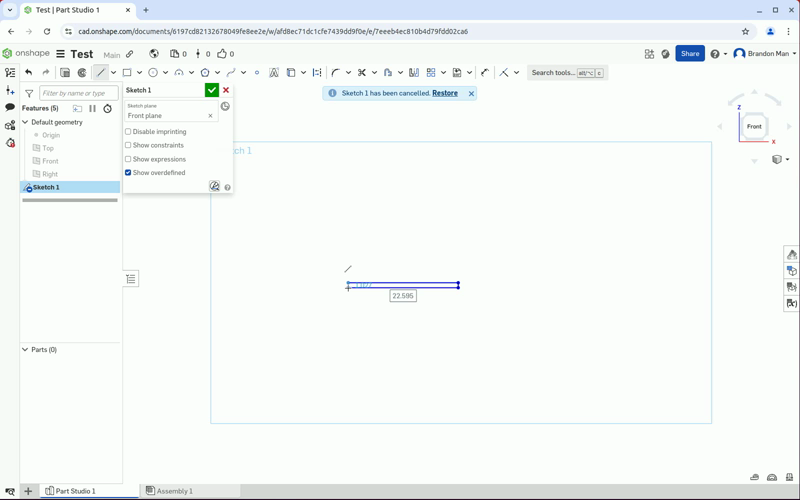
scroll(6)
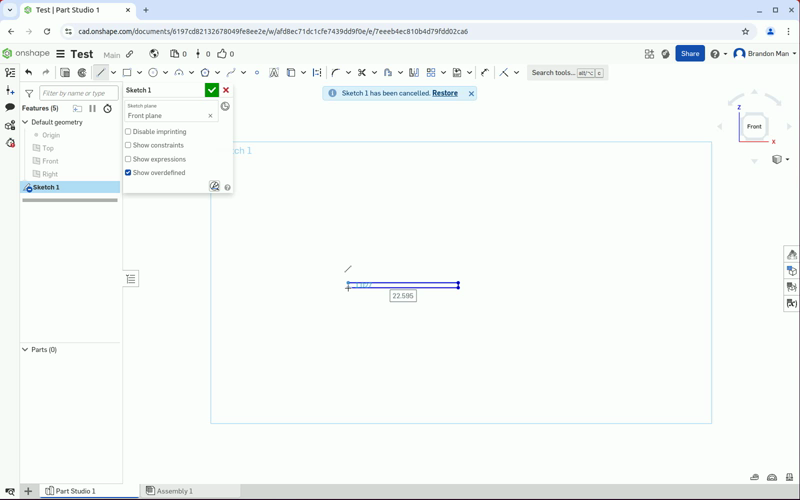
scroll(6)
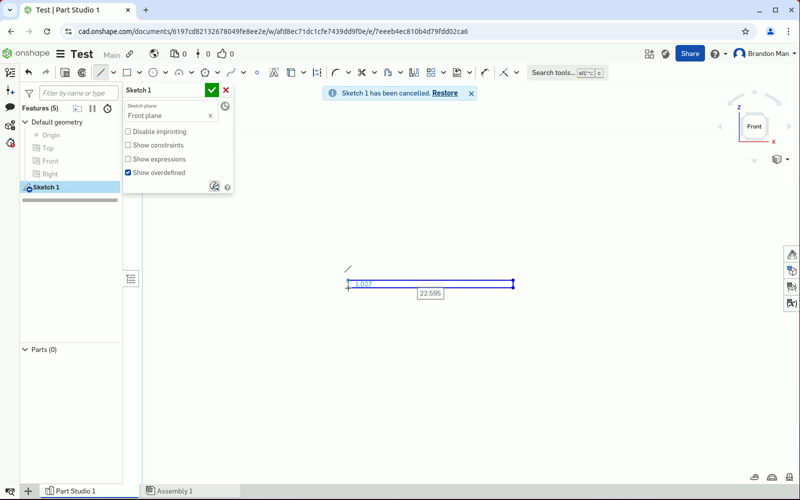
scroll(6)
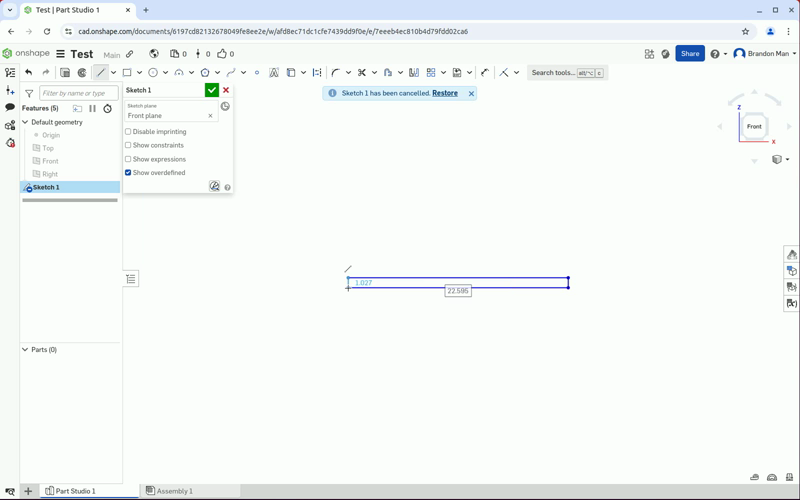
scroll(6)
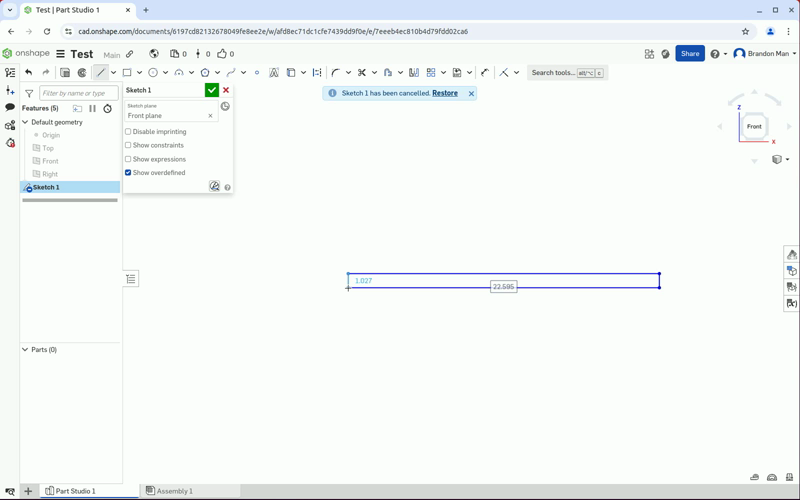
scroll(6)
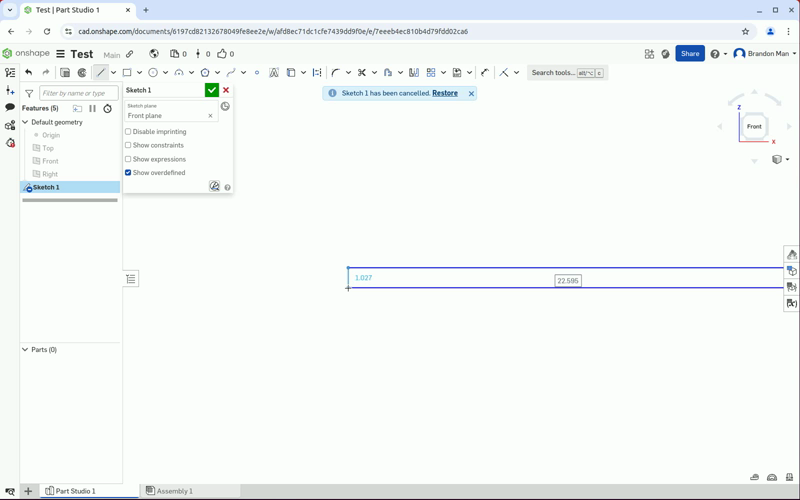
scroll(6)
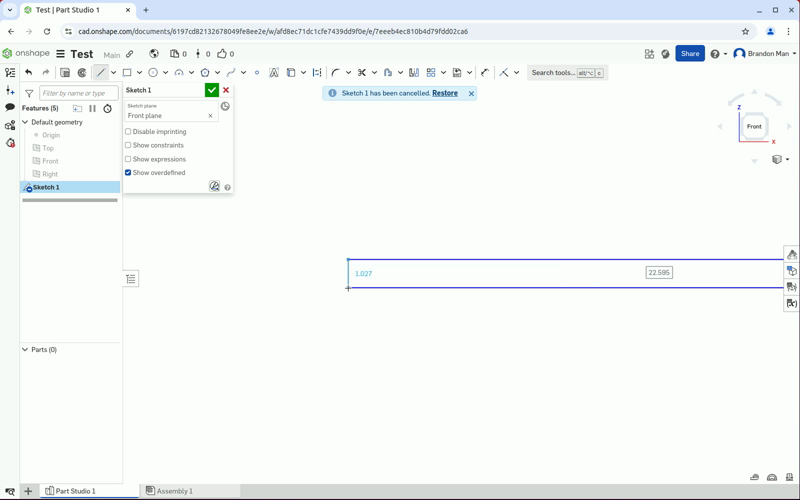
scroll(6)
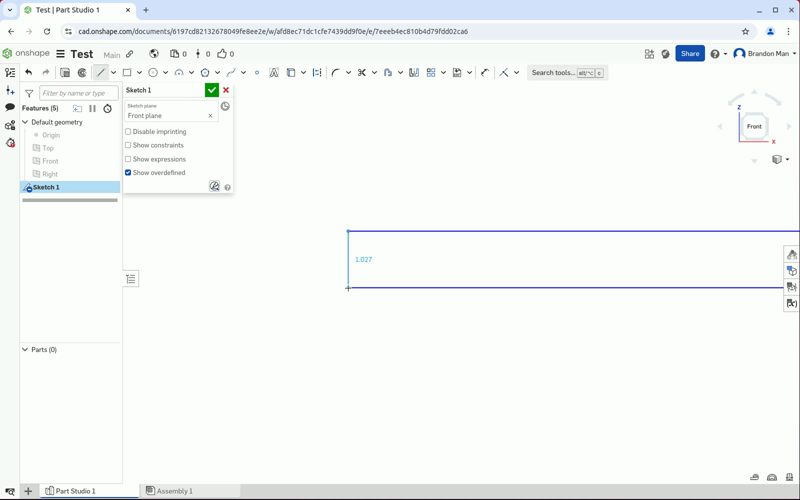
key_up(shift)
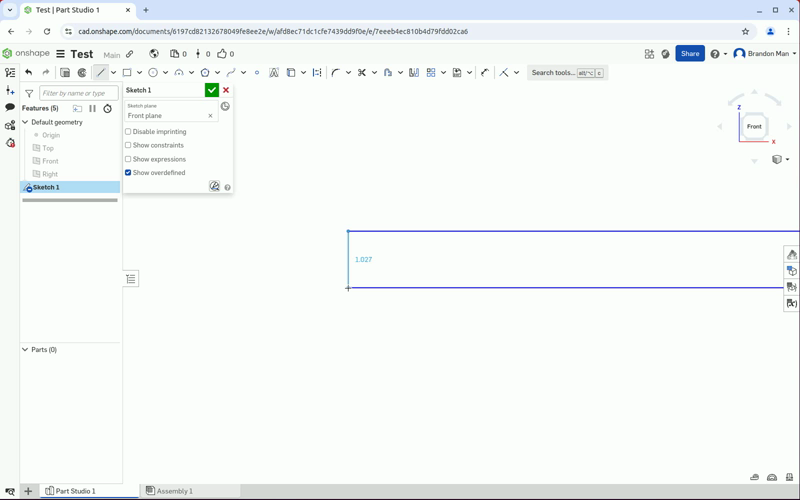
click(348, 287)
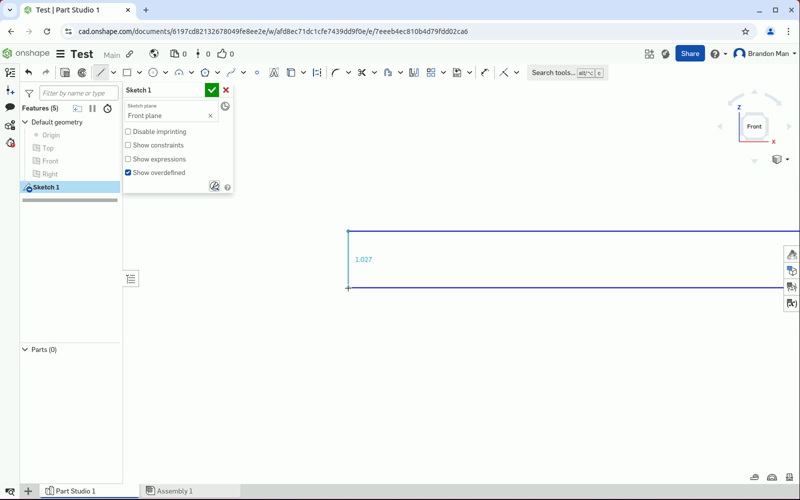
scroll(-6)
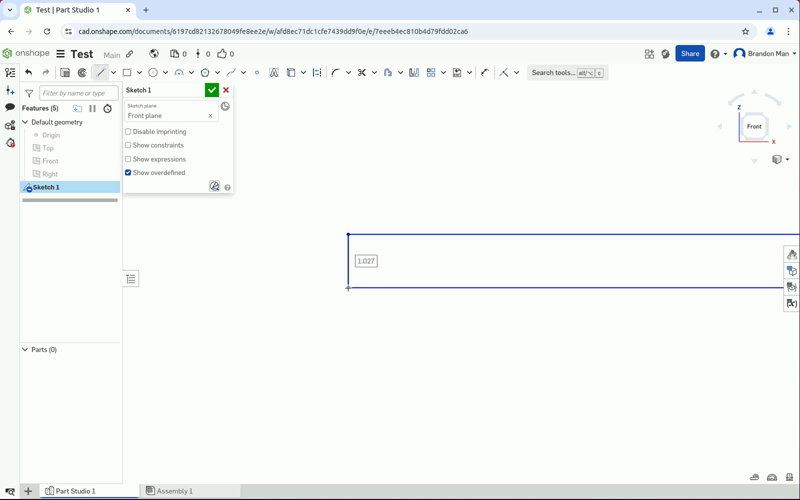
scroll(-6)
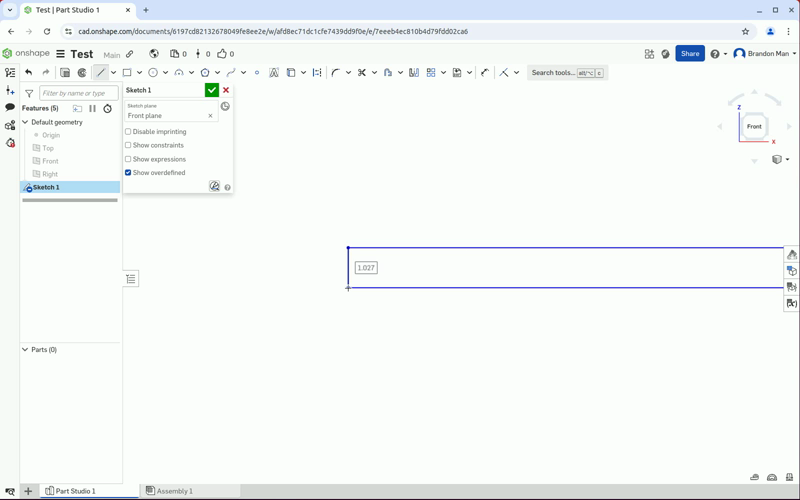
scroll(-6)
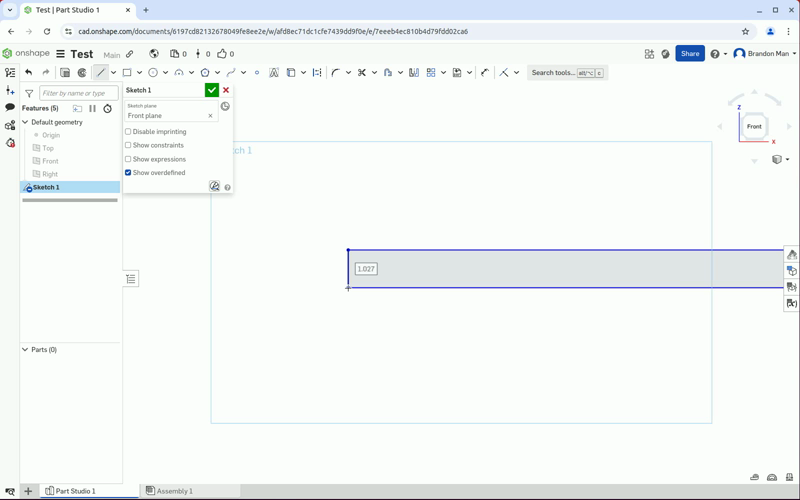
scroll(-6)
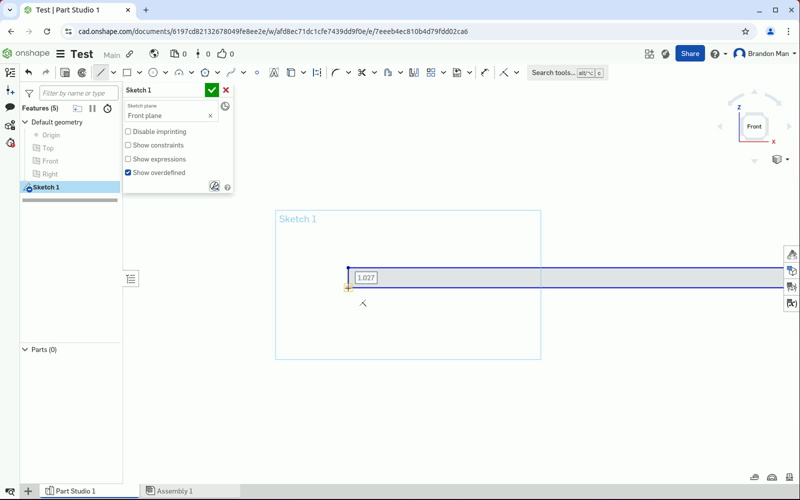
scroll(-6)
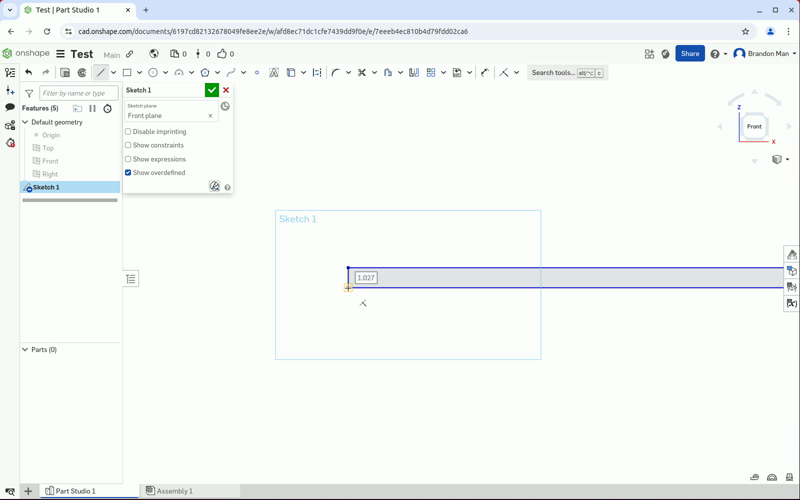
scroll(-6)
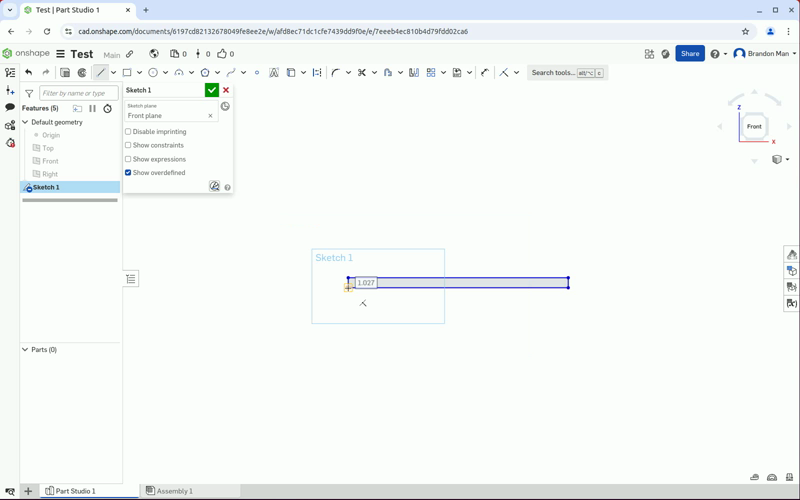
scroll(-6)
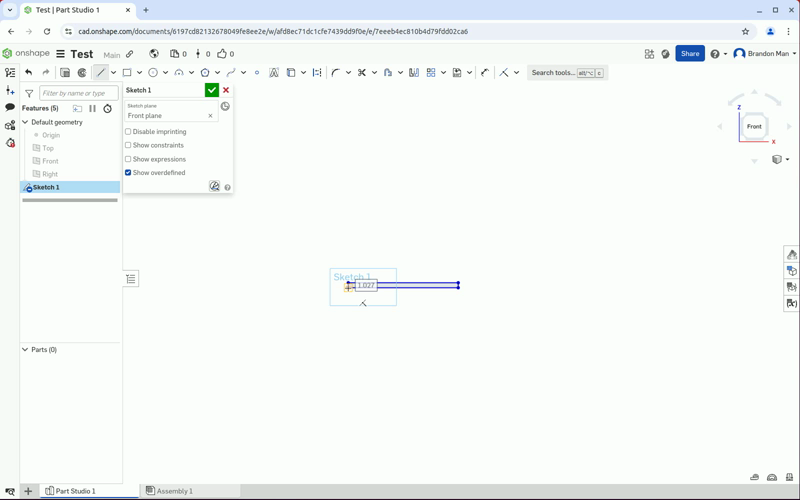
key(esc)
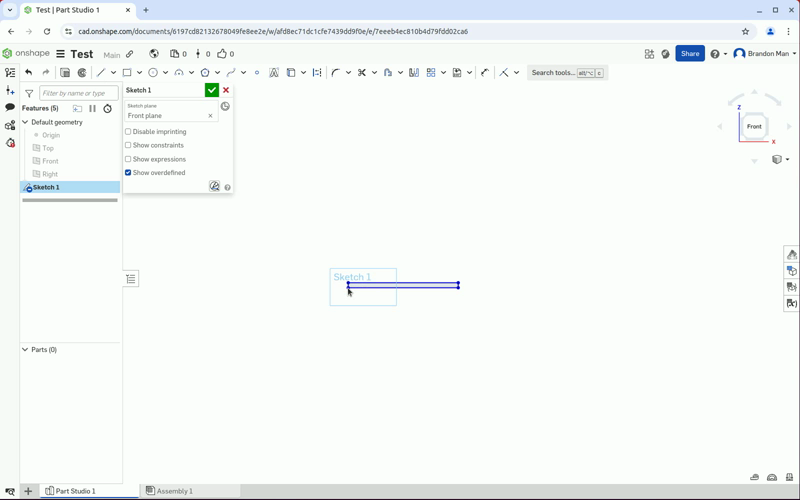
mouse_move(392, 284)
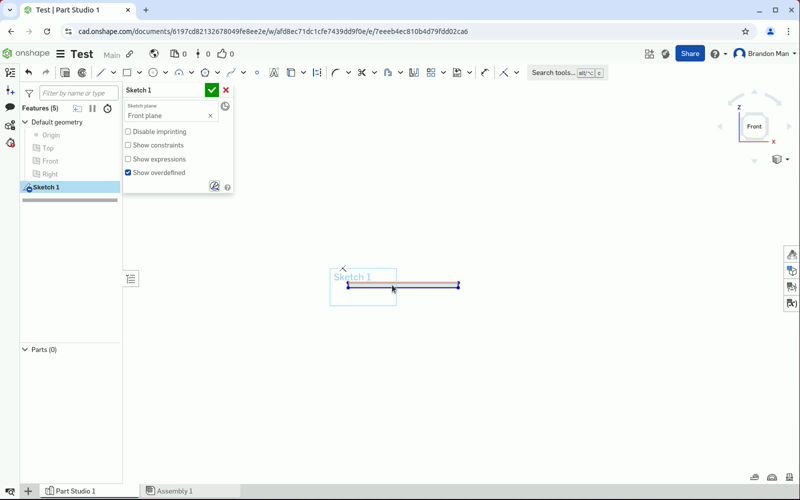
scroll(6)
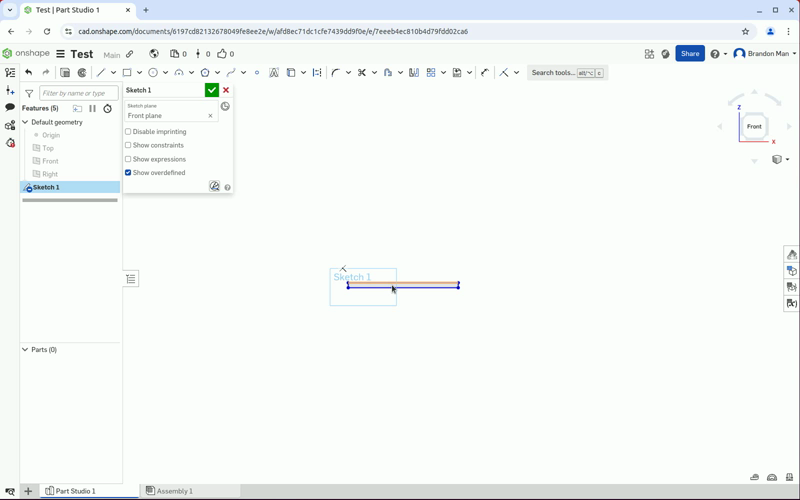
scroll(6)
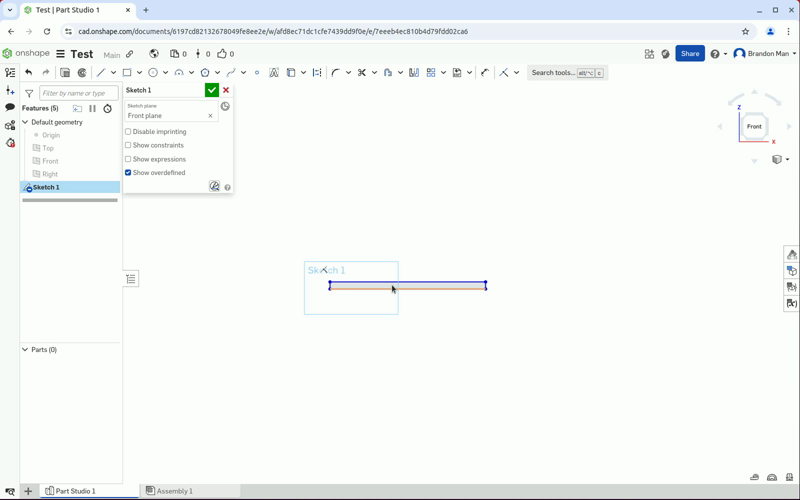
scroll(6)
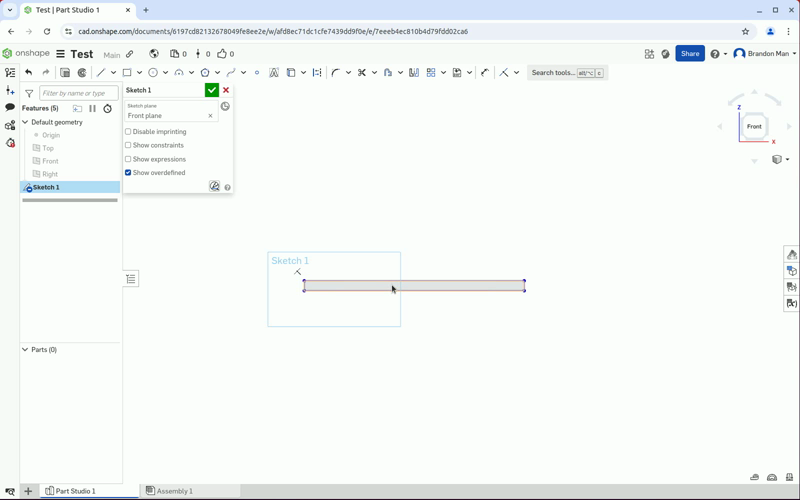
scroll(6)
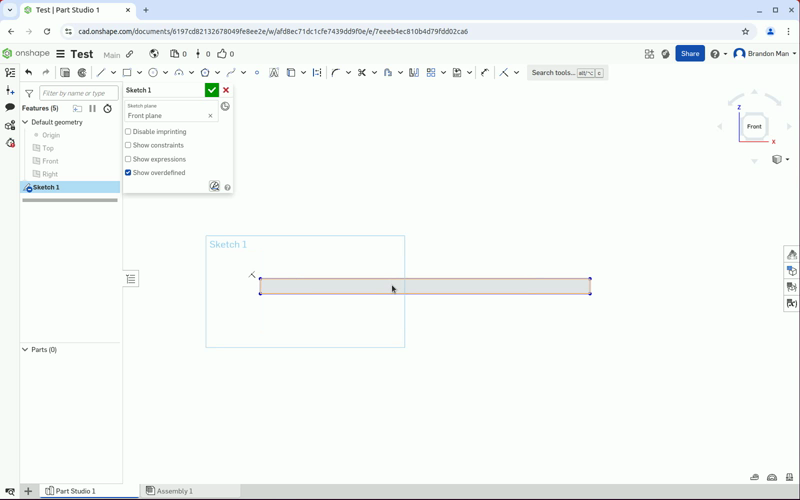
scroll(6)
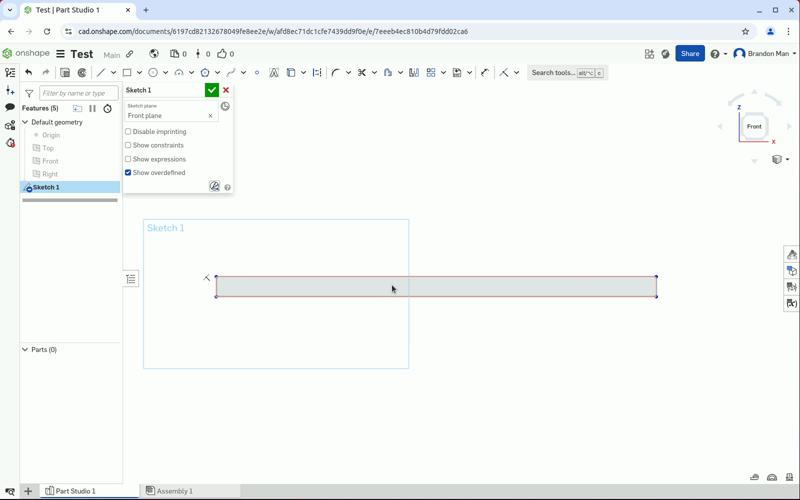
scroll(6)
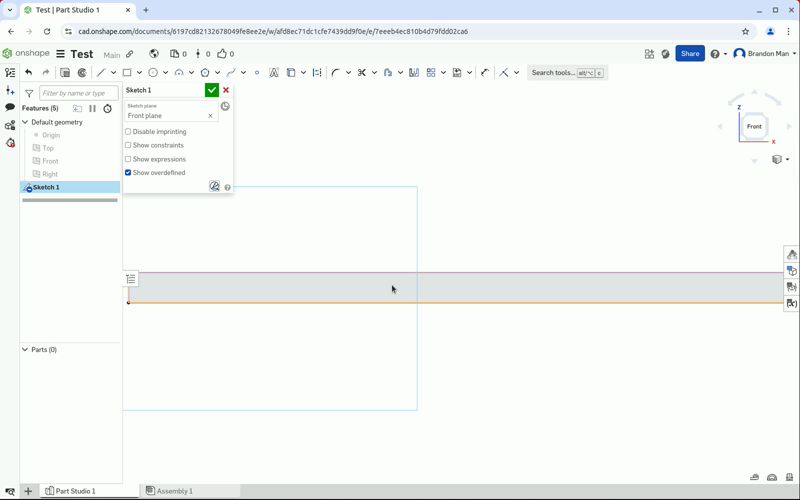
scroll(6)
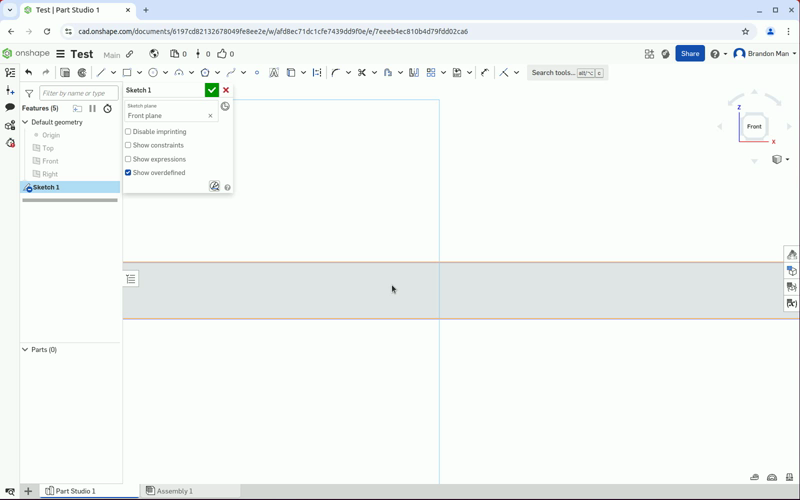
click(392, 284)
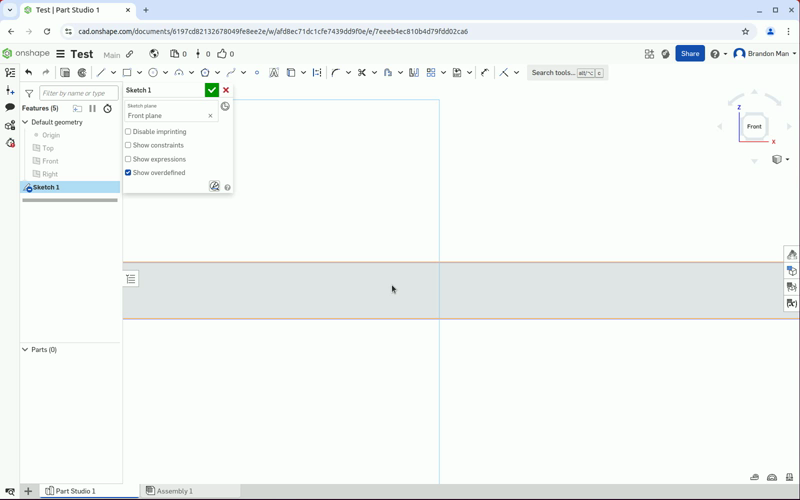
scroll(-6)
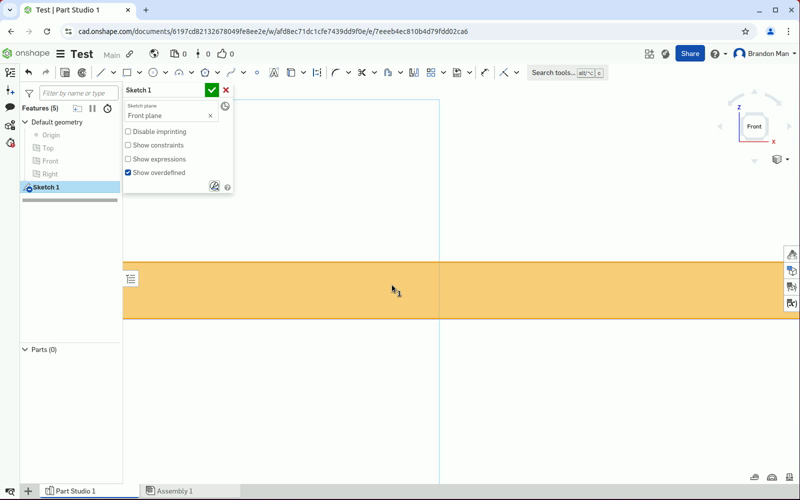
scroll(-6)
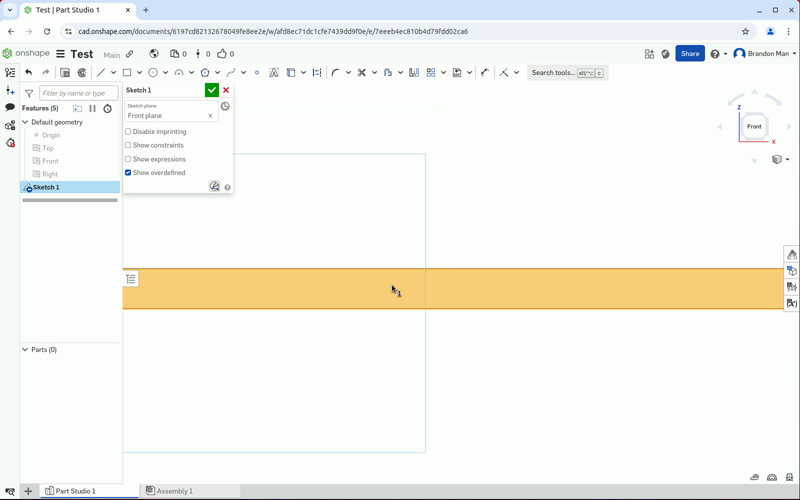
scroll(-6)
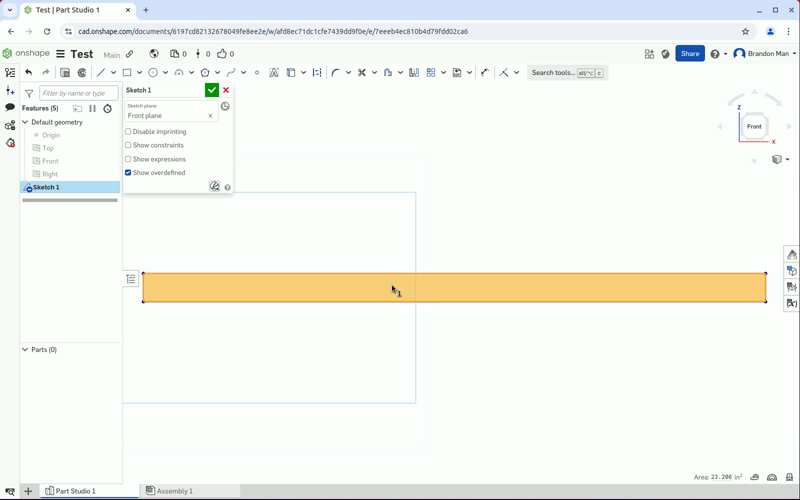
scroll(-6)
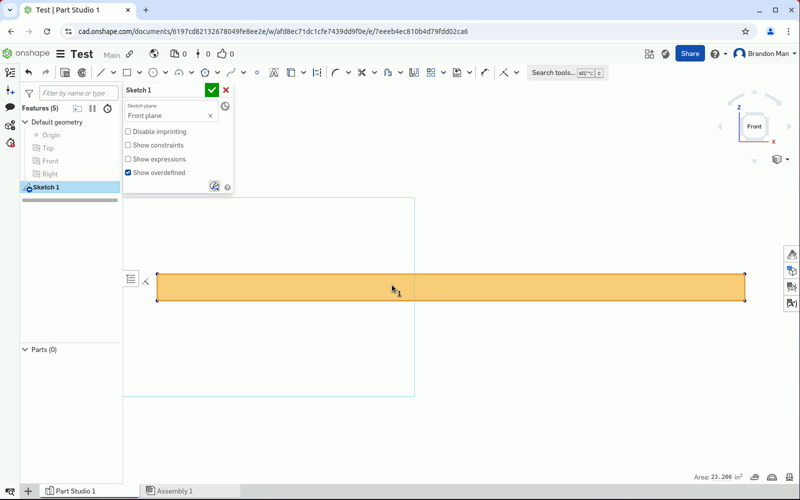
scroll(-6)
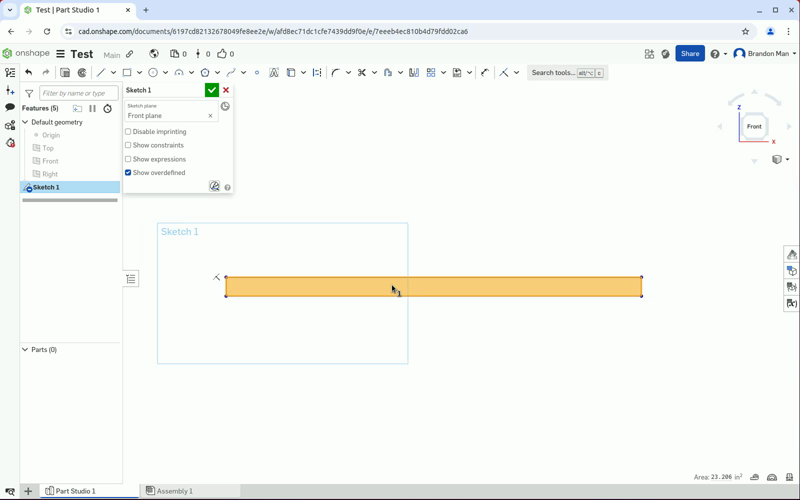
scroll(-6)
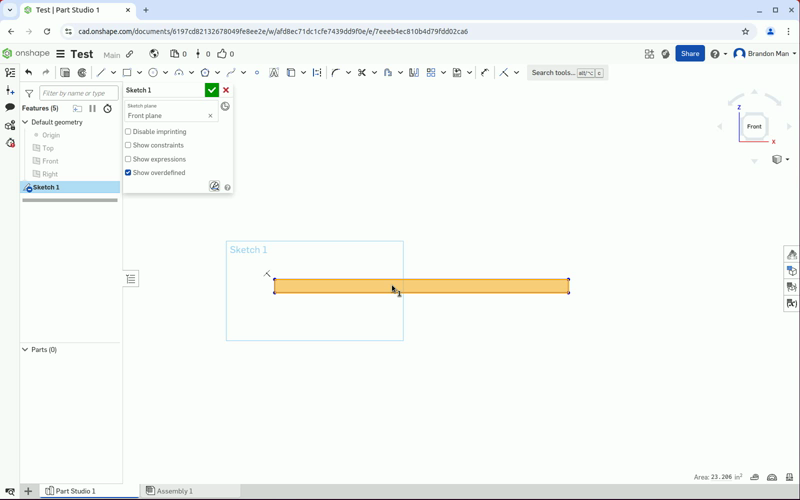
scroll(-6)
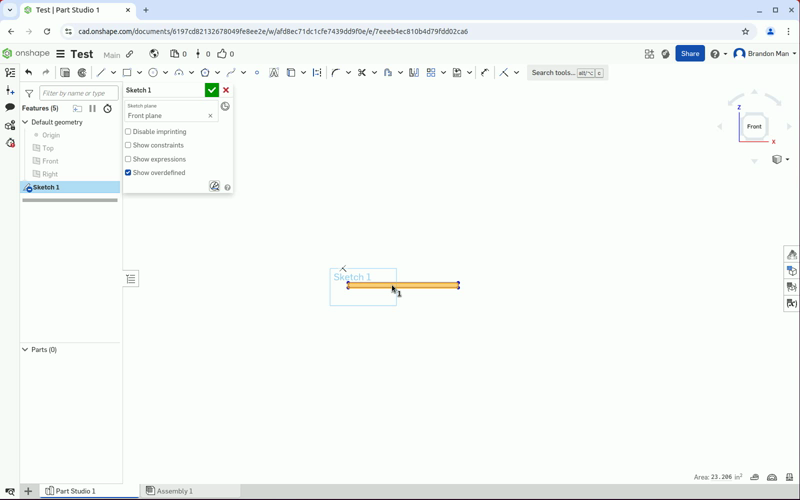
mouse_move(73, 352)
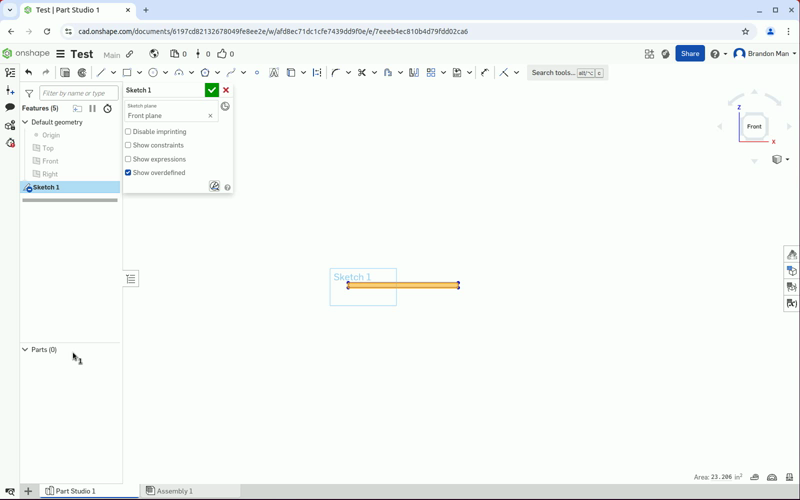
key(shift+y)
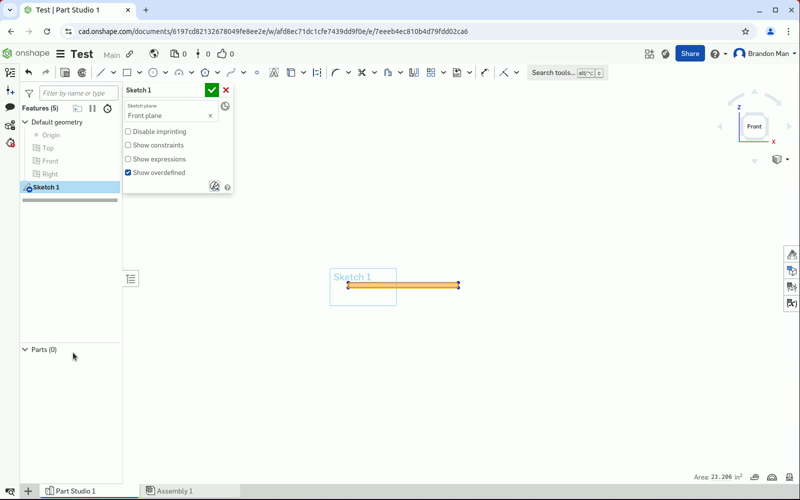
key(shift+e)
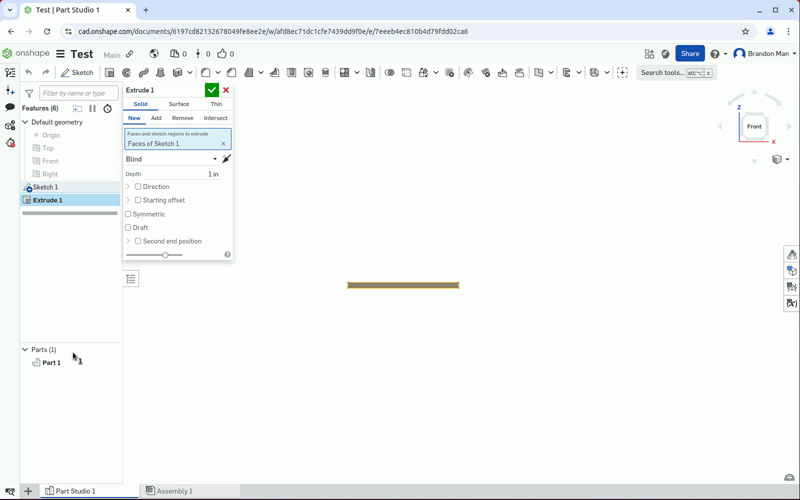
mouse_move(143, 106)
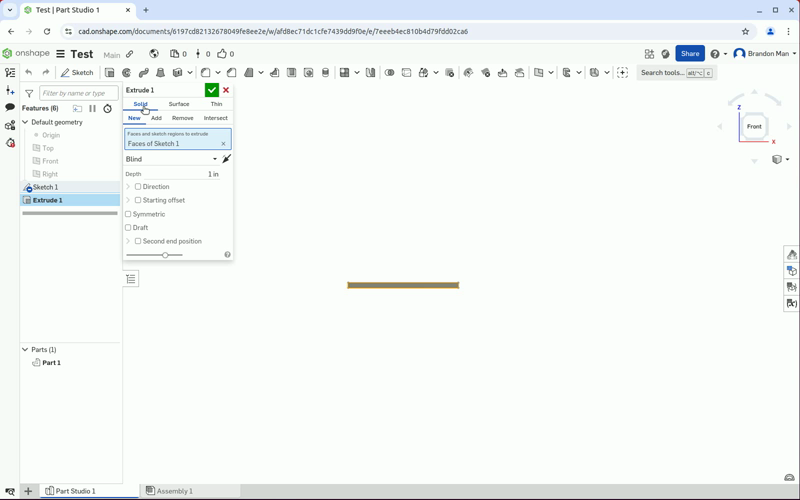
click(143, 106)
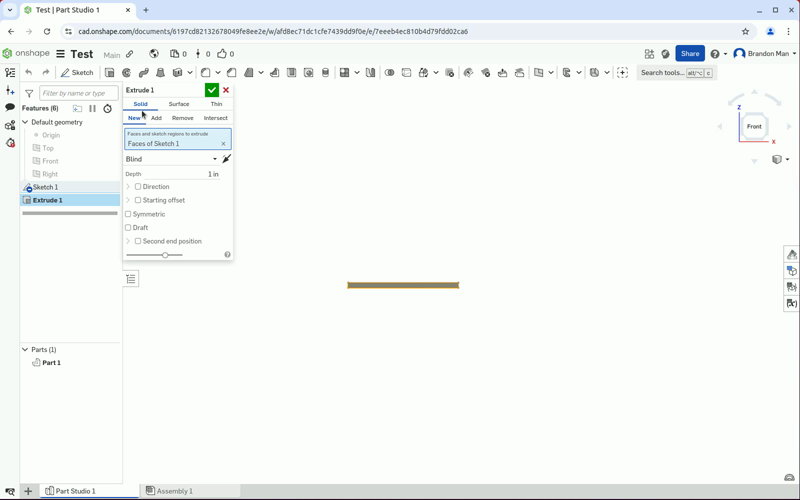
mouse_move(137, 120)
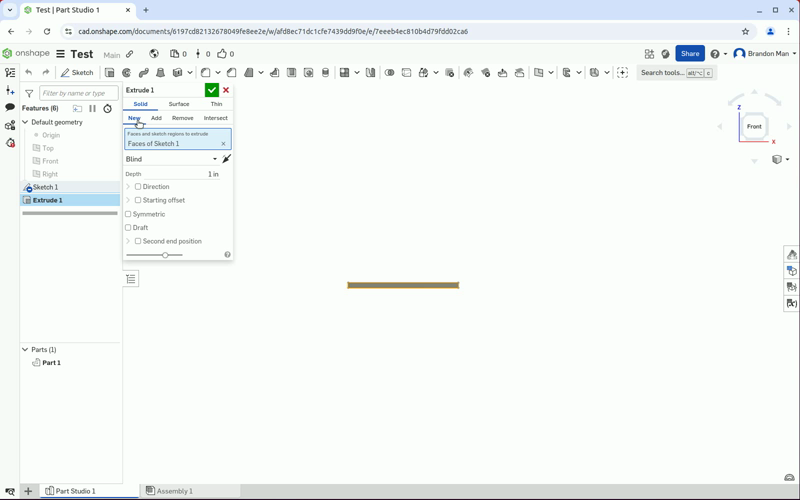
click(137, 120)
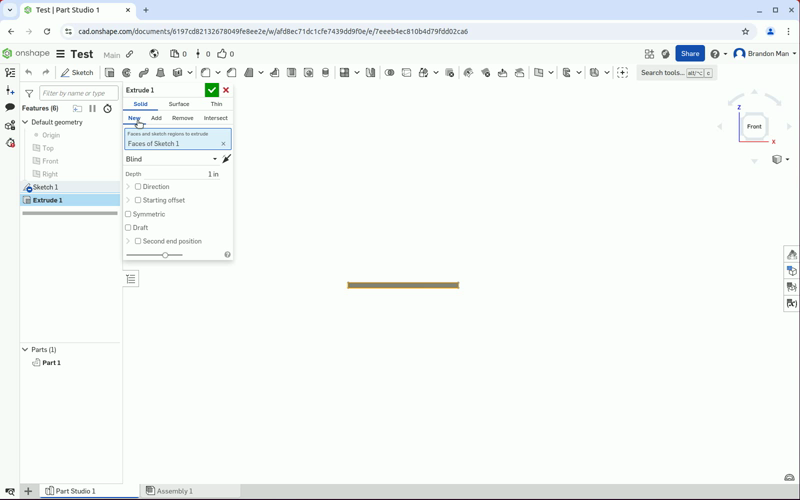
key(tab, 4)
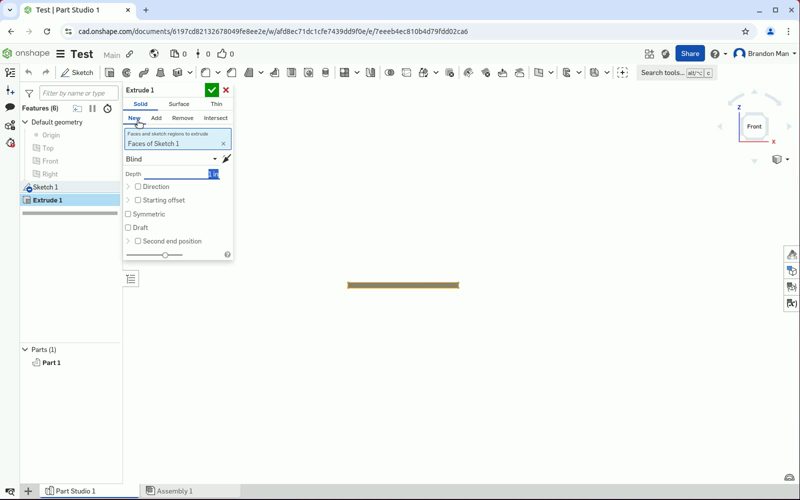
text(0.963)
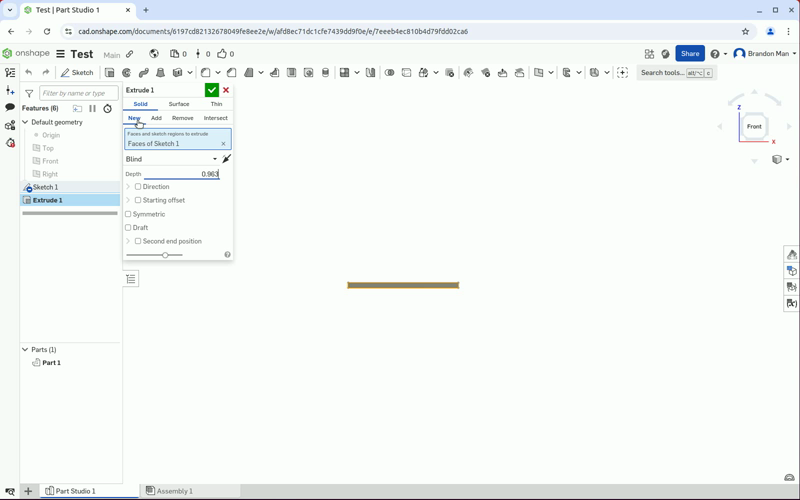
key(enter)
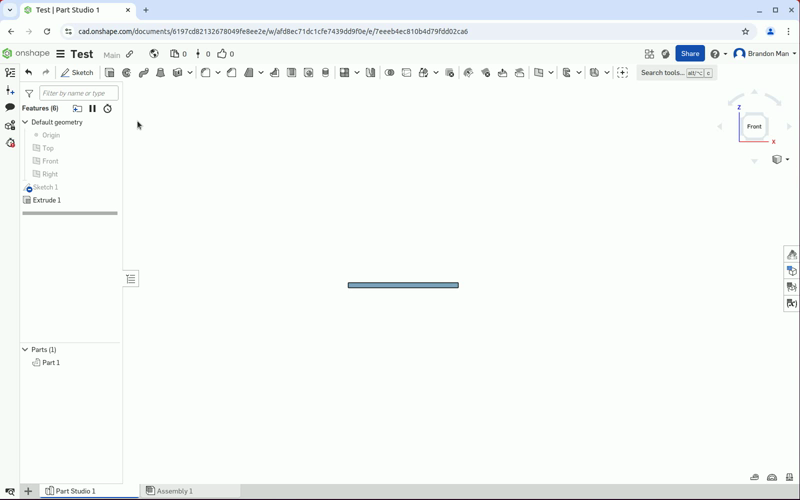
key(shift+h)
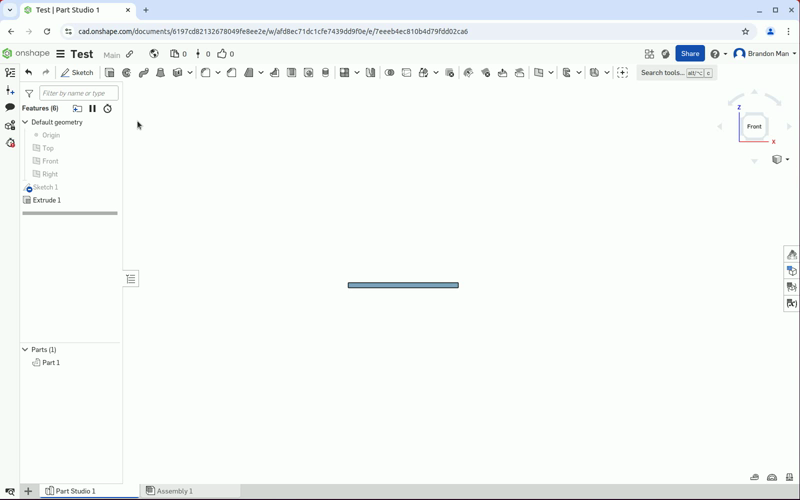
key(shift+h)
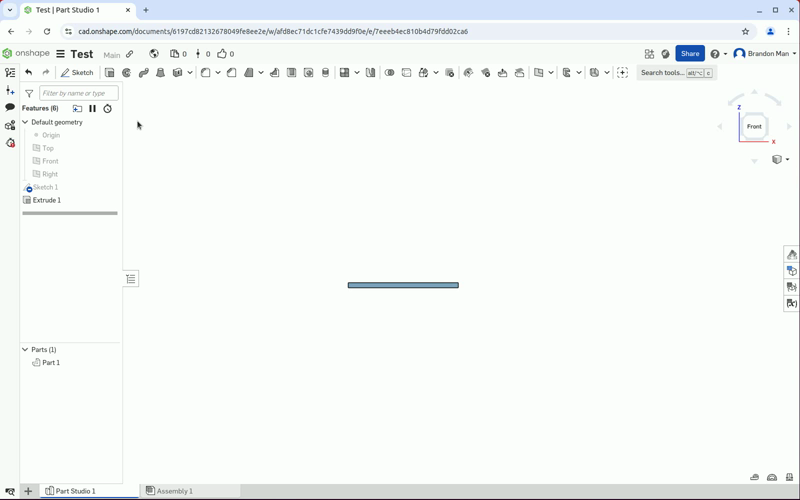
mouse_move(73, 189)
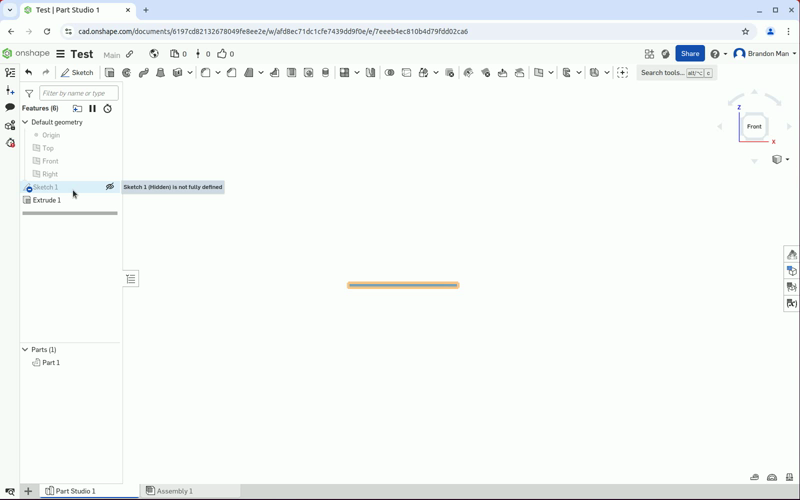
click(73, 189)
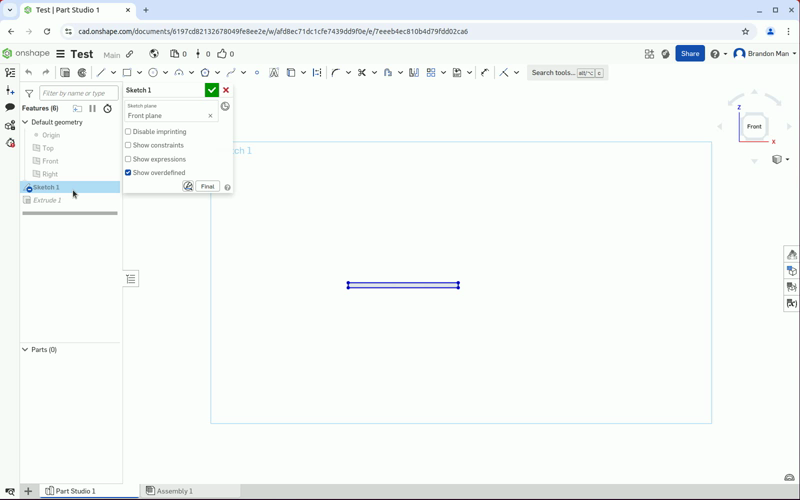
mouse_move(229, 92)
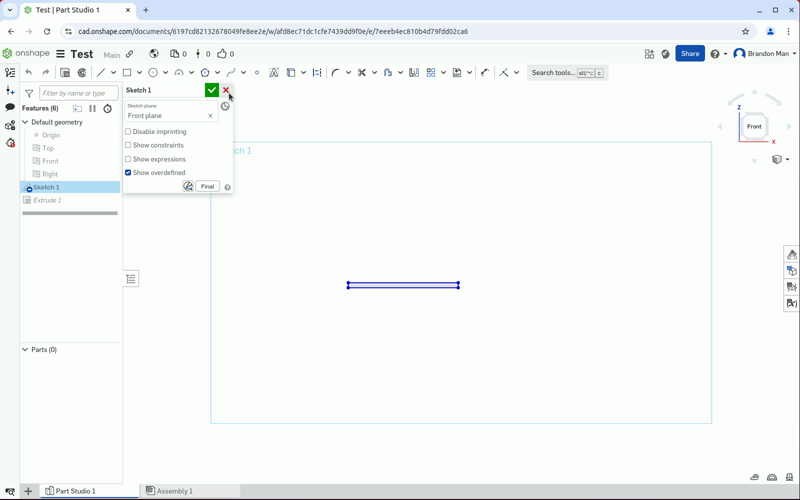
click(229, 92)
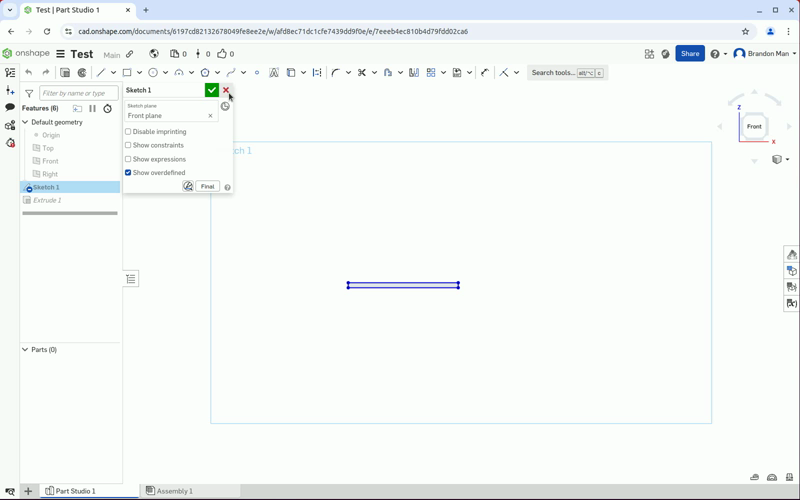
key(shift+s)
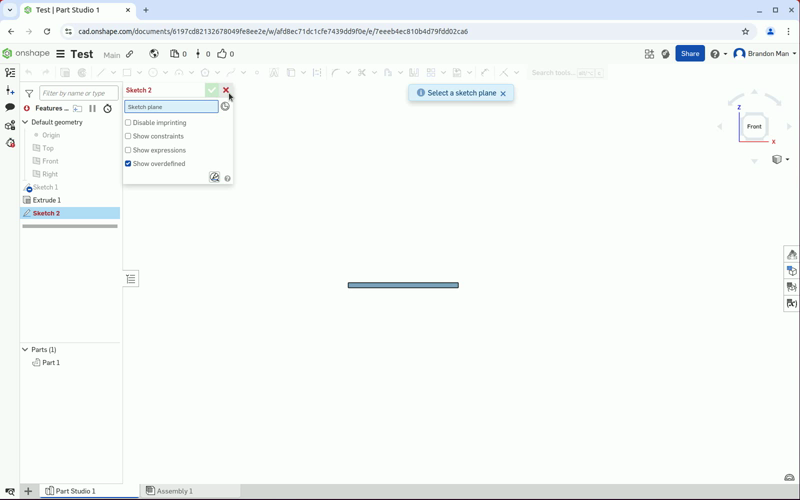
mouse_move(73, 163)
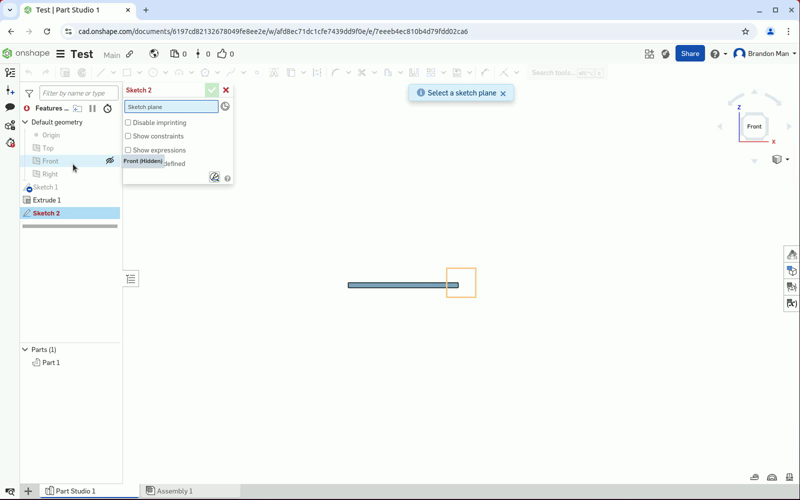
click(73, 163)
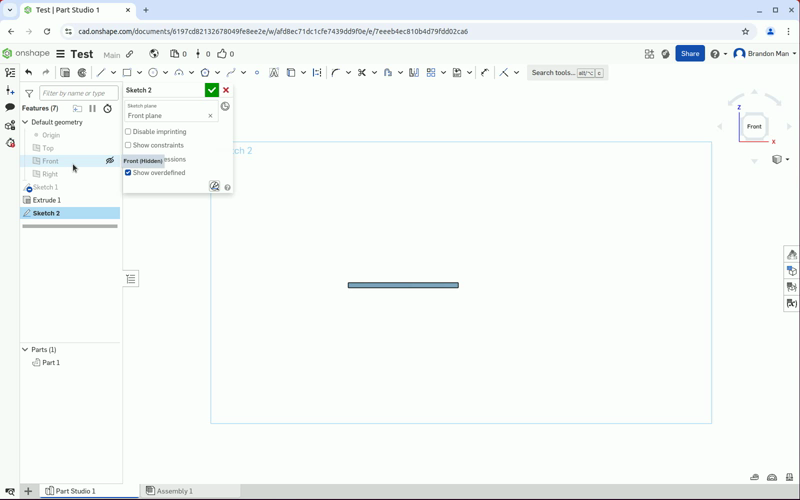
mouse_move(73, 352)
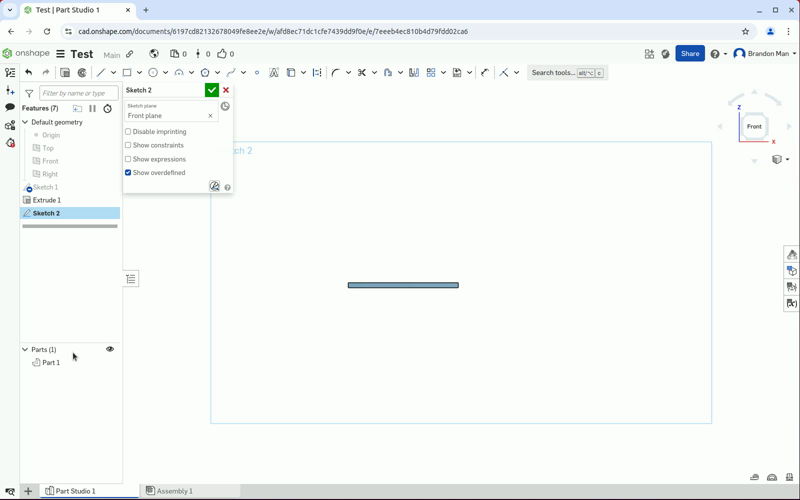
key(y)
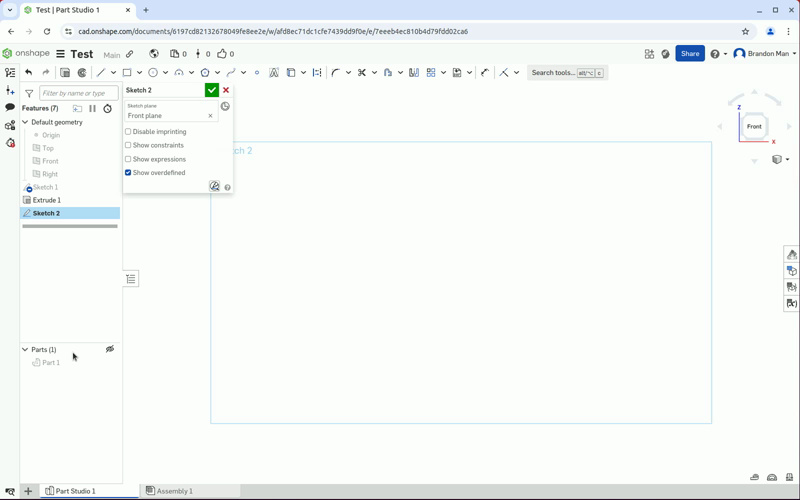
key(l)
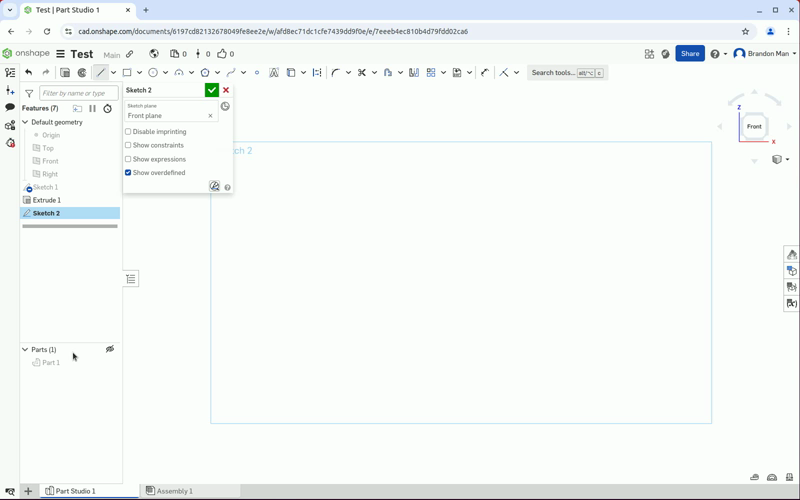
key_down(shift)
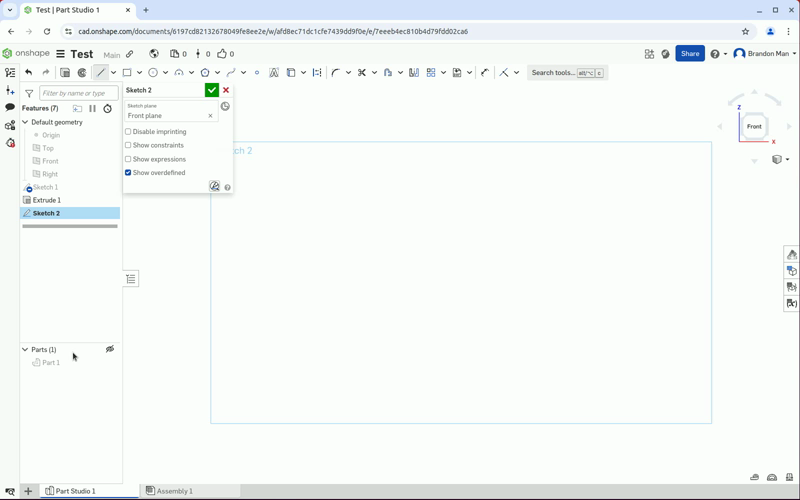
mouse_move(348, 282)
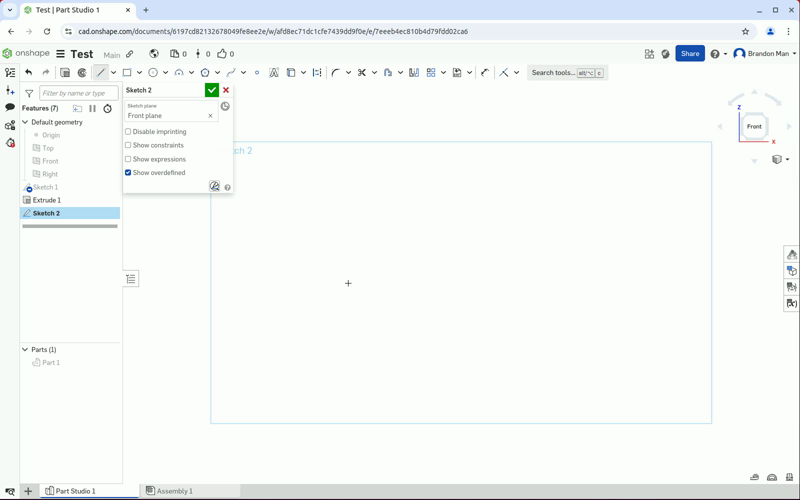
click(348, 282)
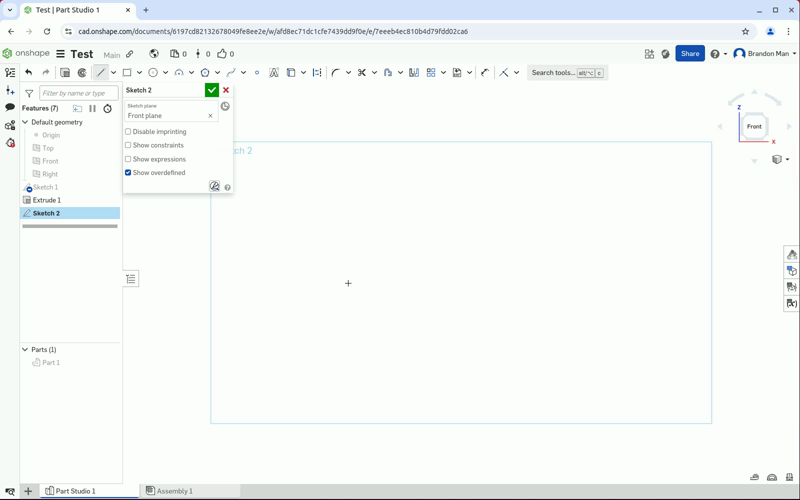
key_up(shift)
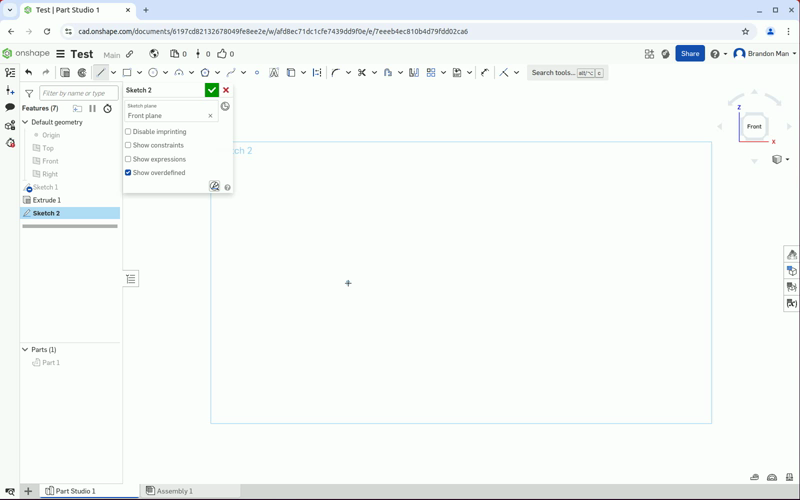
key_down(shift)
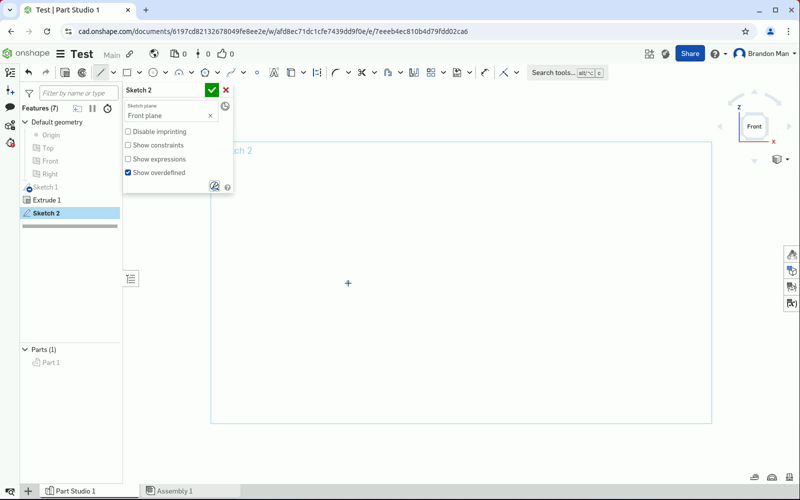
mouse_move(458, 282)
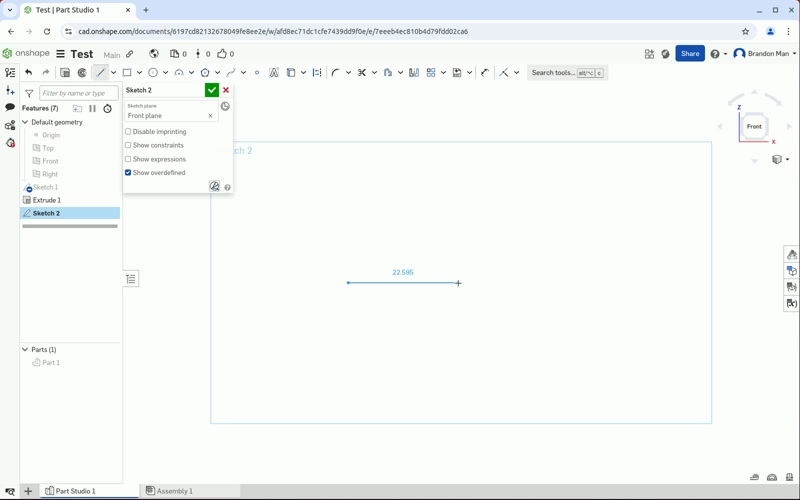
click(458, 282)
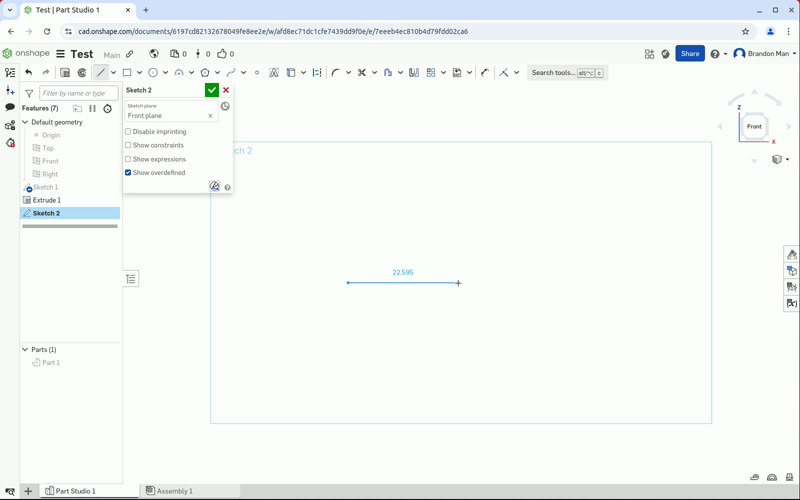
key_up(shift)
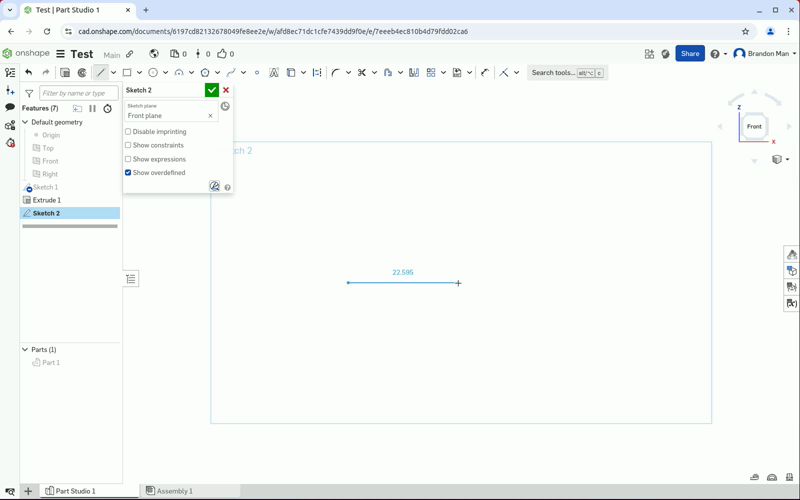
key_down(shift)
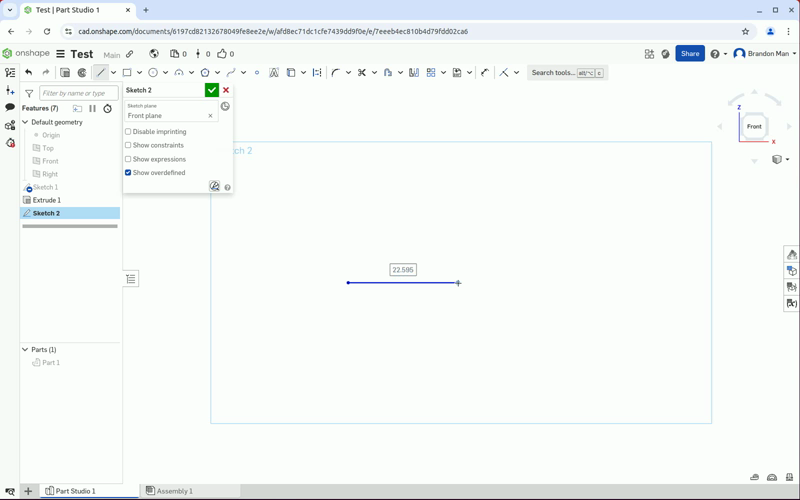
mouse_move(458, 215)
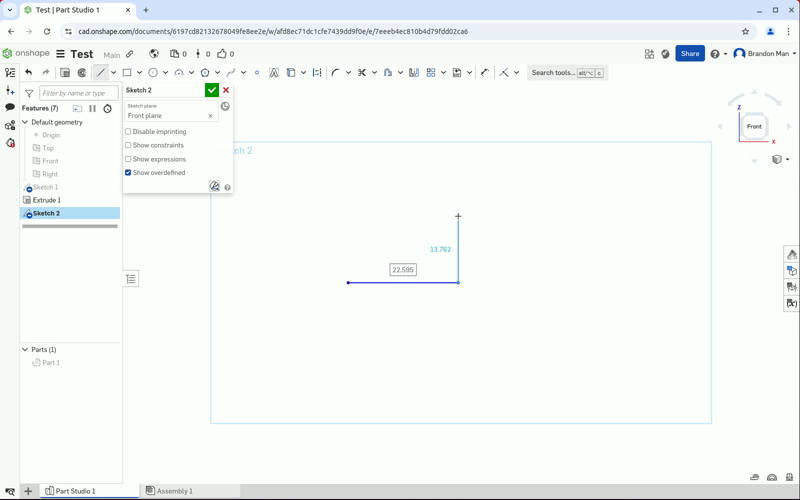
click(458, 215)
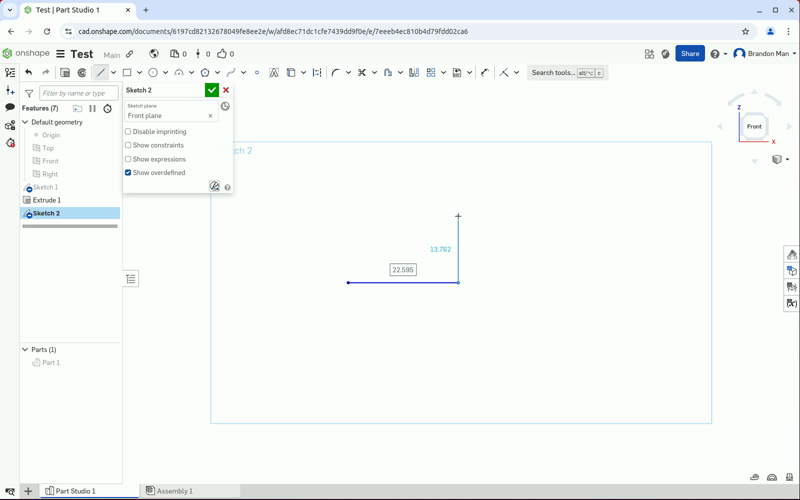
key_up(shift)
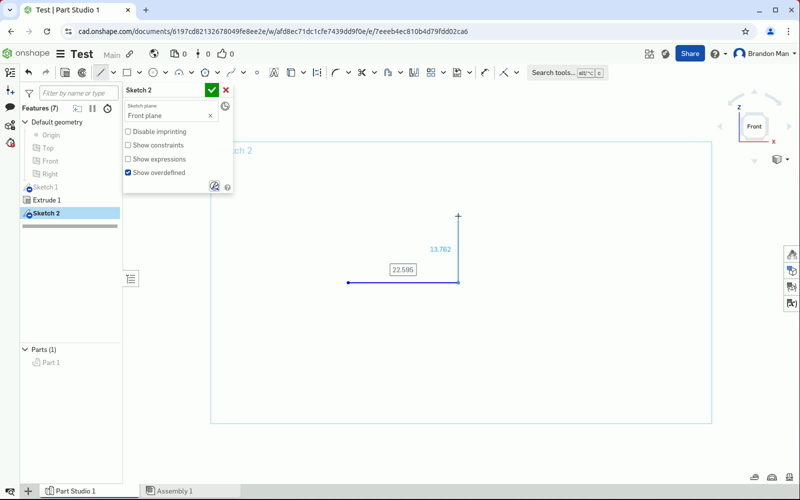
key_down(shift)
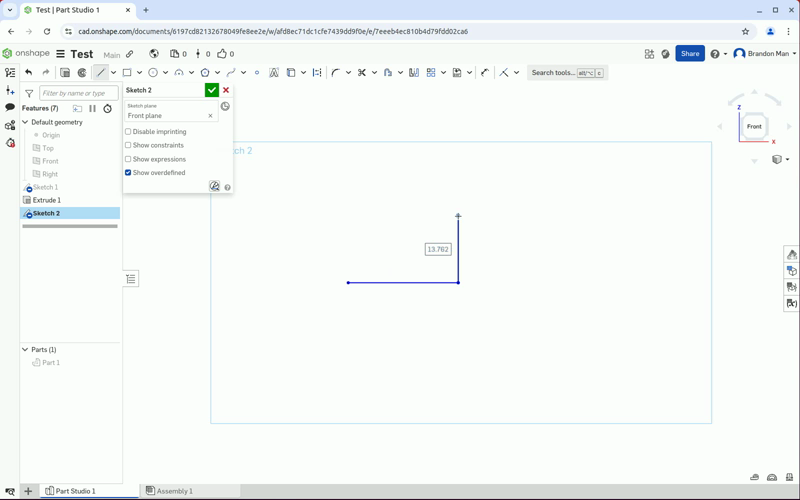
mouse_move(348, 215)
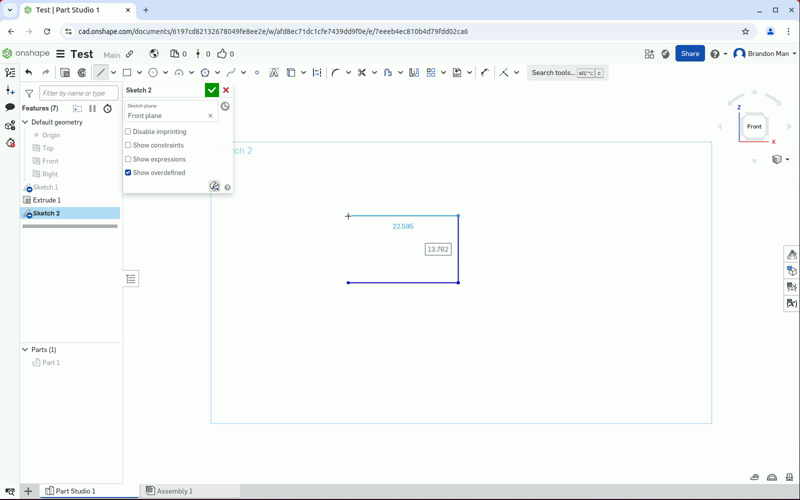
click(348, 215)
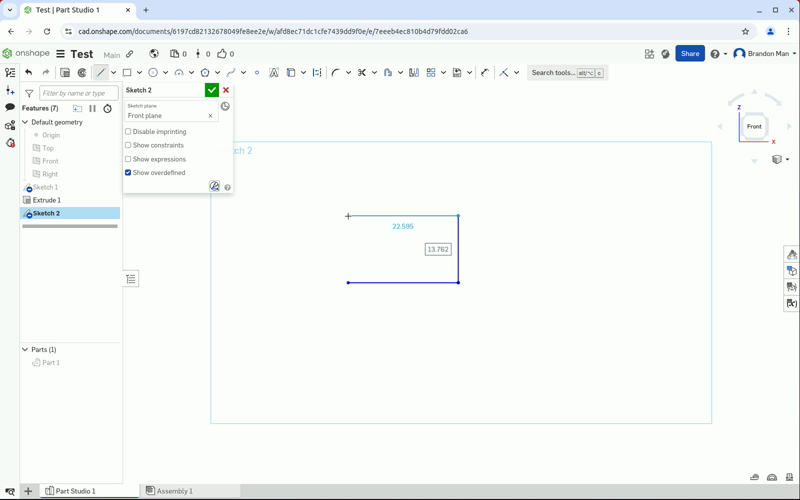
key_up(shift)
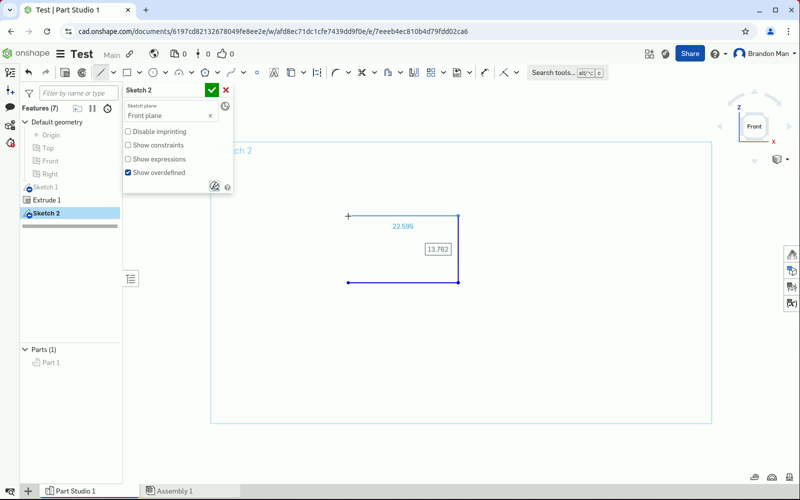
key_down(shift)
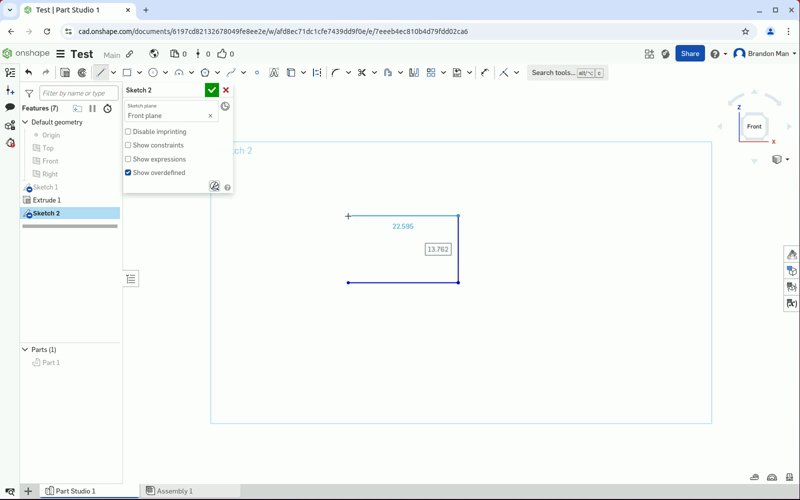
mouse_move(348, 282)
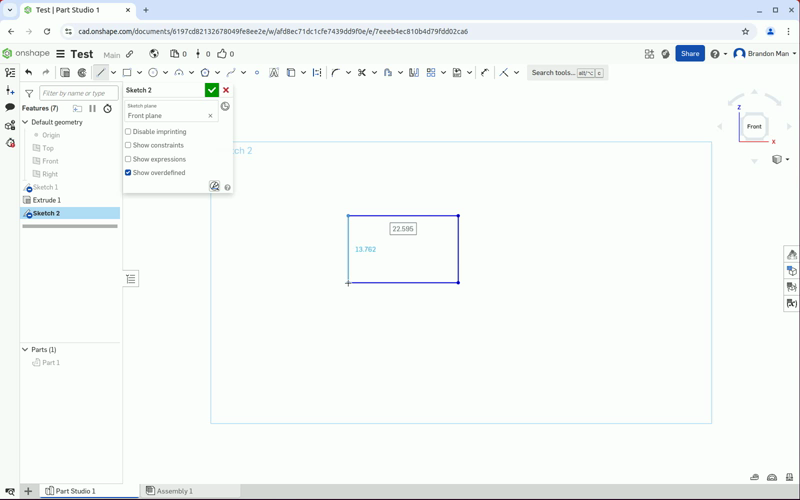
key_up(shift)
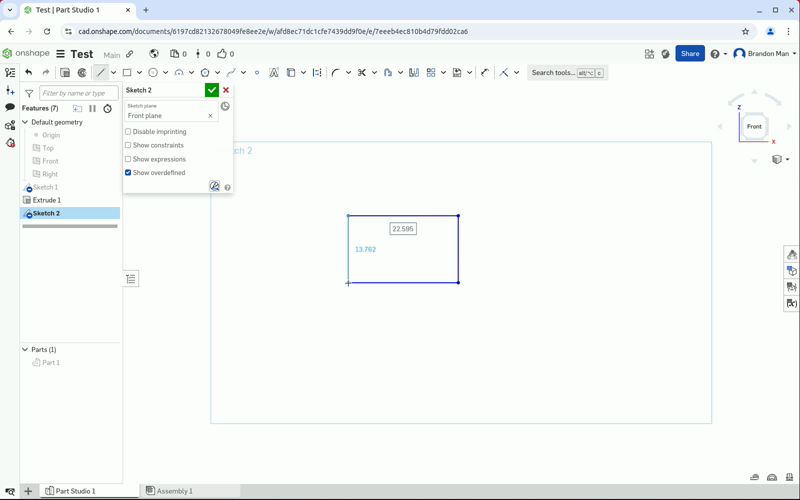
click(348, 282)
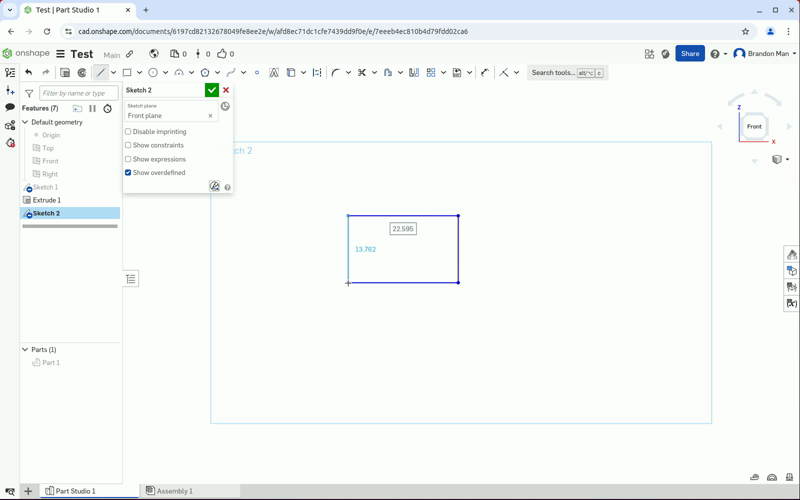
key(esc)
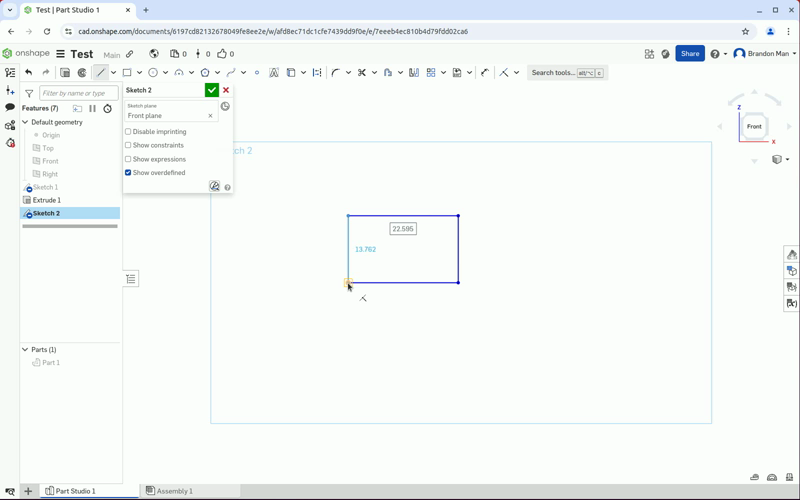
mouse_move(411, 275)
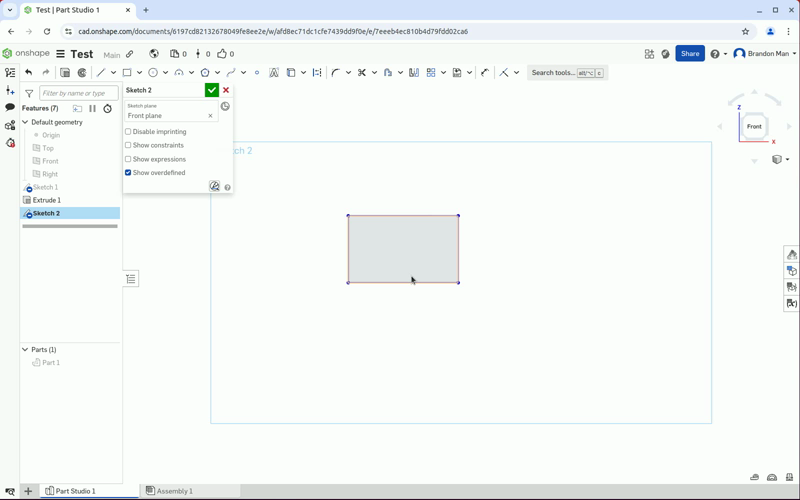
click(411, 275)
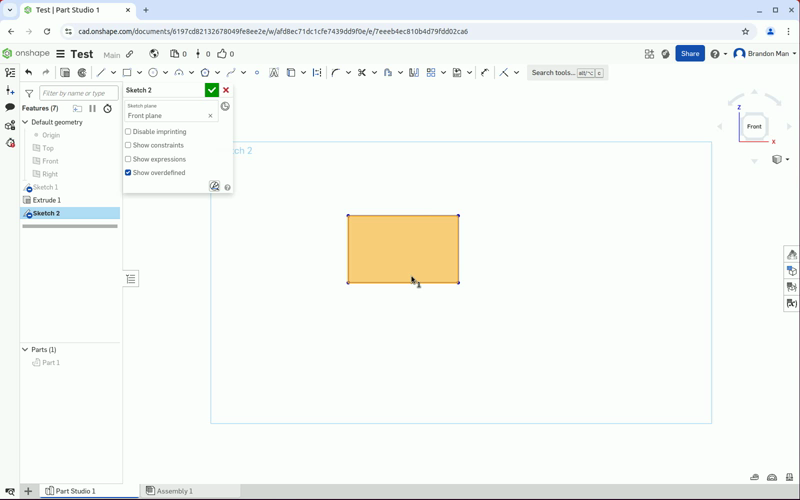
mouse_move(73, 352)
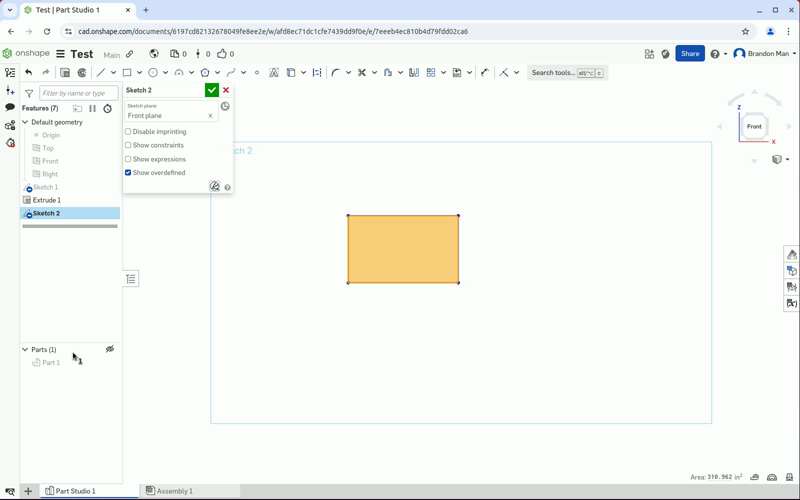
key(shift+y)
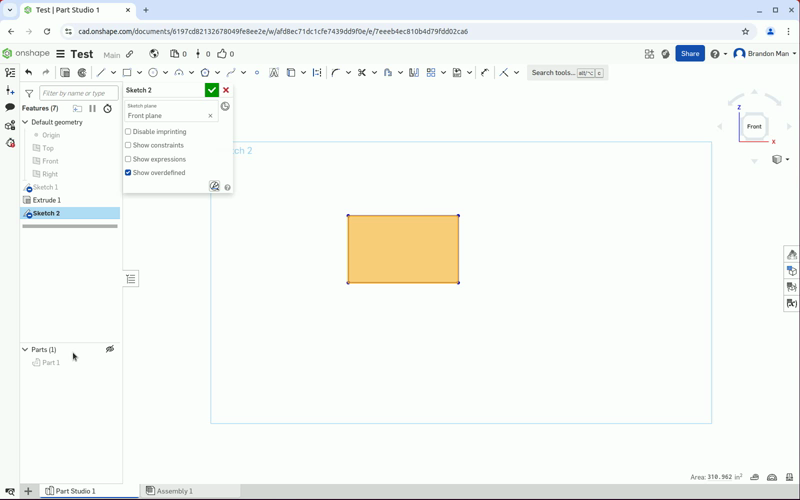
key(shift+e)
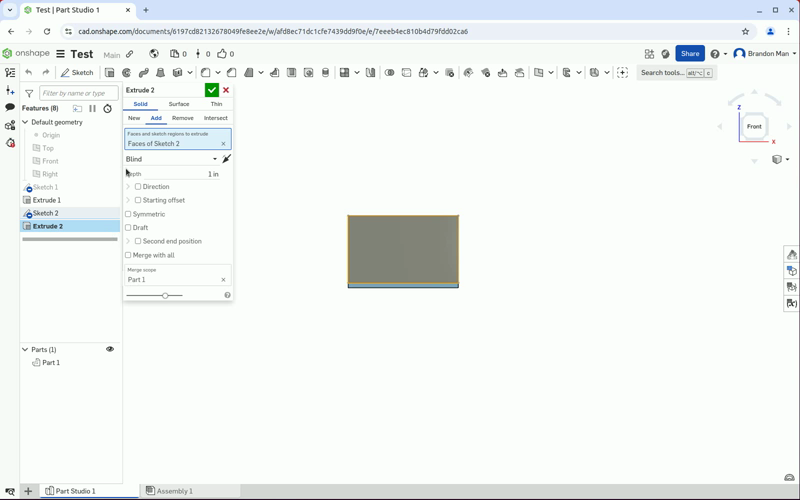
mouse_move(143, 106)
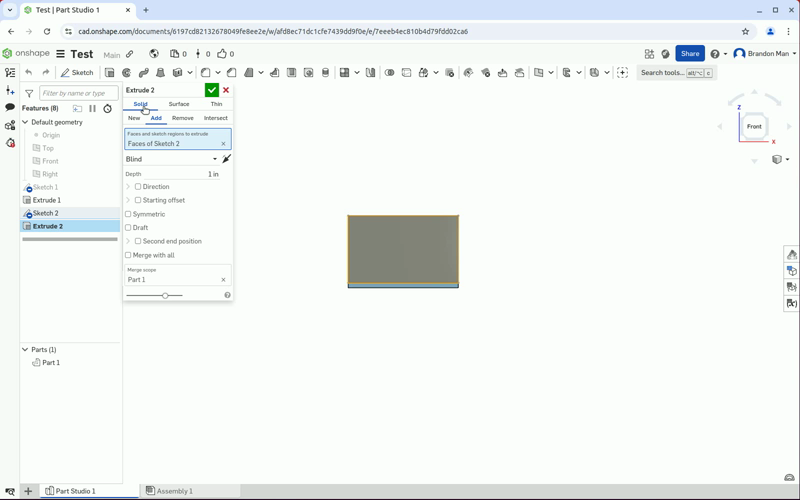
click(143, 106)
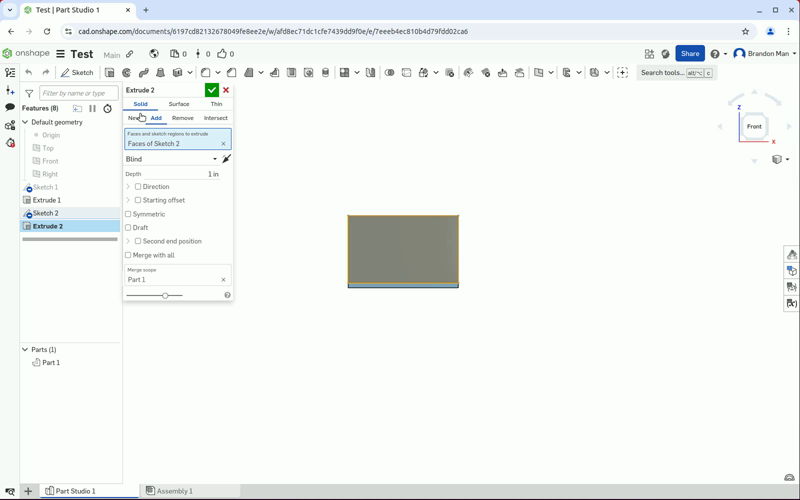
mouse_move(137, 120)
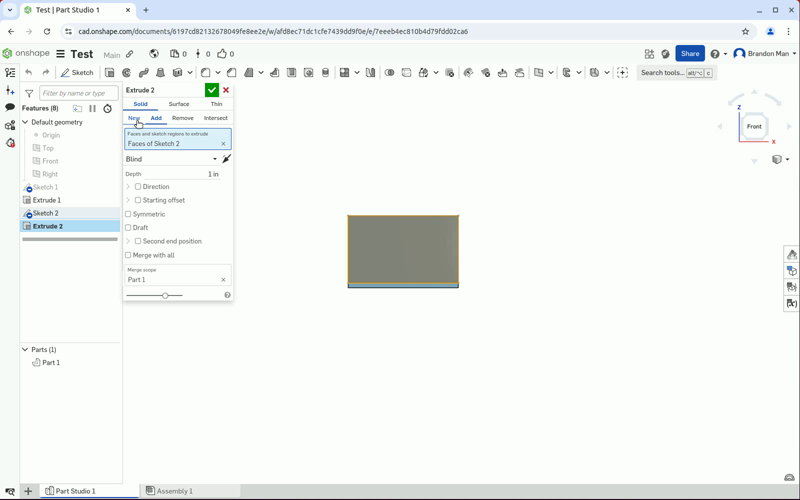
click(137, 120)
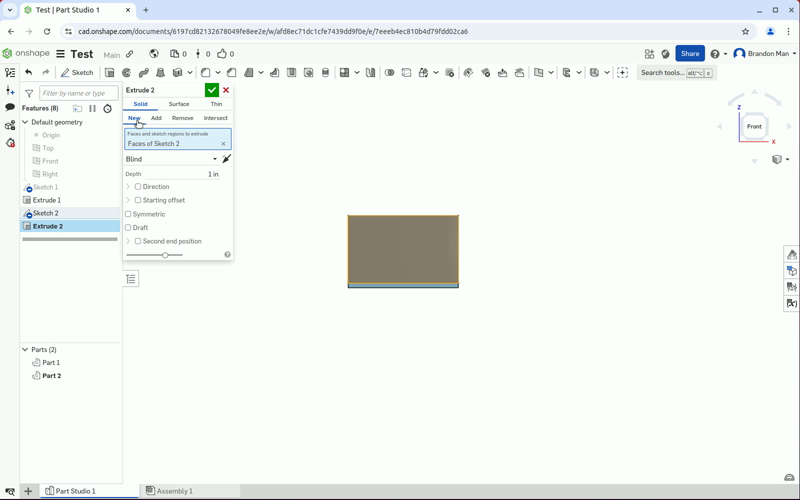
key(tab, 4)
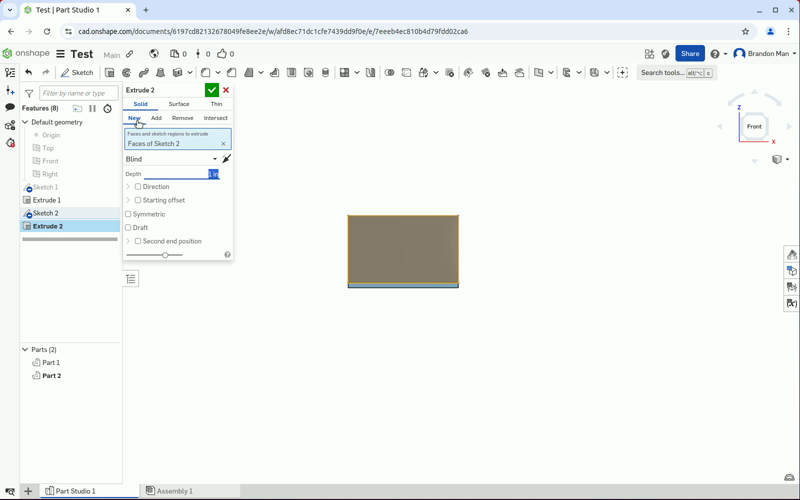
text(1.926)
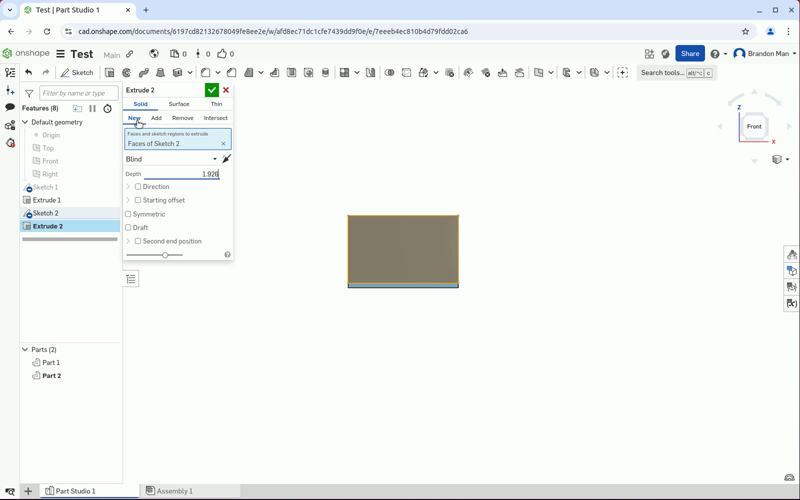
key(enter)
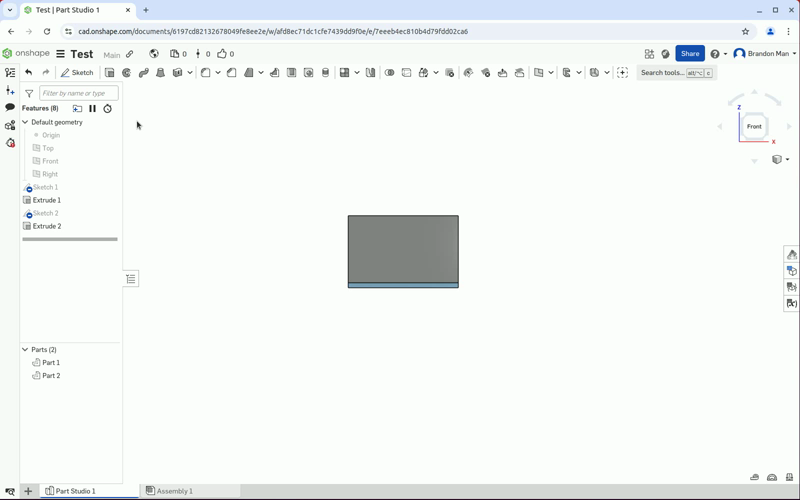
key(shift+h)
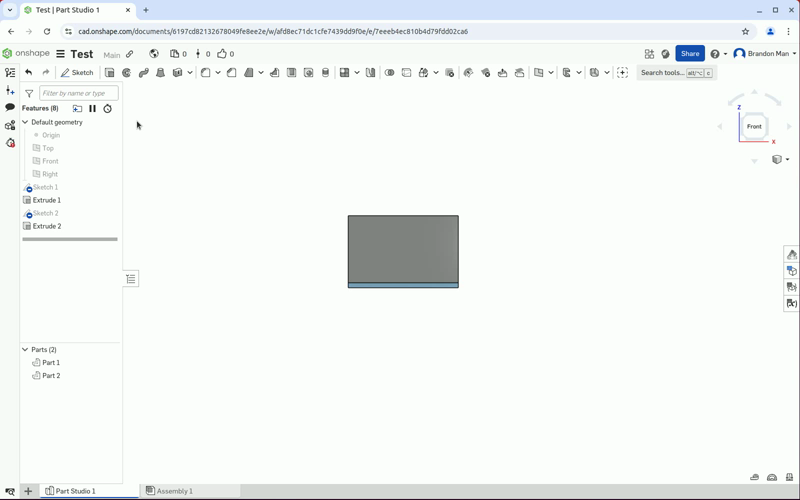
key(shift+h)
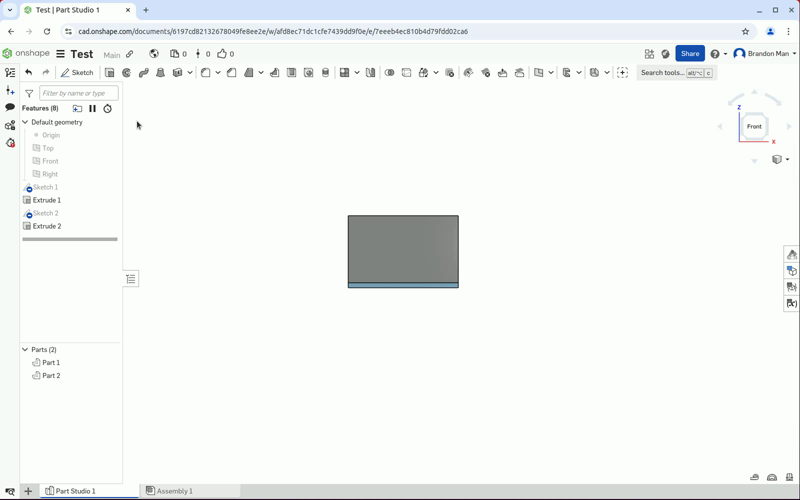
mouse_move(73, 189)
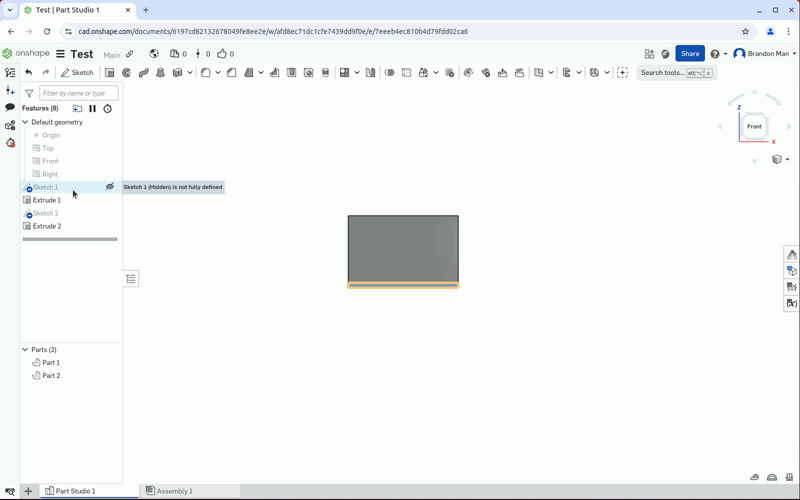
click(73, 189)
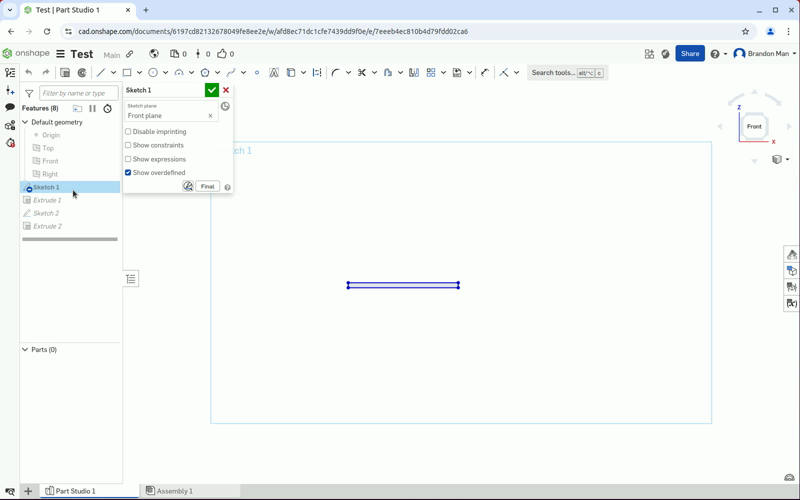
mouse_move(229, 92)
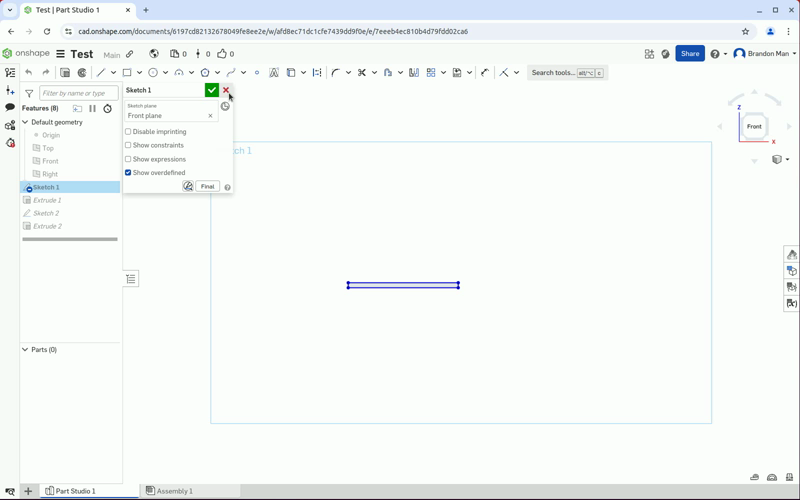
click(229, 92)
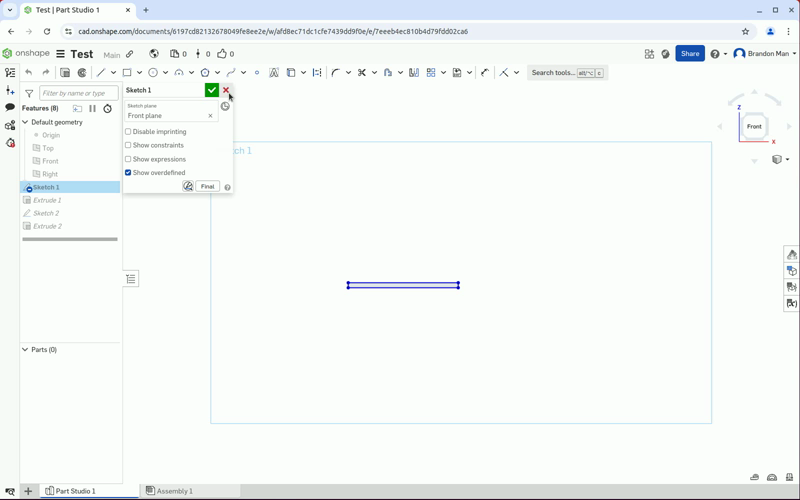
key(shift+s)
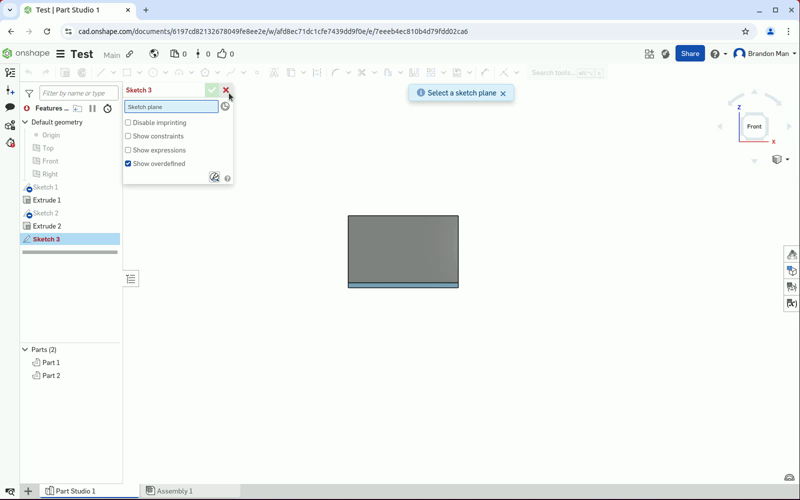
mouse_move(73, 163)
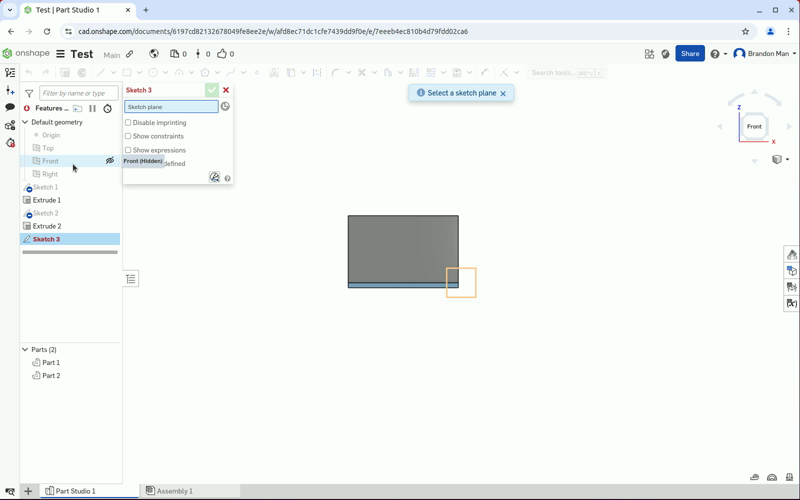
click(73, 163)
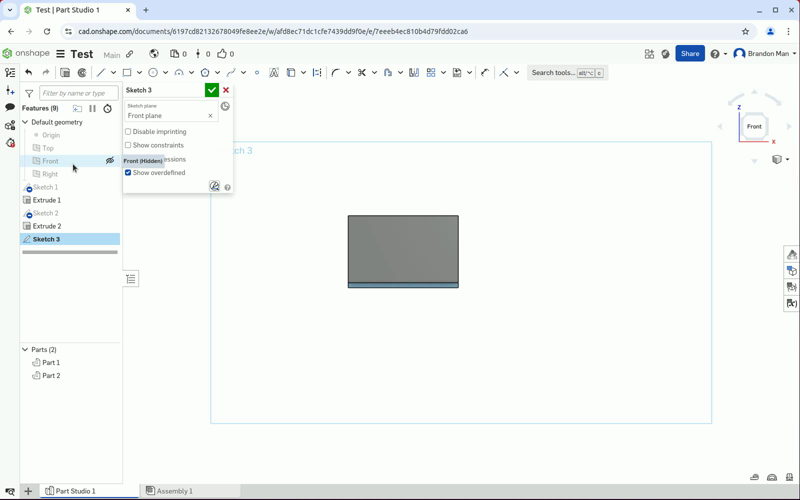
mouse_move(73, 352)
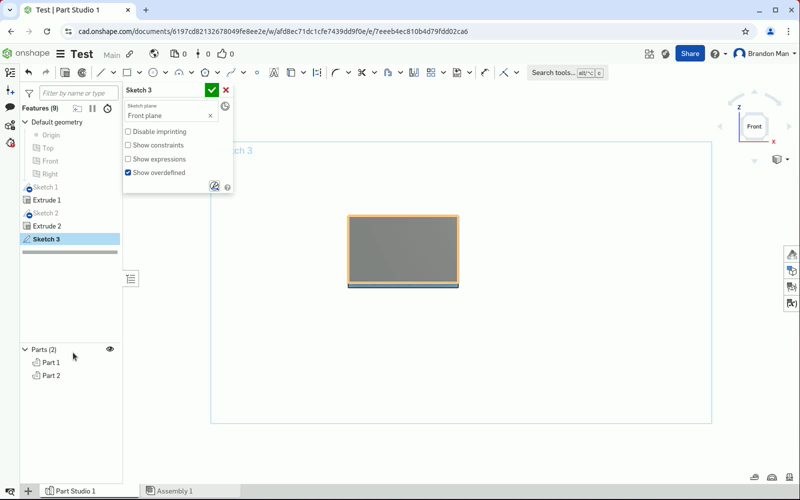
key(y)
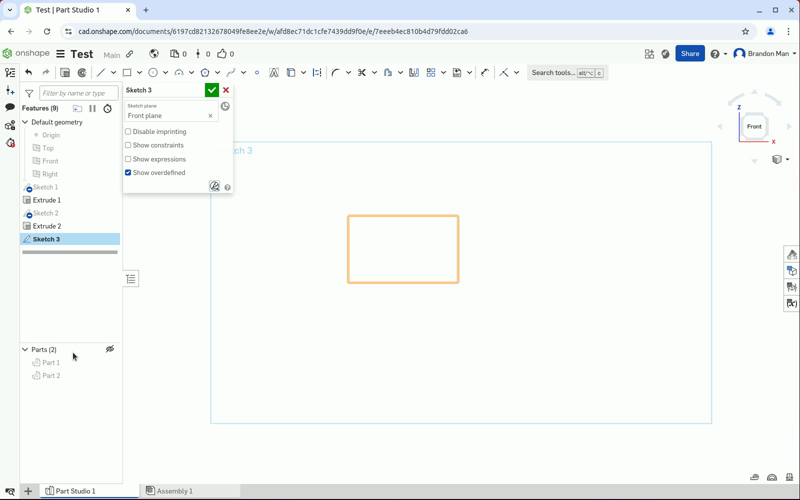
key(l)
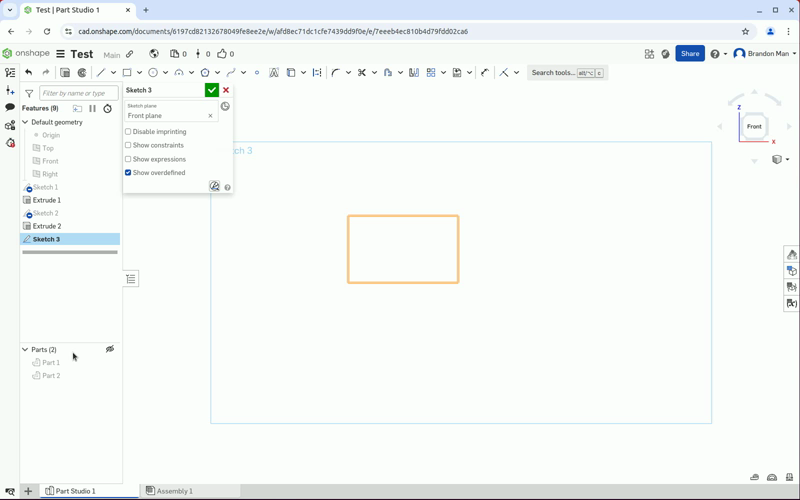
key_down(shift)
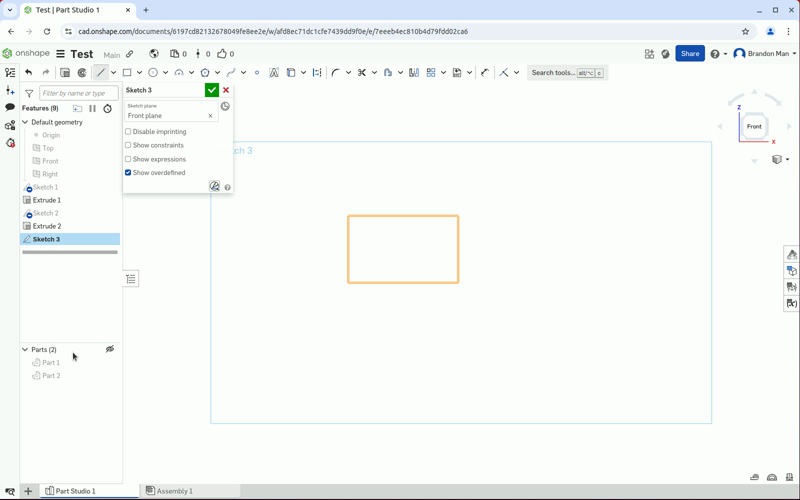
mouse_move(348, 354)
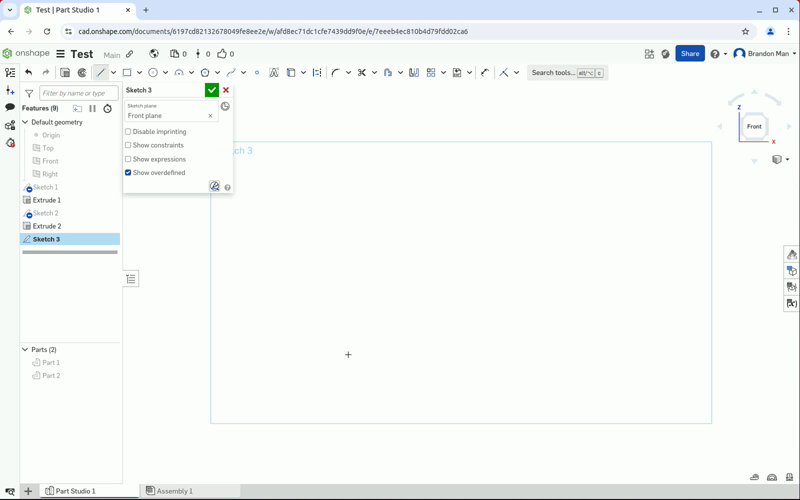
click(348, 354)
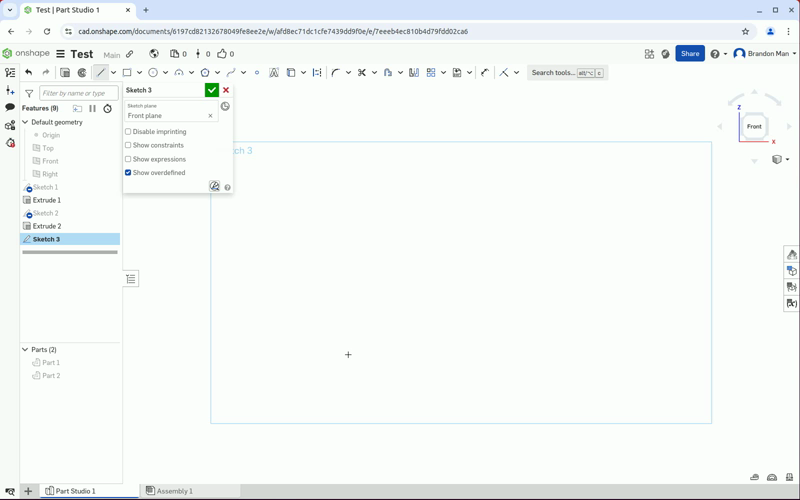
key_up(shift)
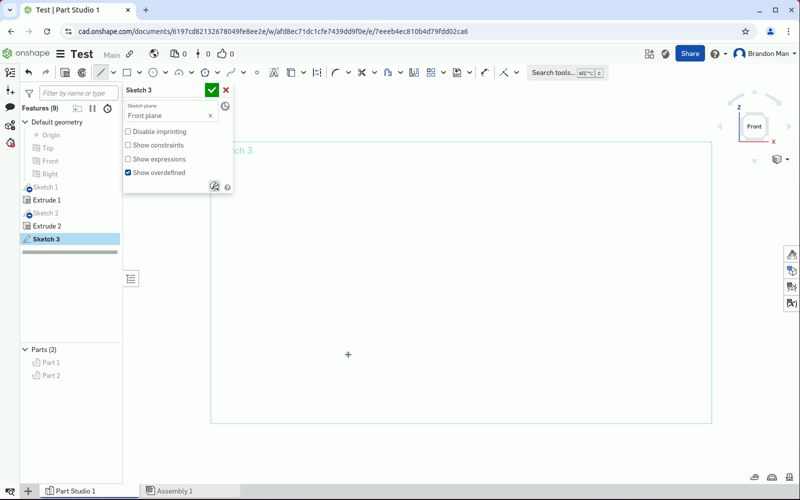
key_down(shift)
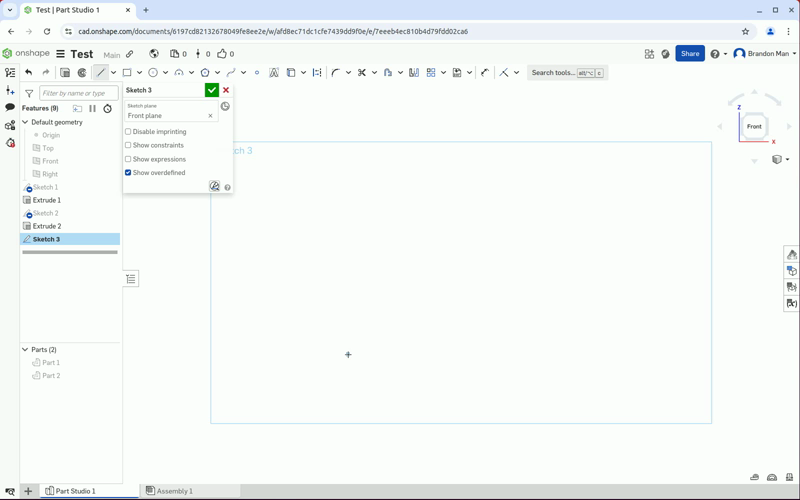
mouse_move(458, 354)
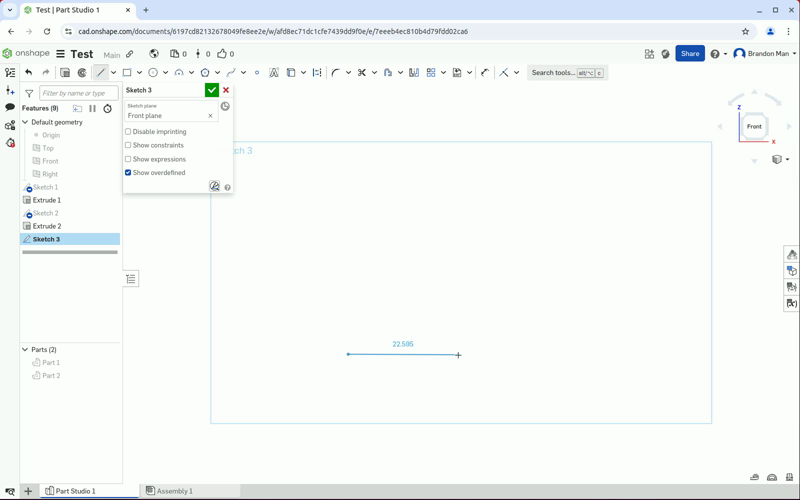
click(458, 354)
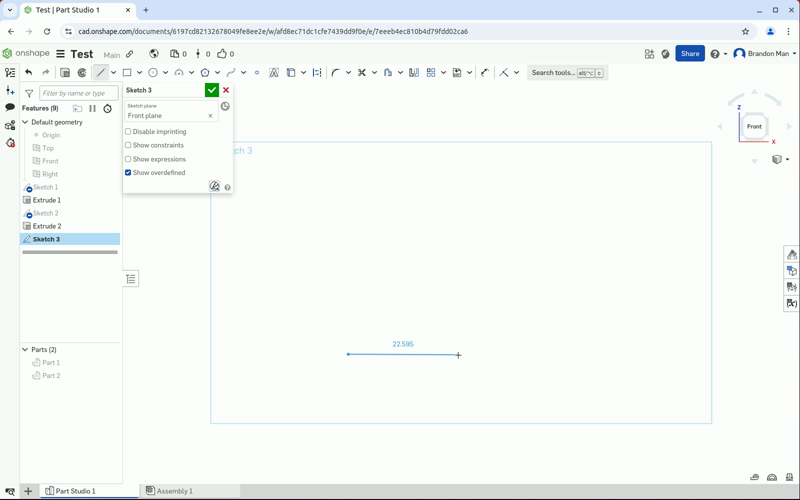
key_up(shift)
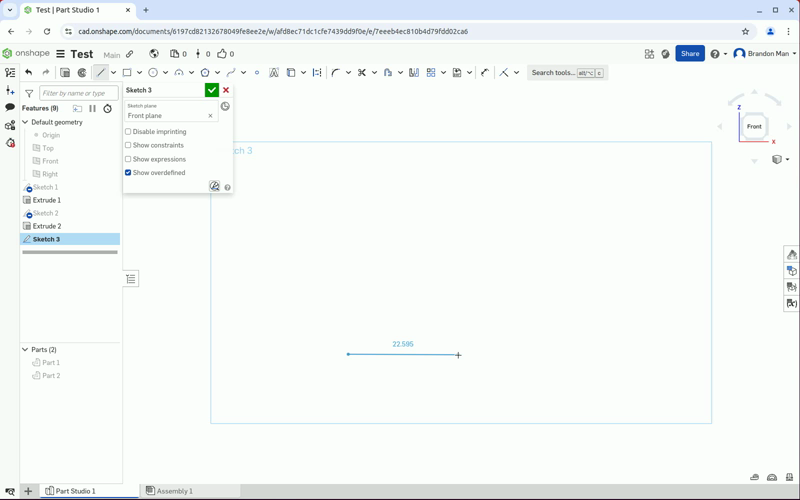
key_down(shift)
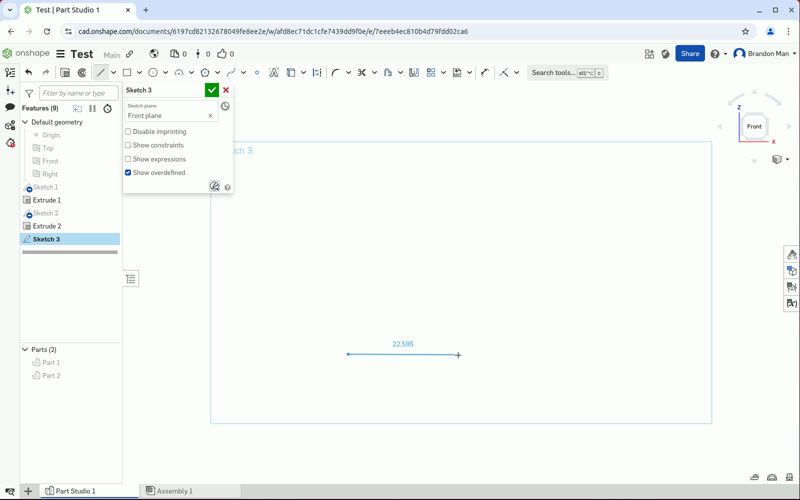
mouse_move(458, 287)
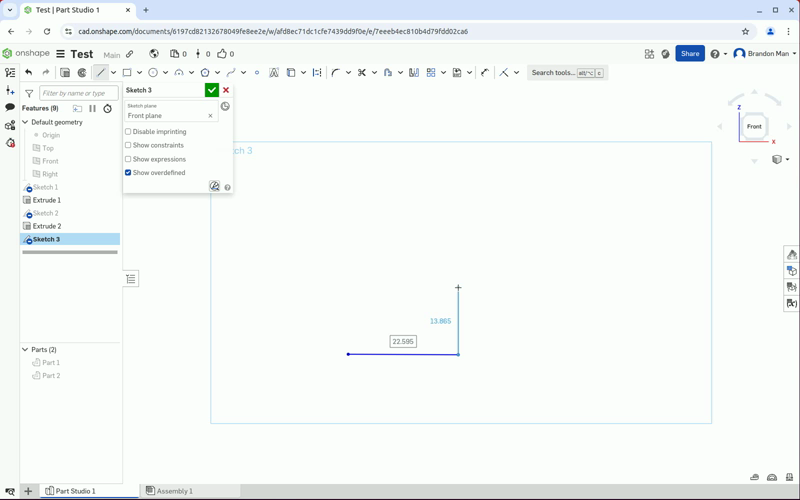
click(458, 287)
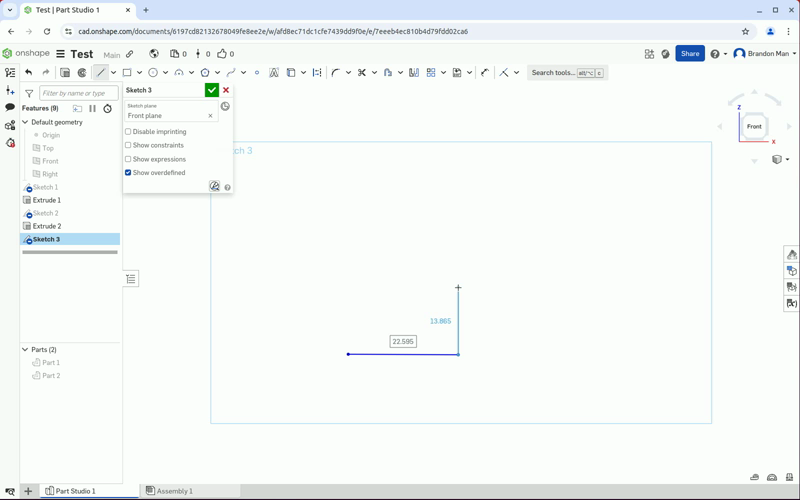
key_up(shift)
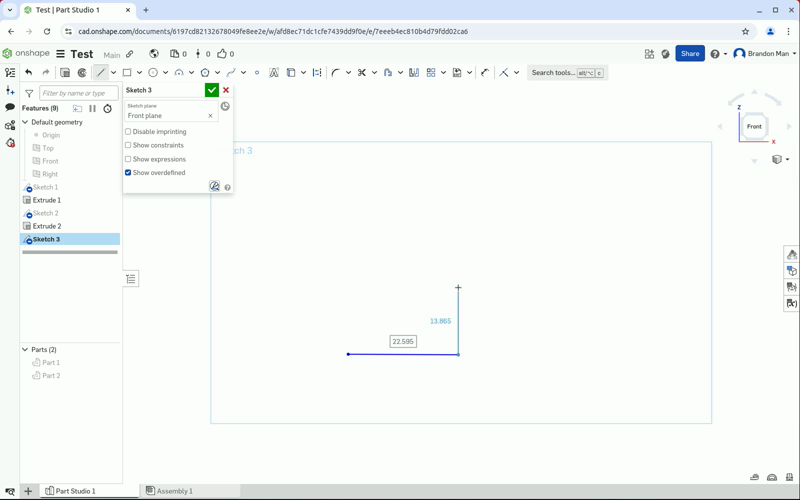
key_down(shift)
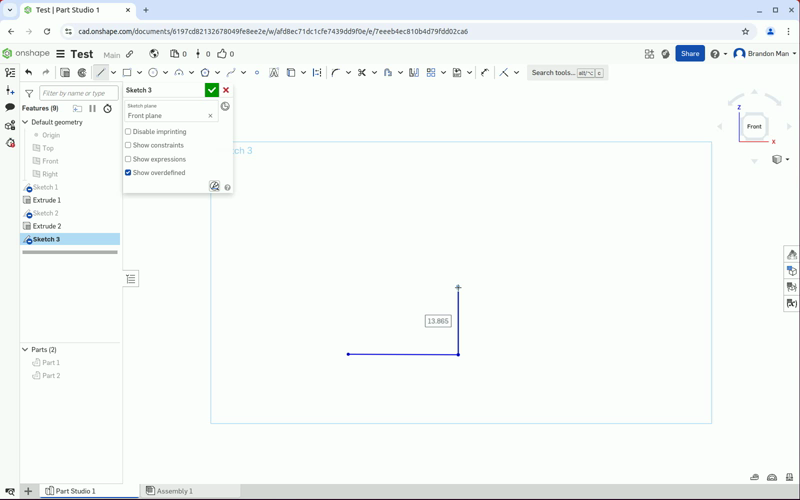
mouse_move(348, 287)
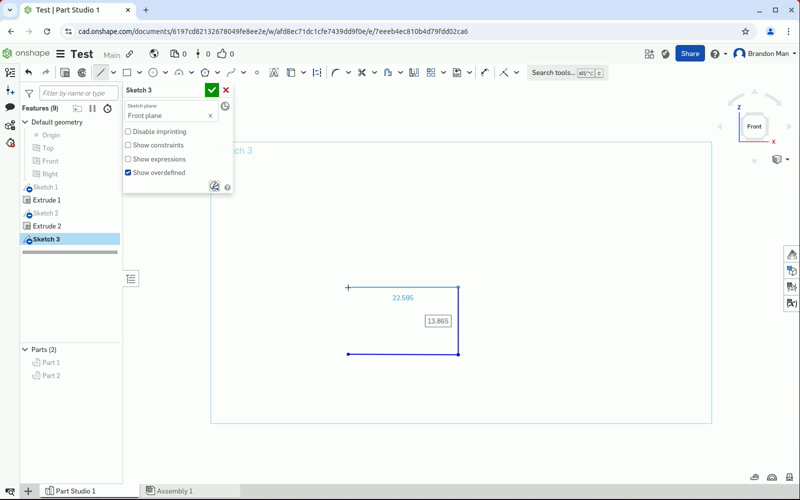
click(348, 287)
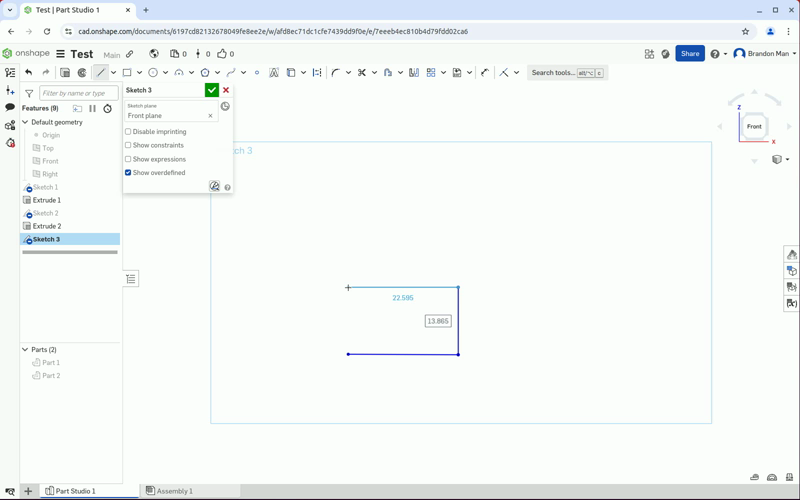
key_up(shift)
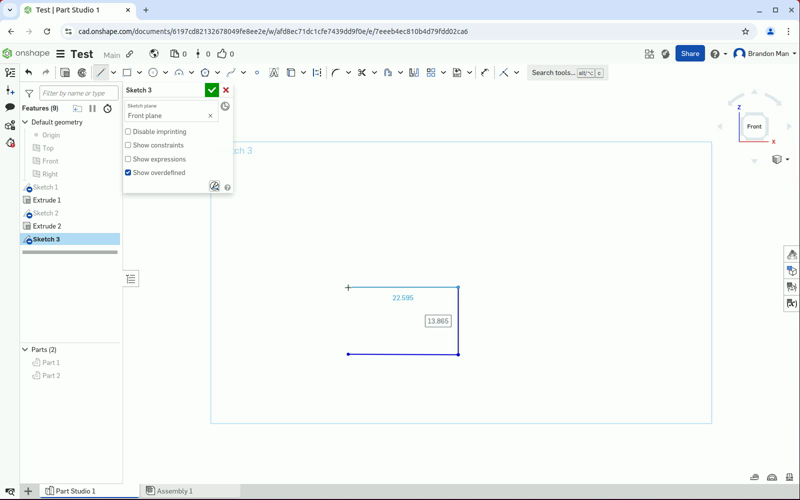
key_down(shift)
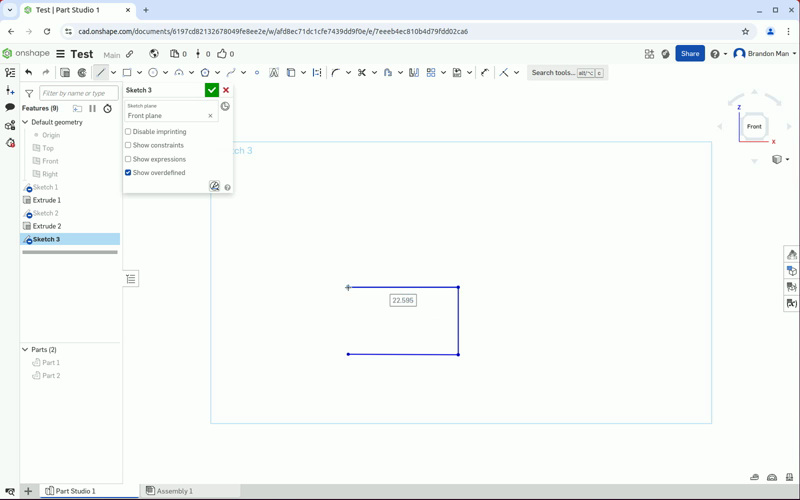
mouse_move(348, 354)
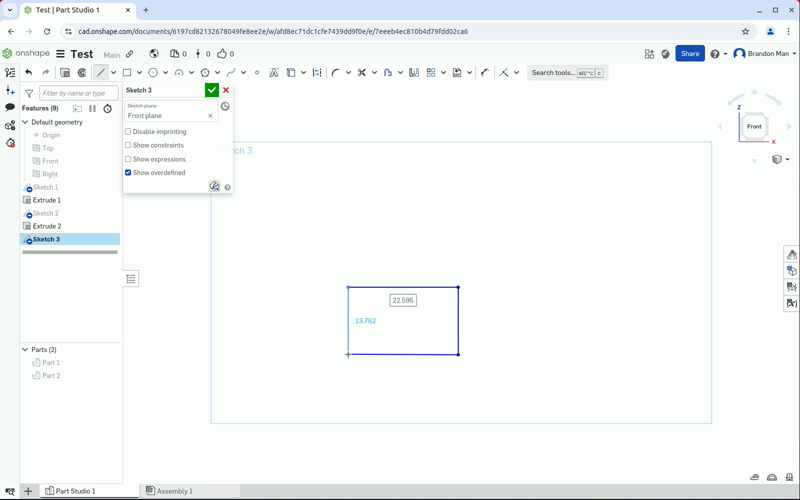
key_up(shift)
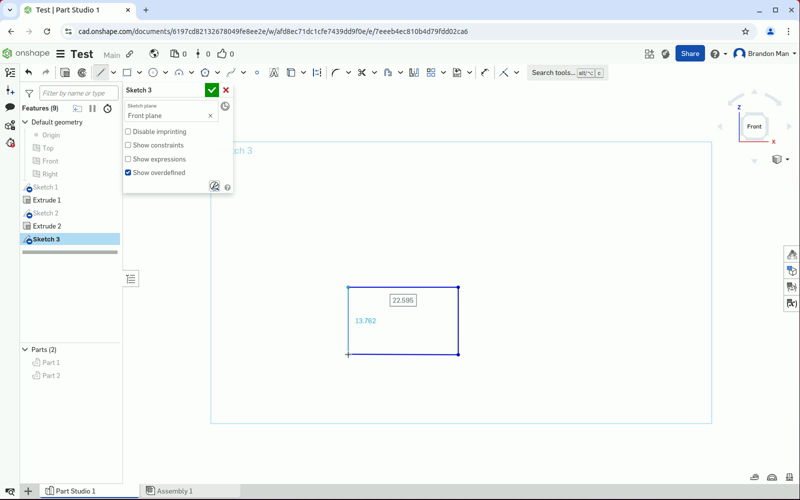
click(348, 354)
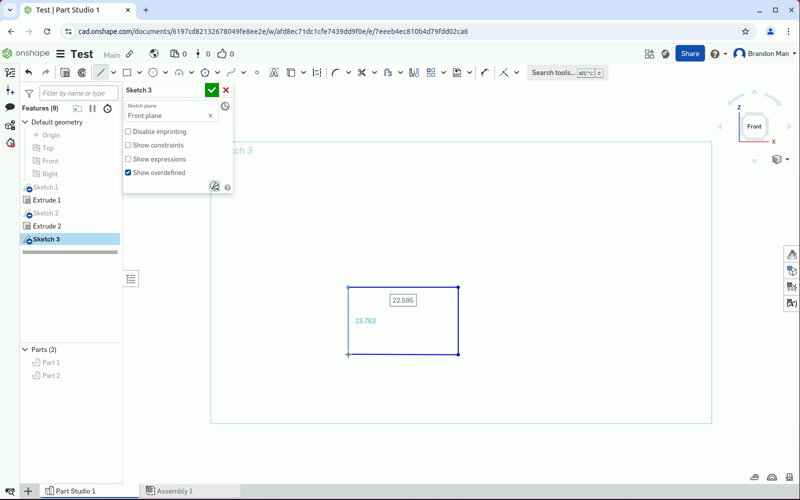
key(esc)
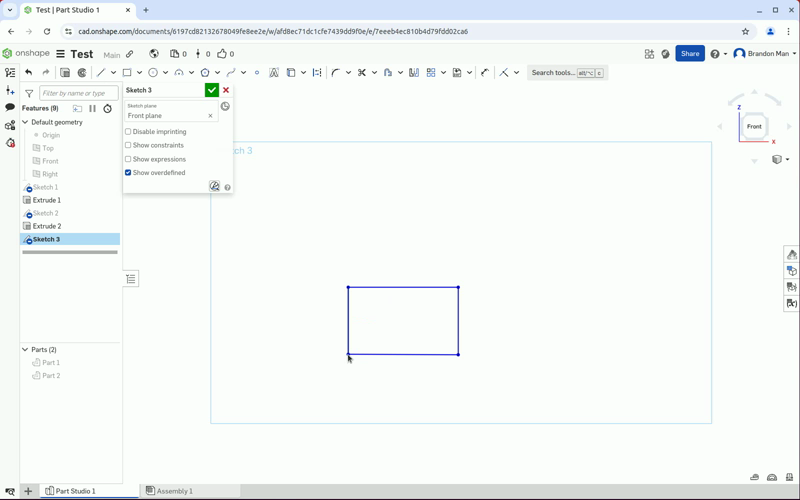
mouse_move(423, 313)
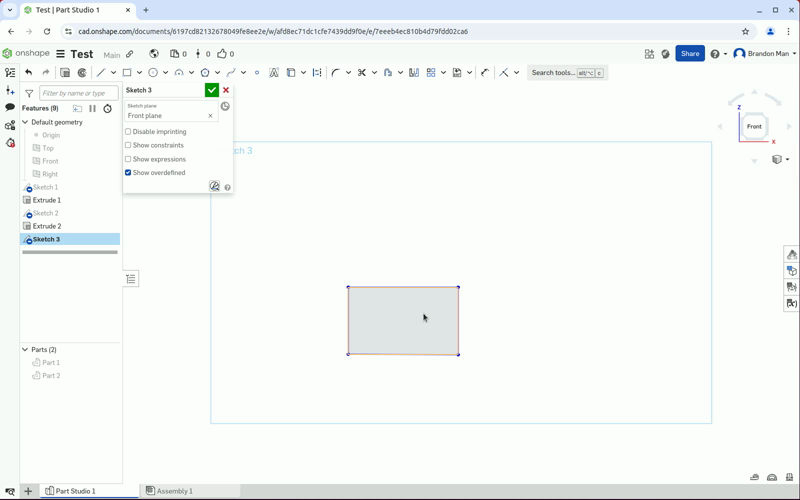
click(423, 313)
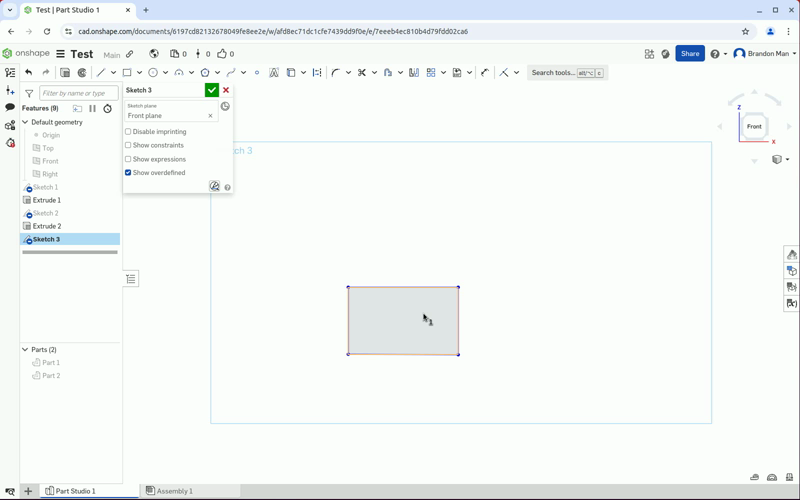
mouse_move(73, 352)
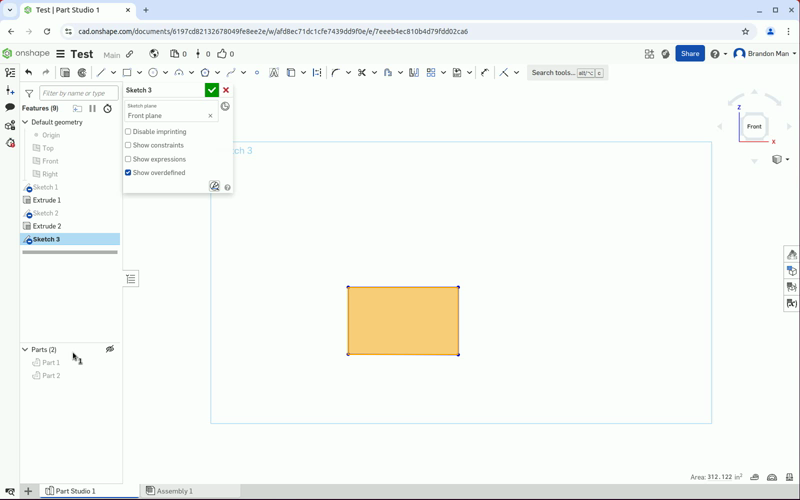
key(shift+y)
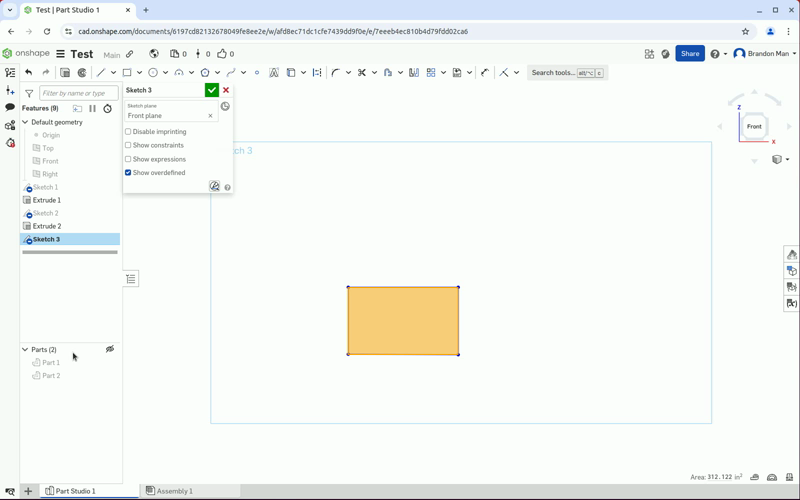
key(shift+e)
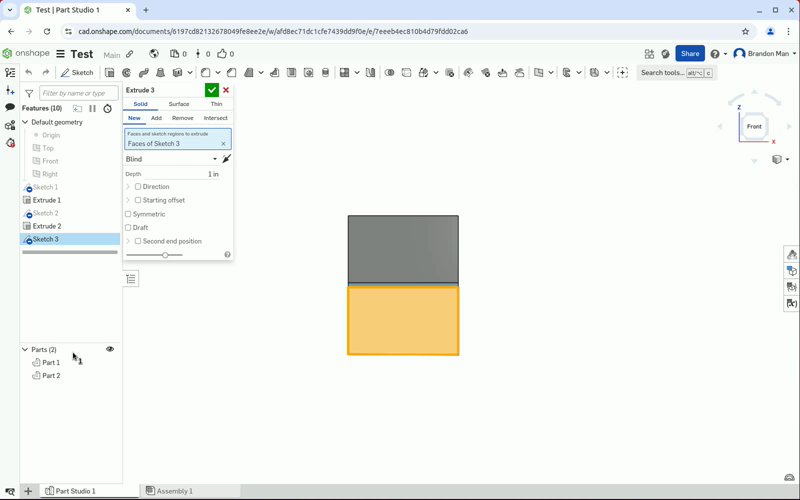
mouse_move(143, 106)
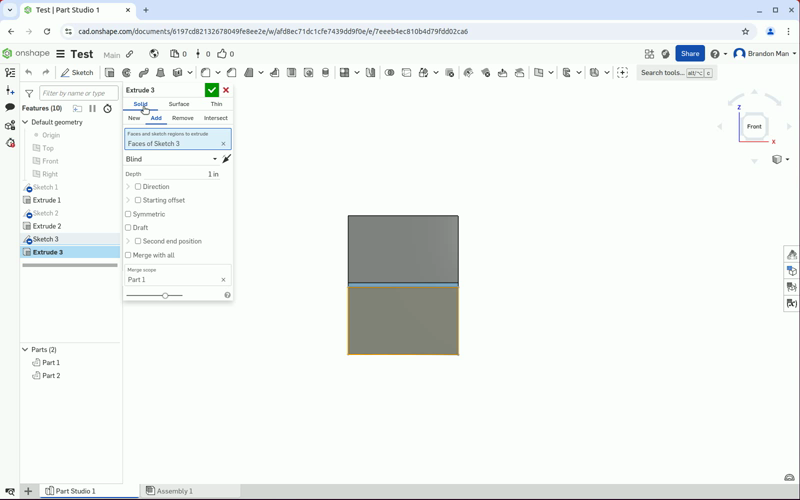
click(143, 106)
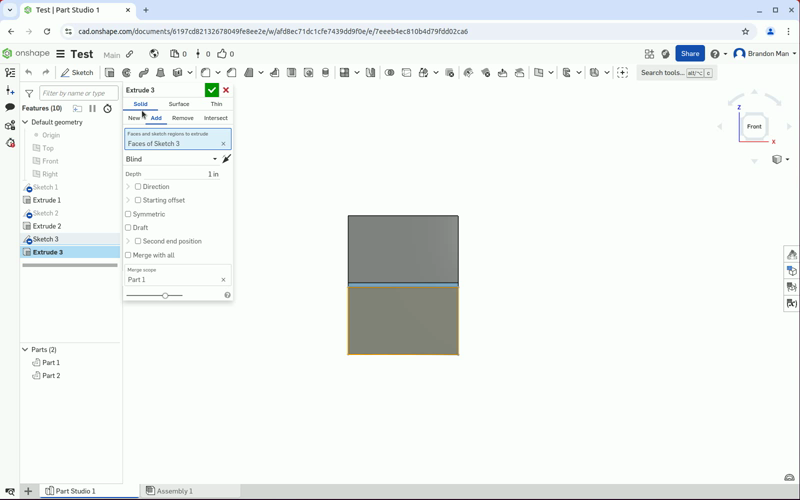
mouse_move(137, 120)
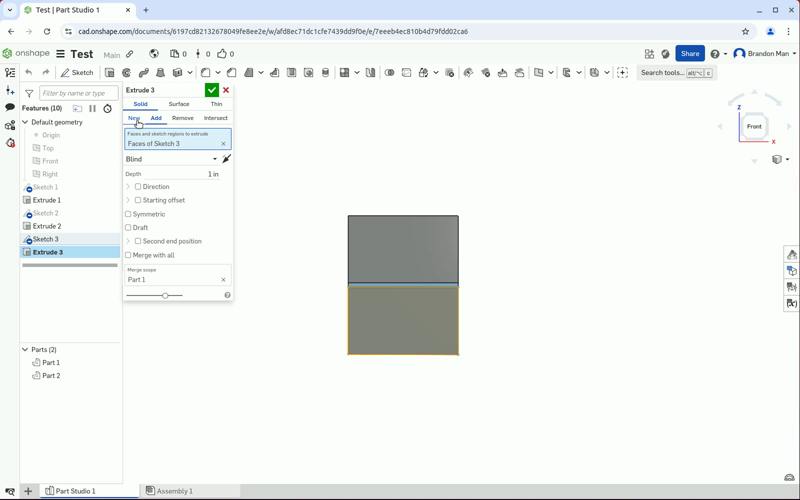
click(137, 120)
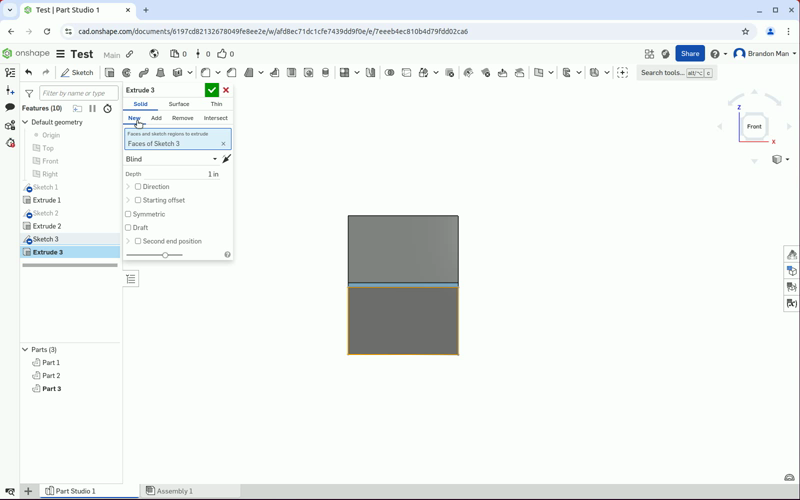
key(tab, 4)
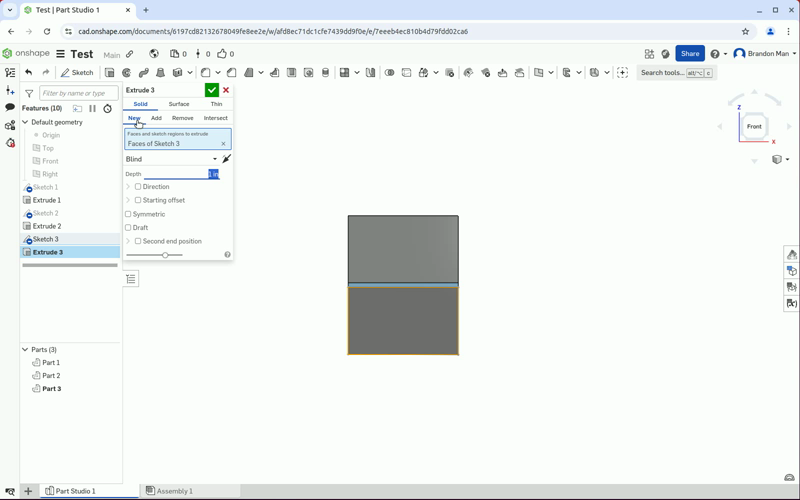
text(1.926)
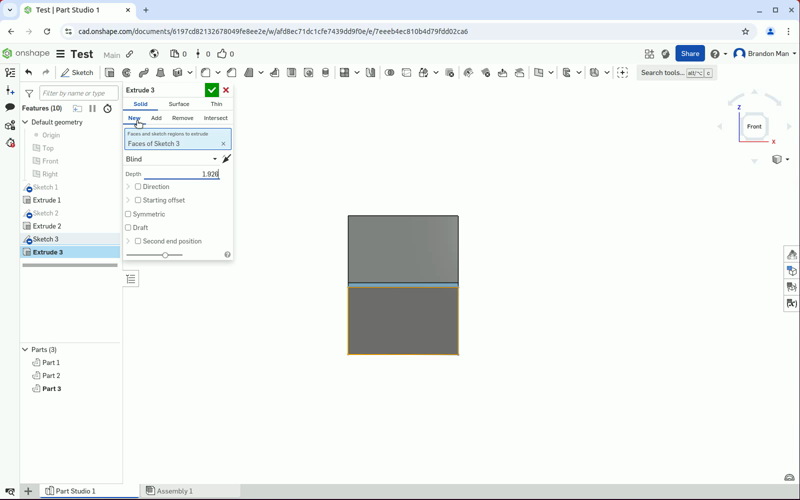
key(enter)
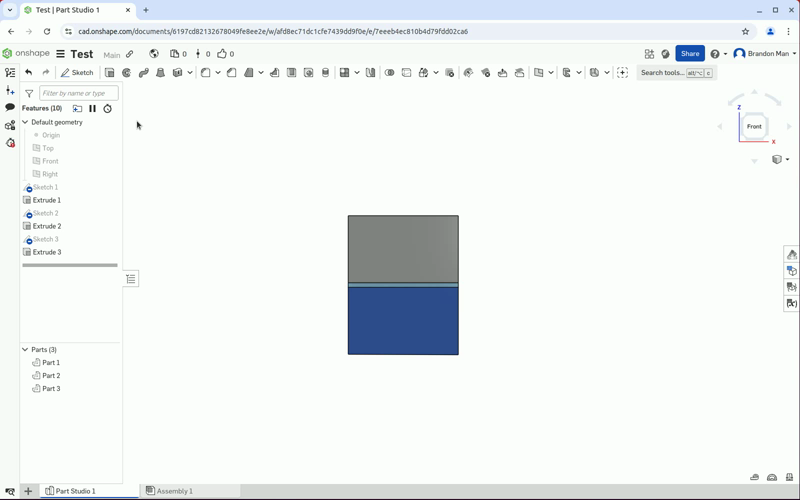
key(shift+h)
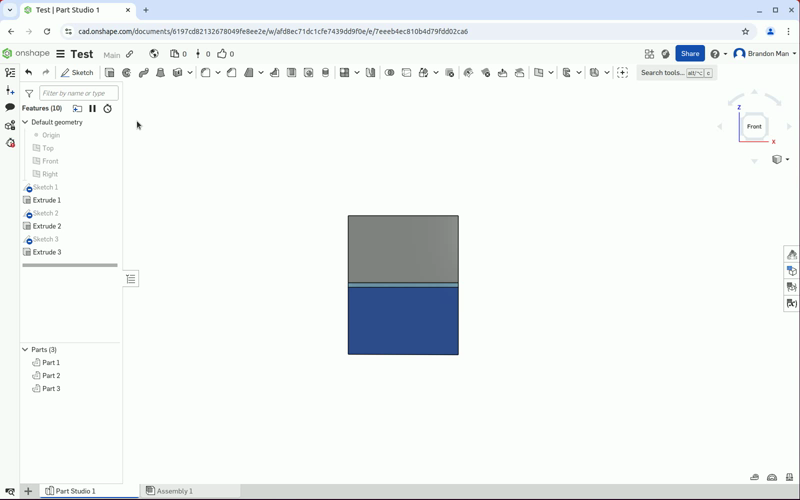
key(shift+h)
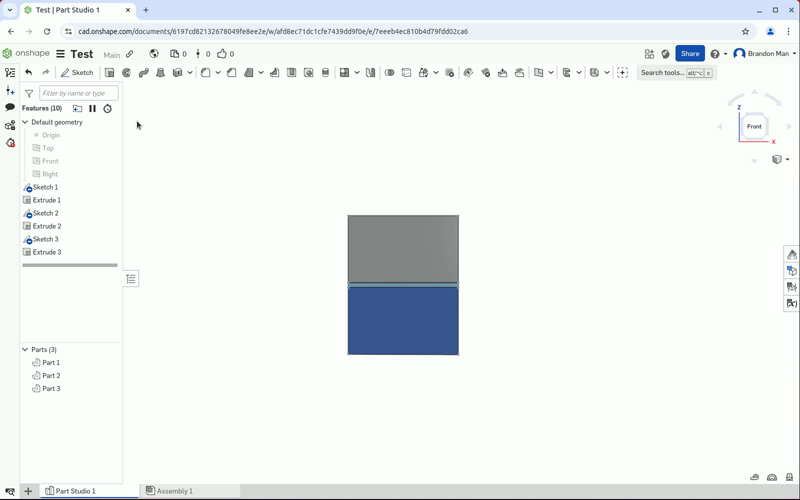
key(shift+7)
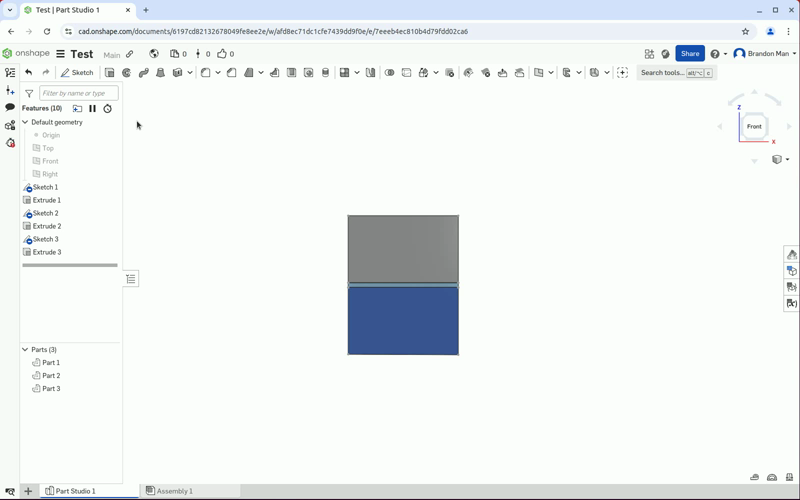
key(left, 2)
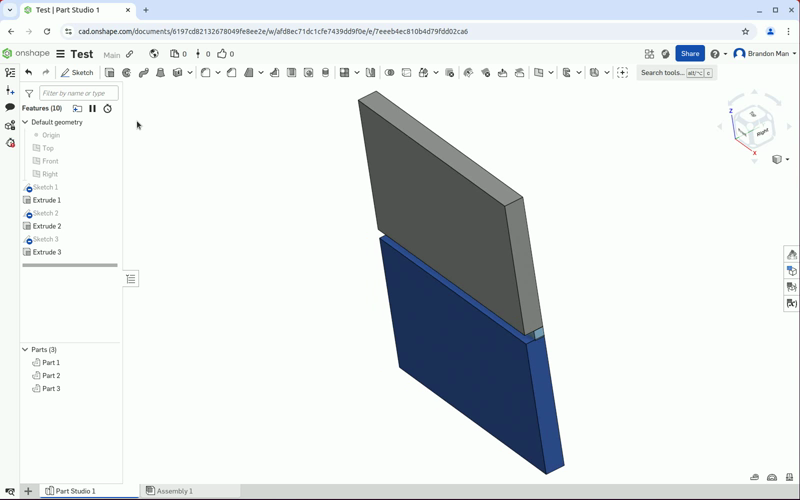
key(down, 2)
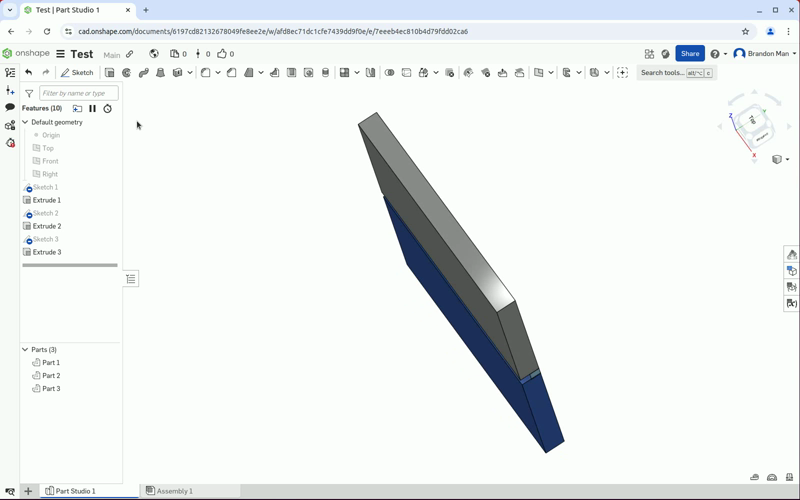
key(up, 2)
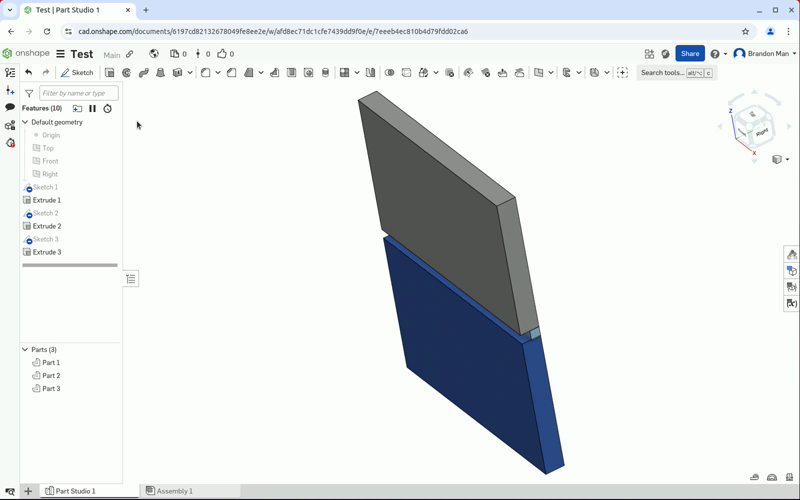
key(right, 2)
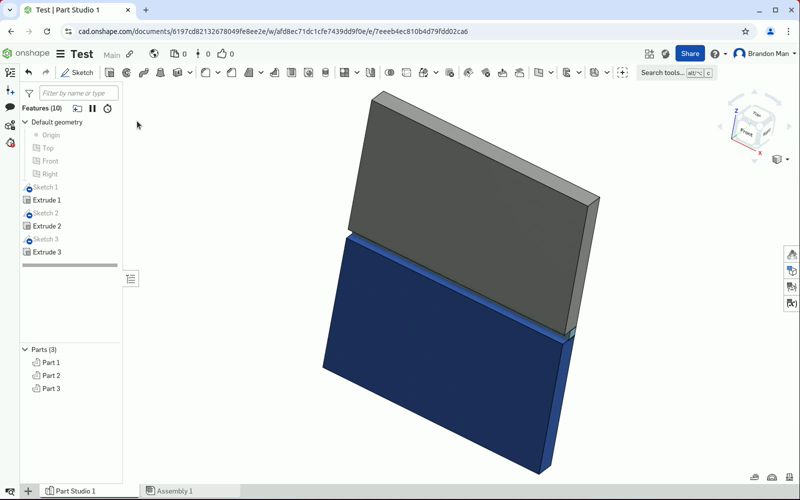
mouse_move(73, 189)
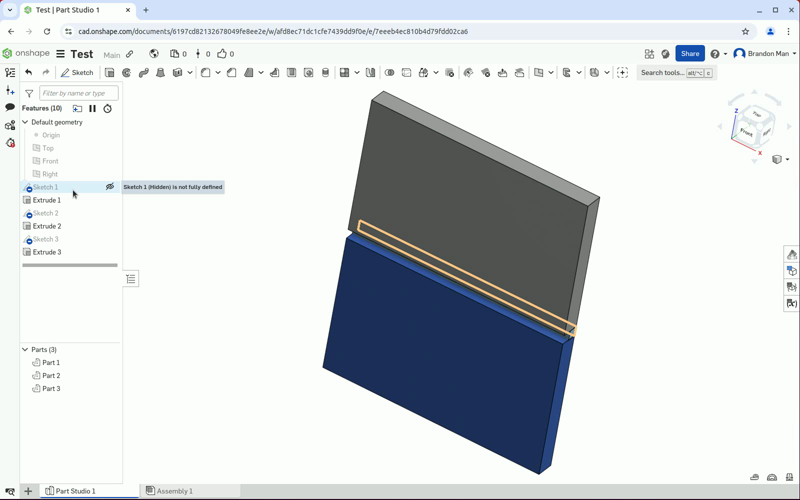
click(73, 189)